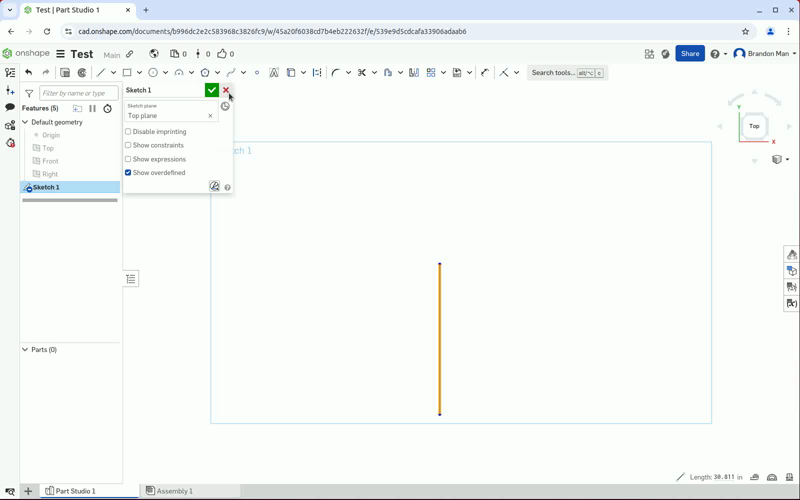
key(shift+h)
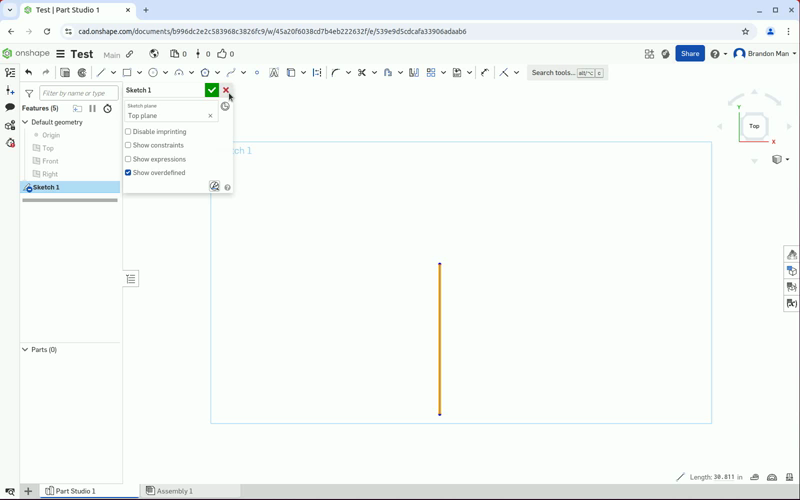
key(shift+s)
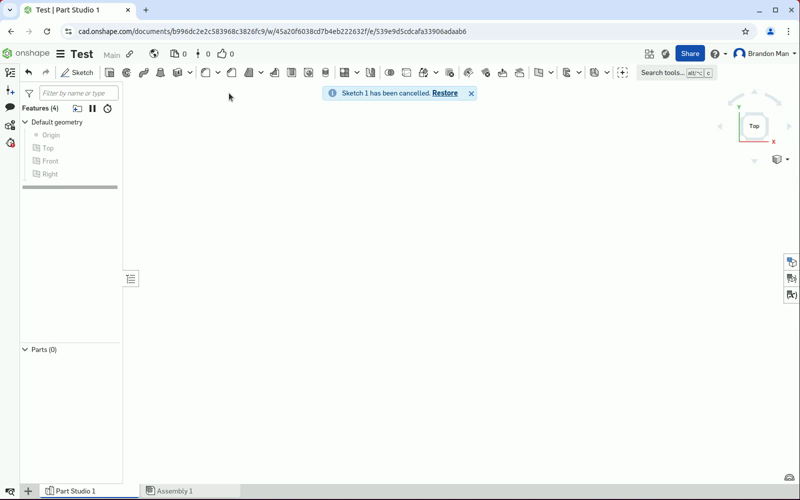
mouse_move(73, 150)
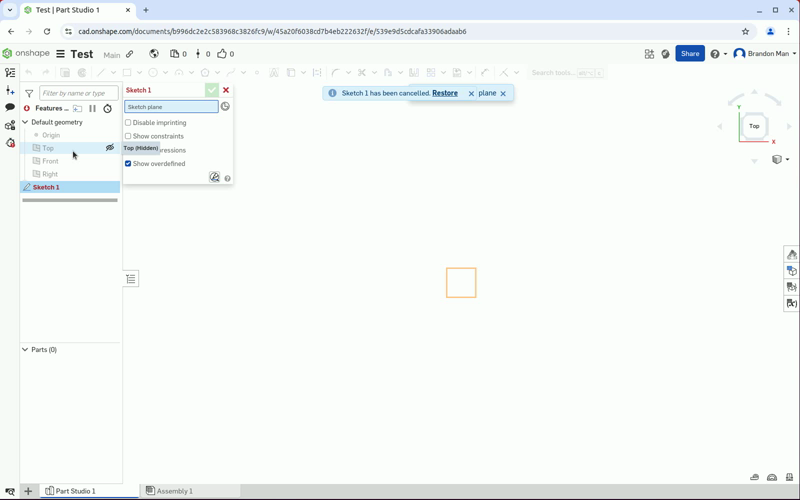
click(73, 150)
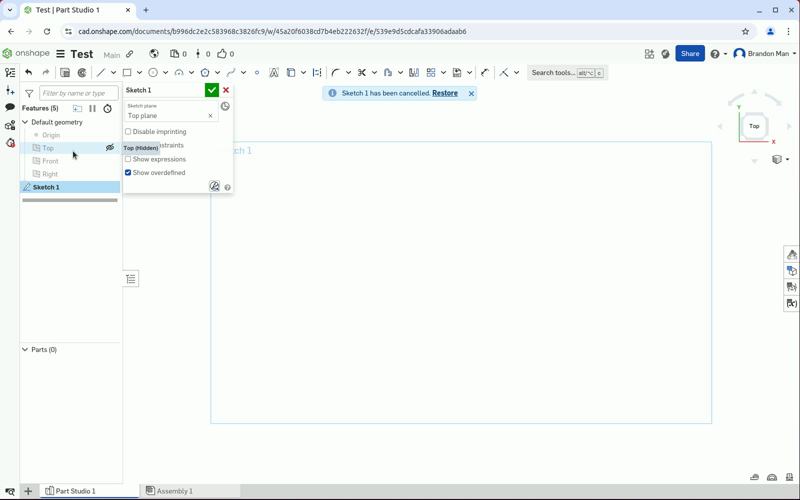
mouse_move(73, 352)
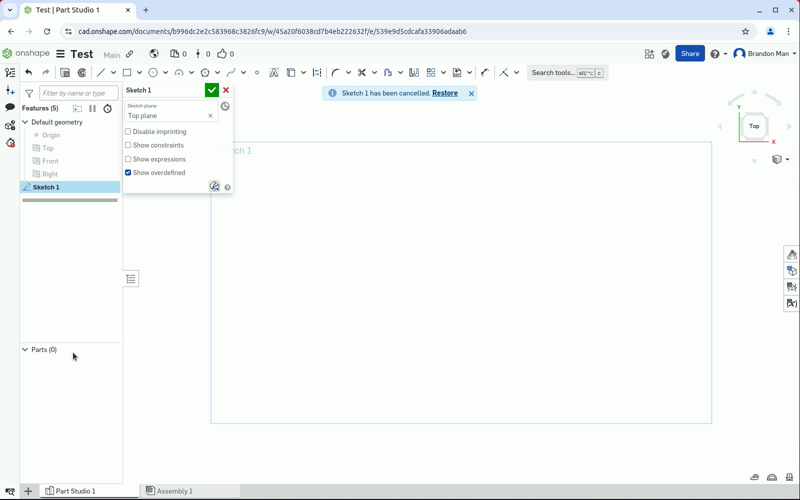
key(y)
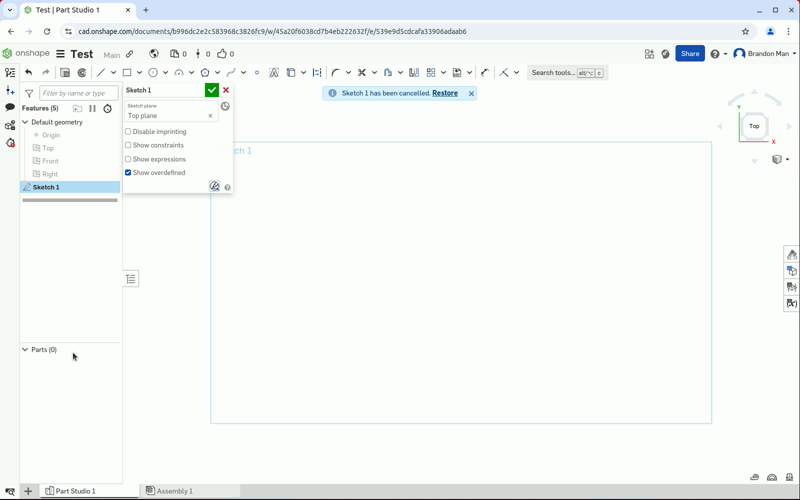
key(l)
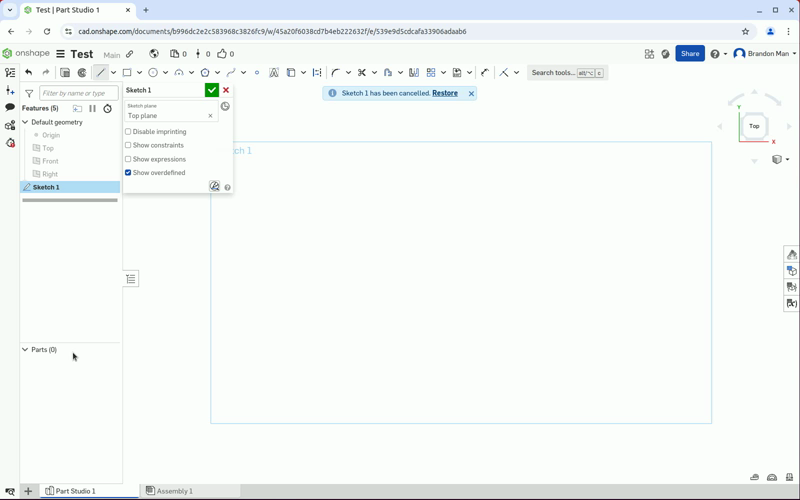
key_down(shift)
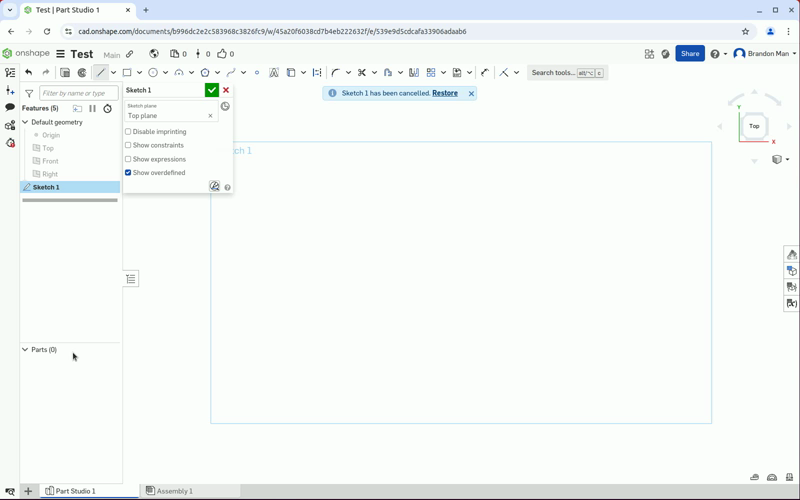
mouse_move(460, 328)
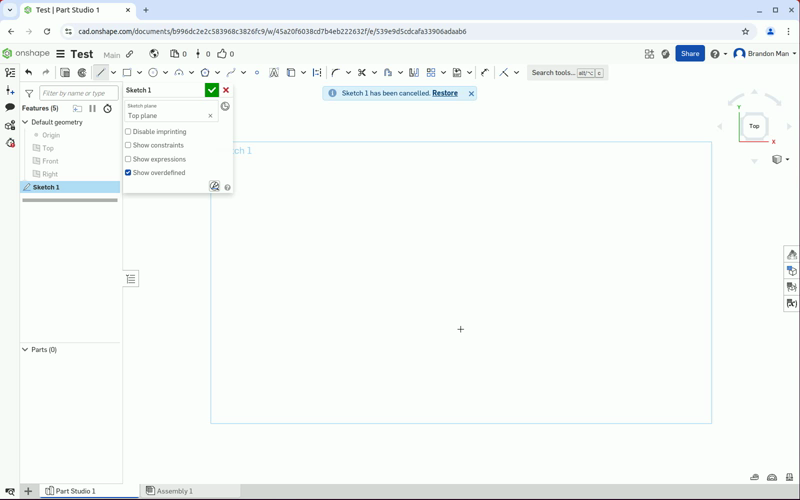
click(460, 328)
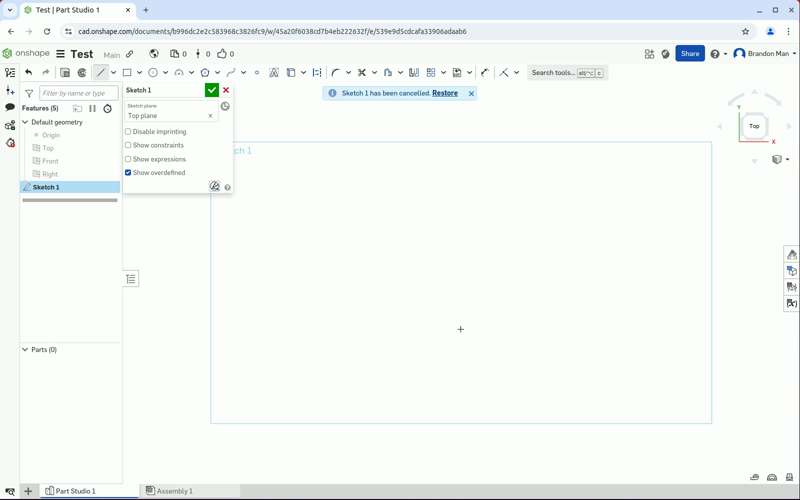
key_up(shift)
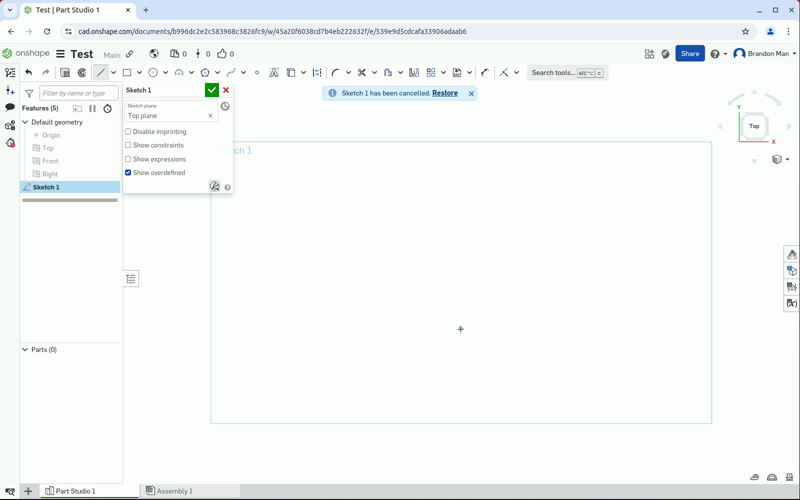
key_down(shift)
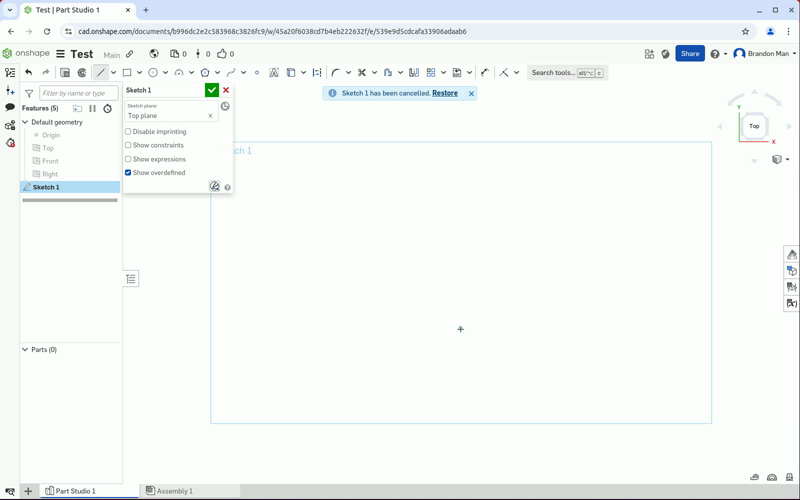
mouse_move(460, 235)
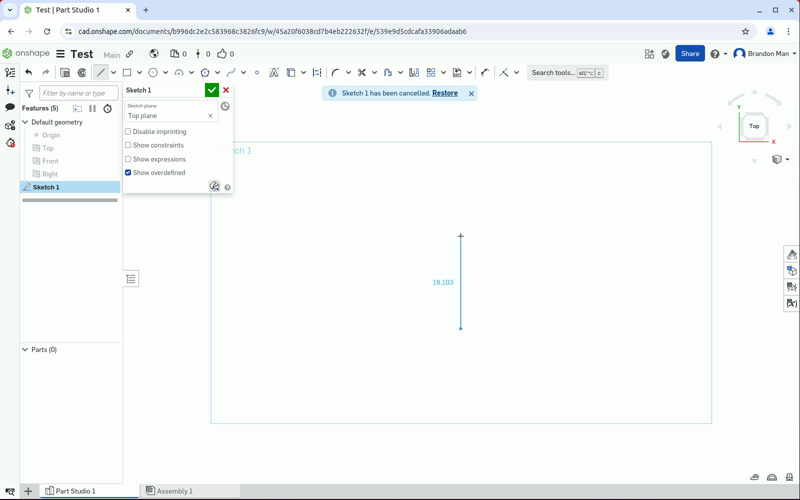
click(460, 235)
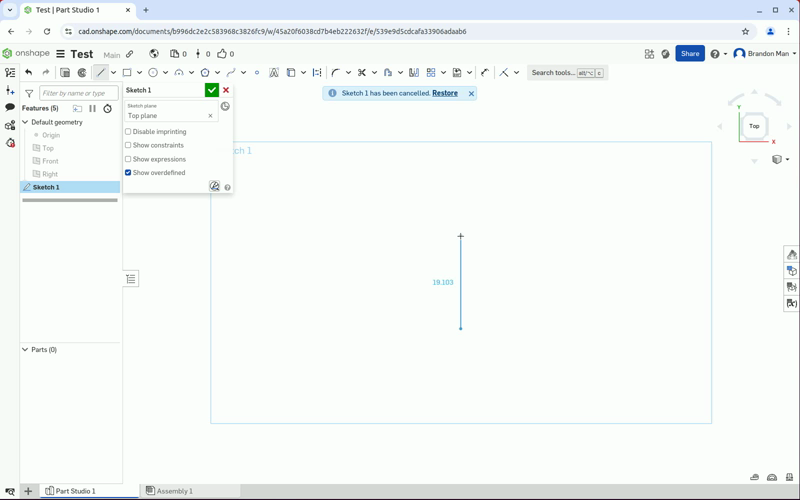
key_up(shift)
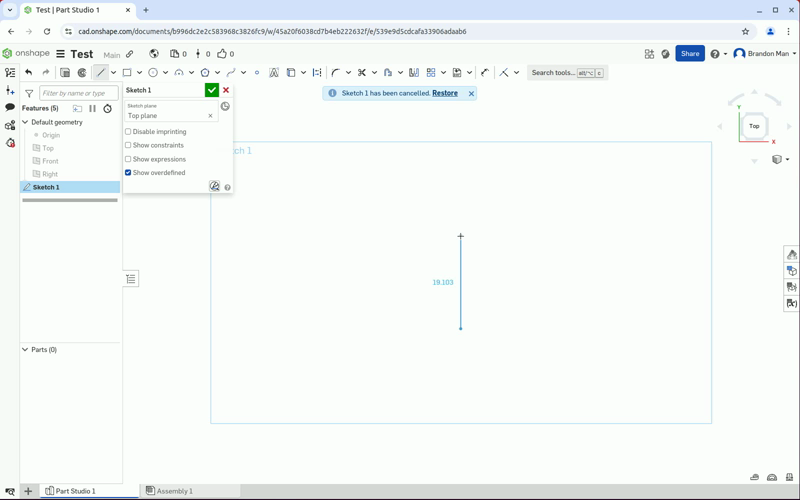
key(esc)
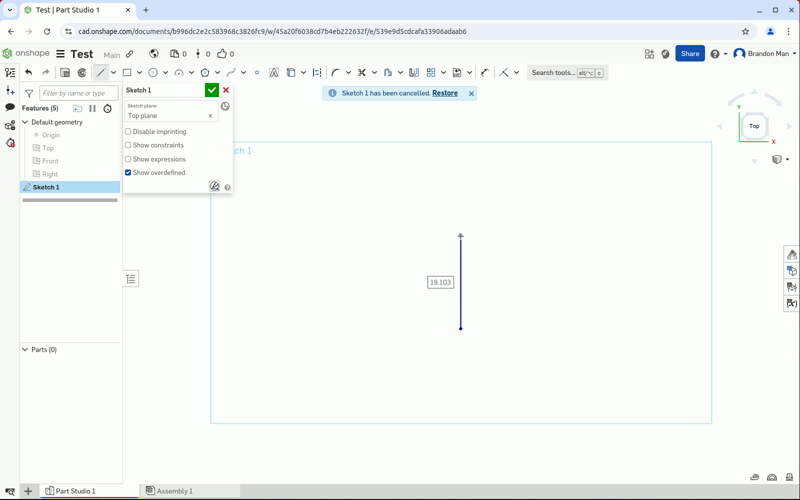
key(a)
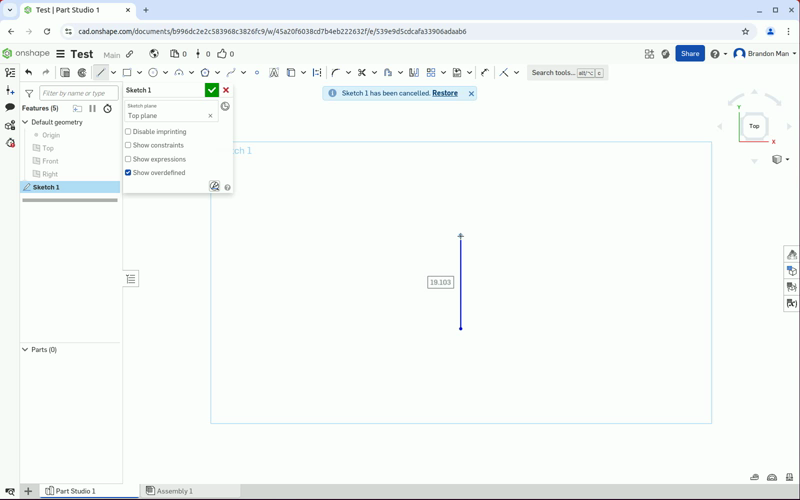
mouse_move(460, 235)
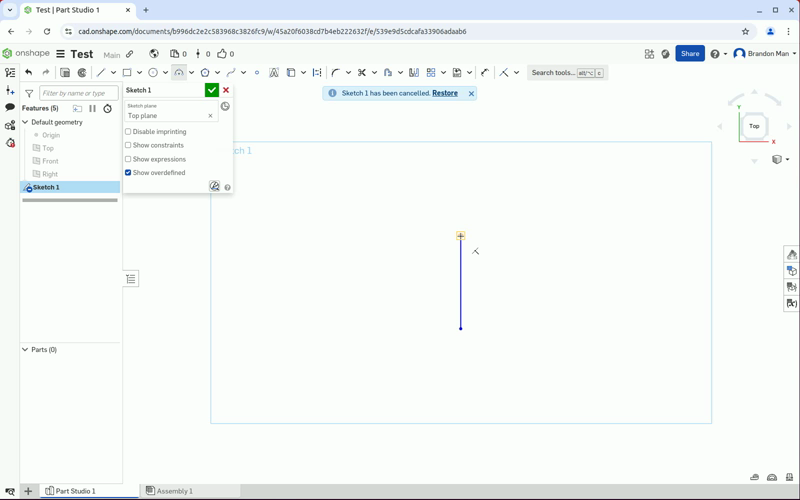
click(460, 235)
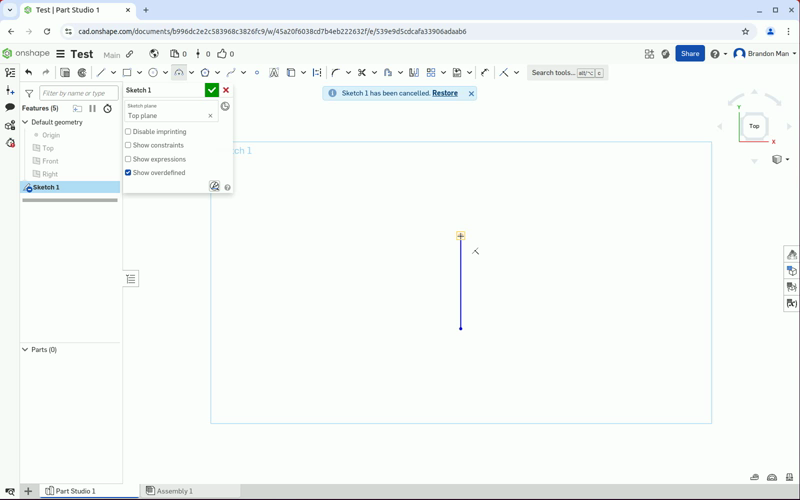
mouse_move(460, 328)
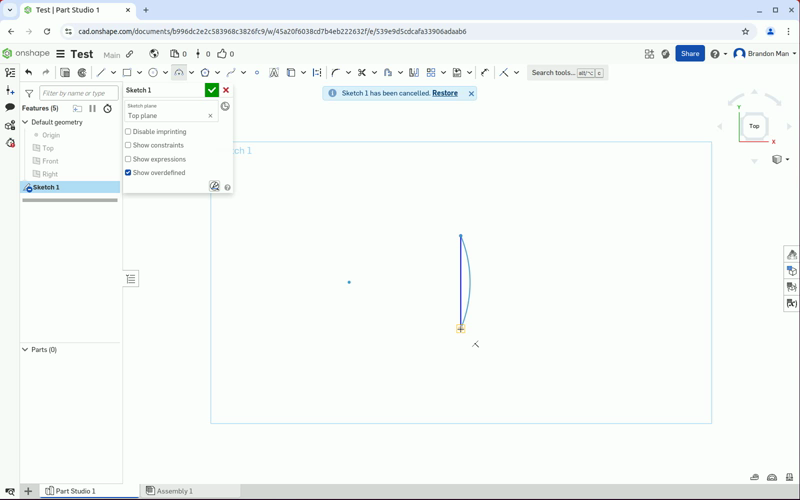
click(460, 328)
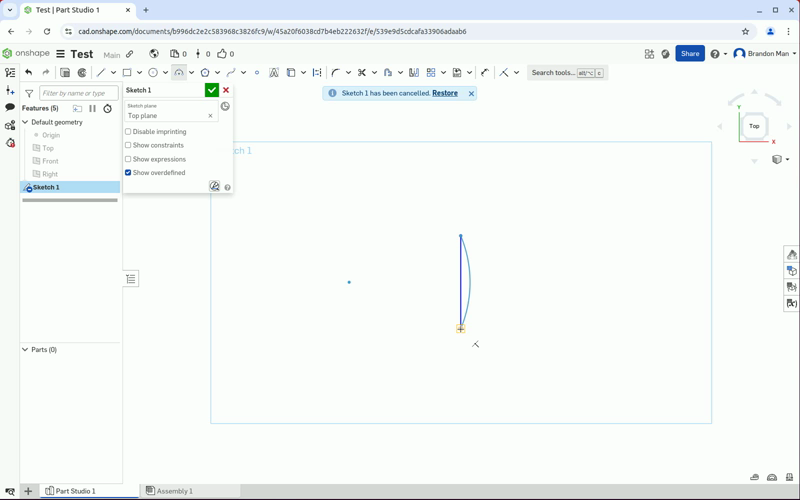
key_down(shift)
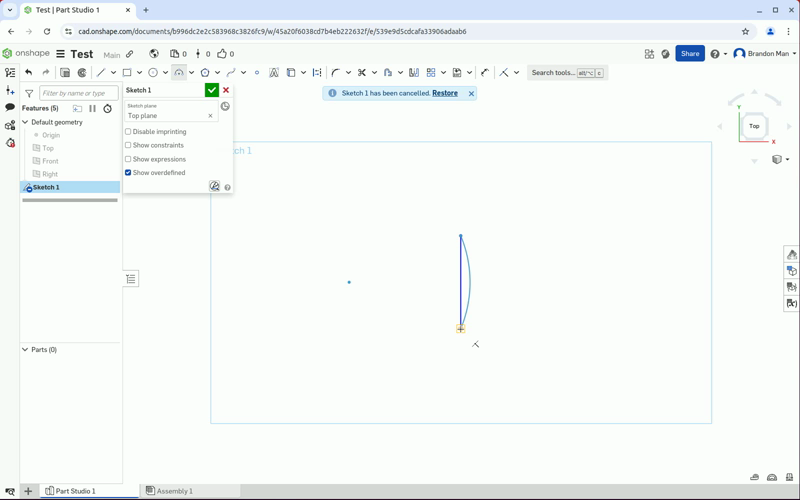
mouse_move(414, 282)
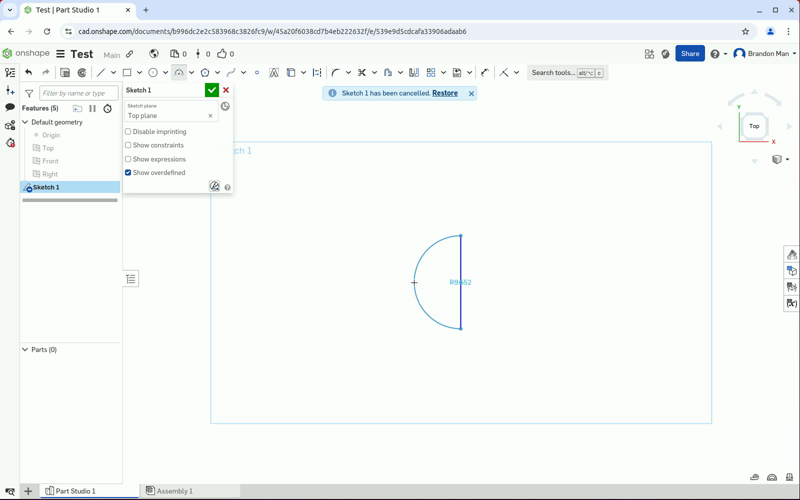
click(414, 282)
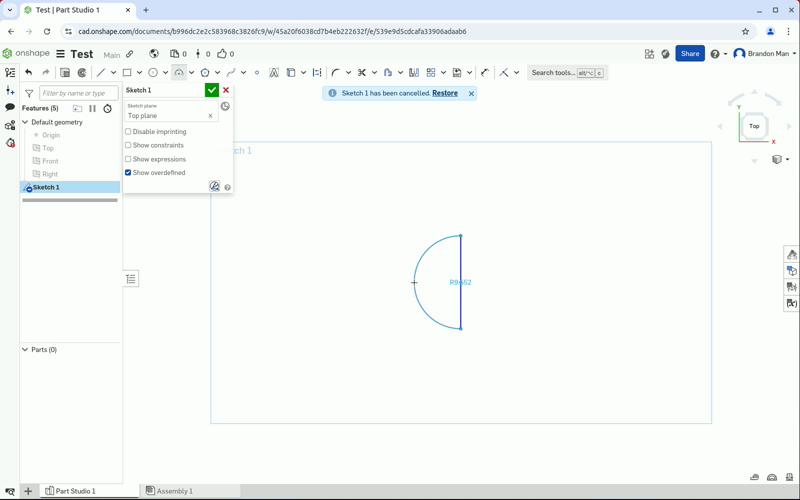
key_up(shift)
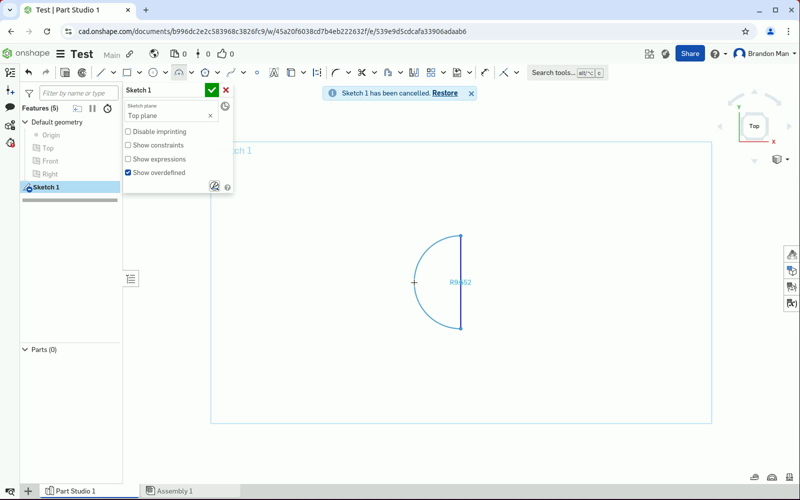
key(esc)
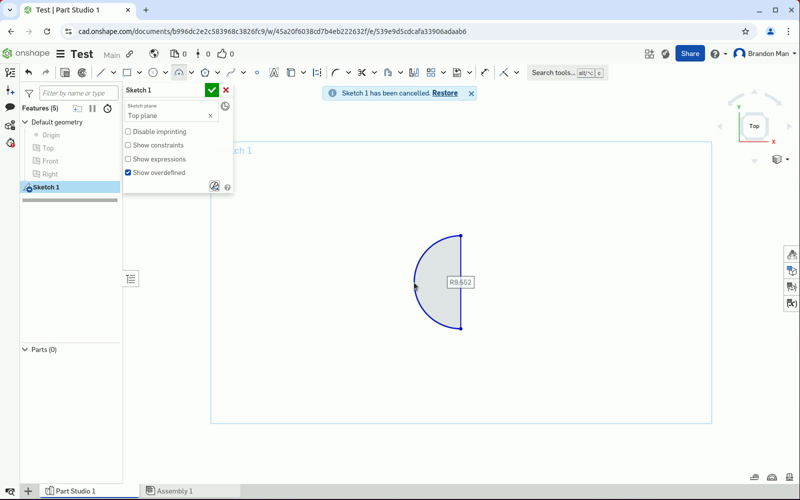
mouse_move(432, 276)
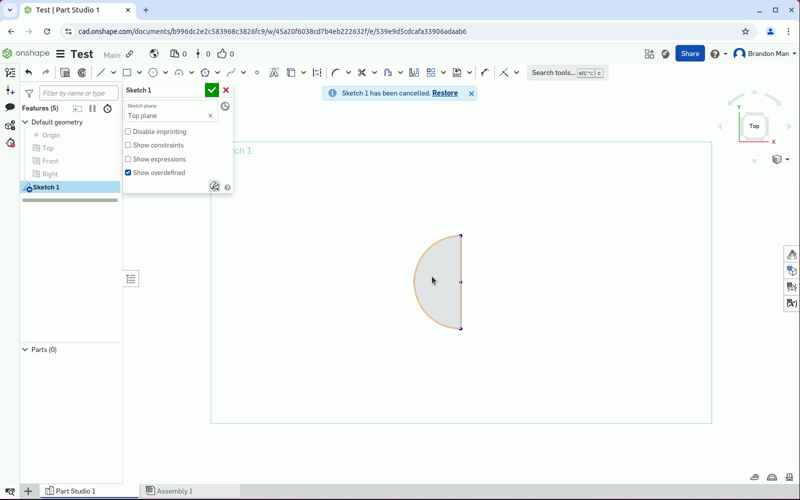
scroll(6)
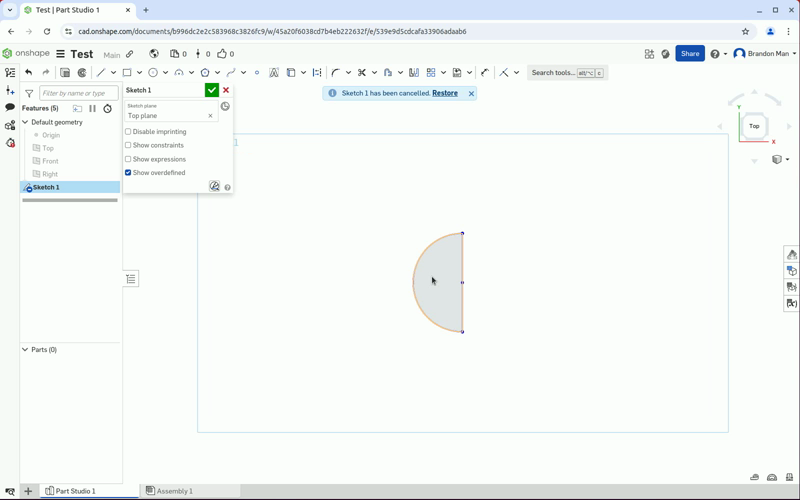
scroll(6)
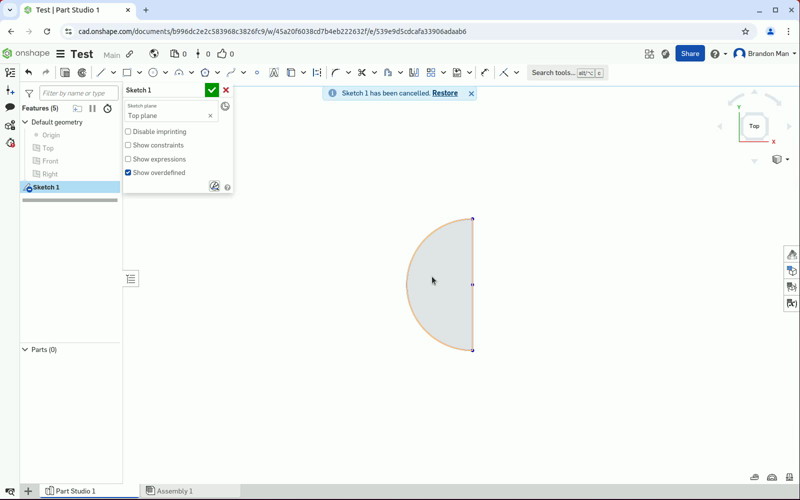
scroll(6)
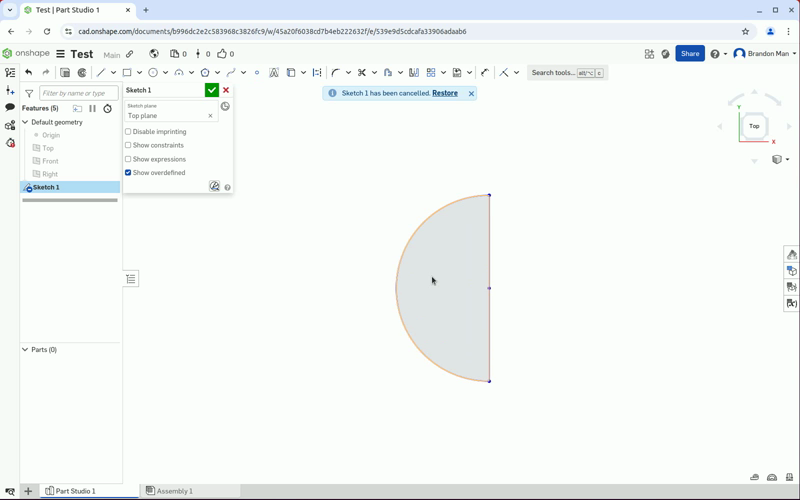
scroll(6)
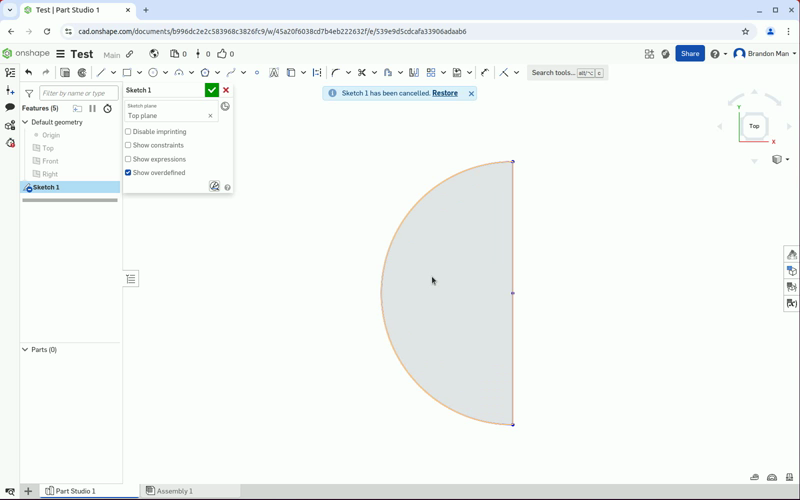
scroll(6)
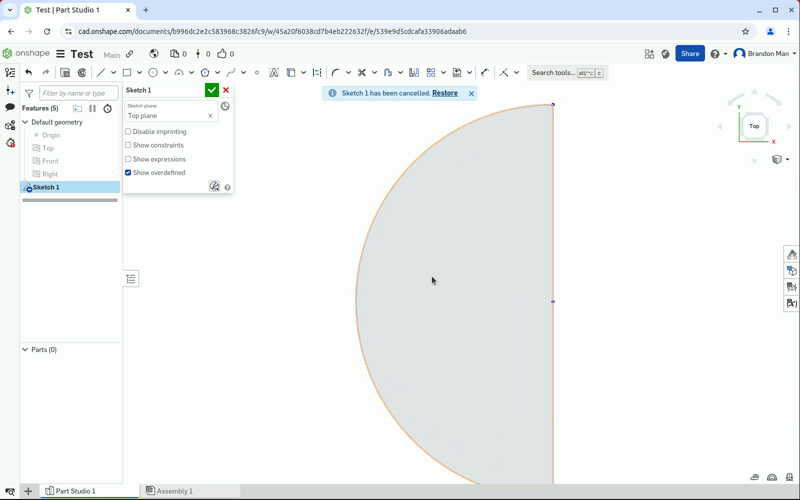
scroll(6)
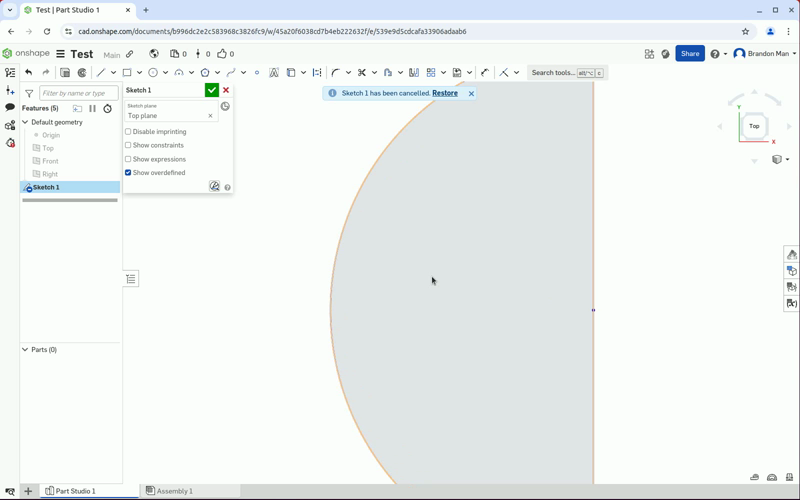
scroll(6)
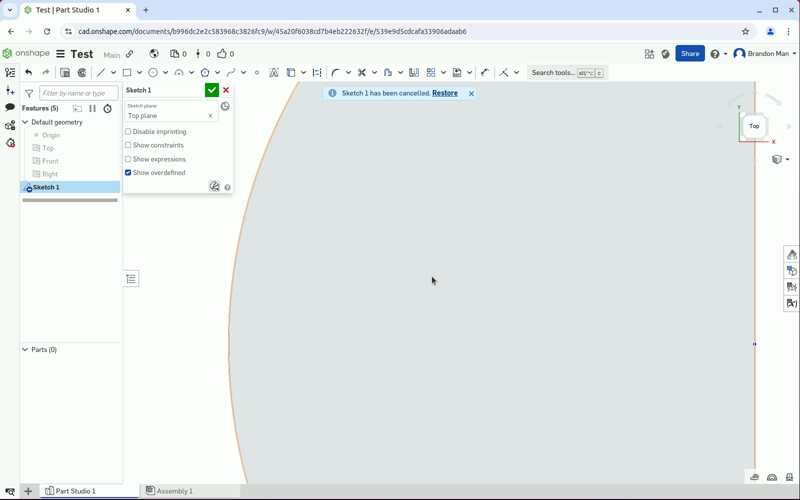
click(432, 276)
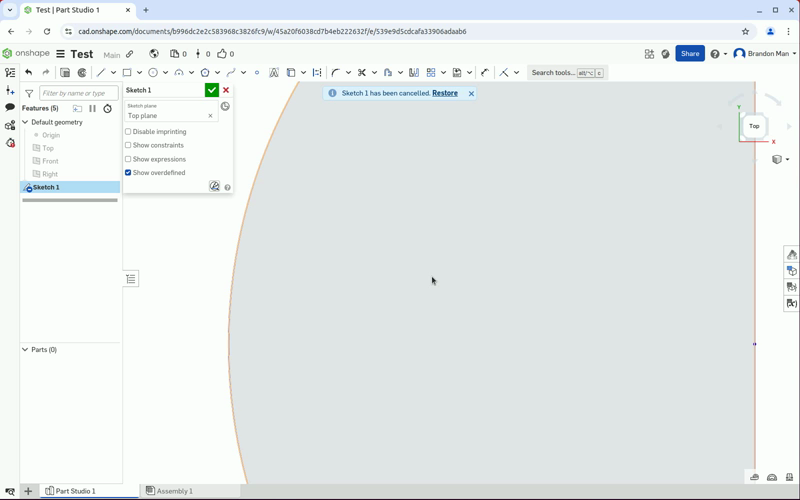
scroll(-6)
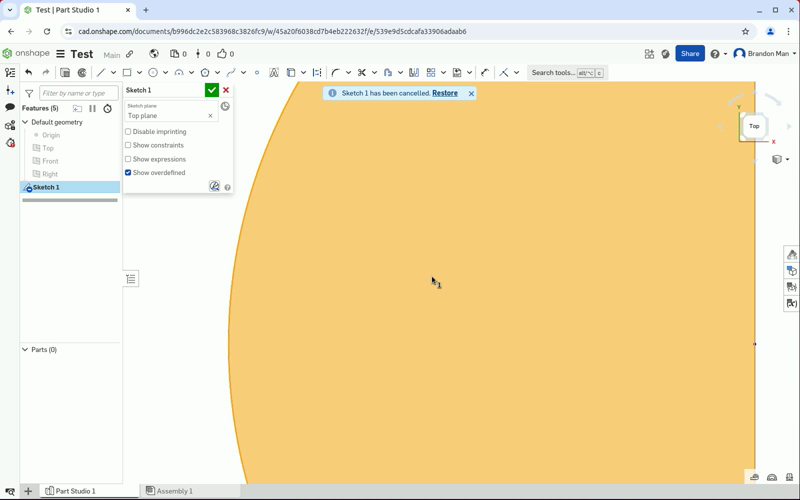
scroll(-6)
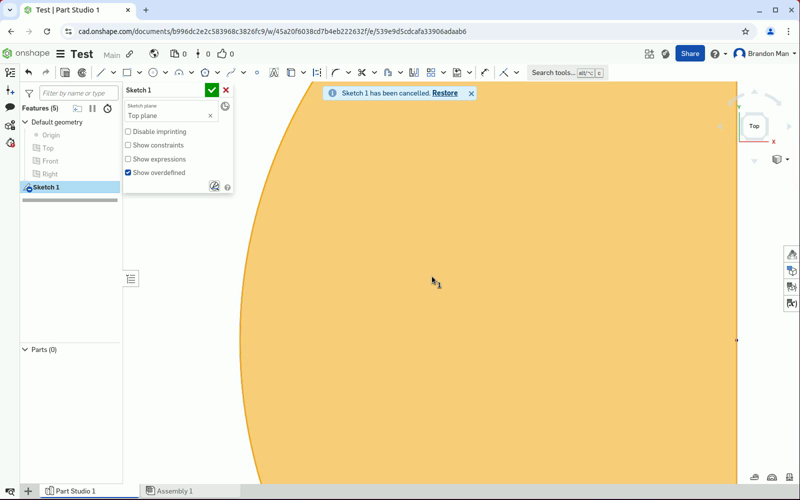
scroll(-6)
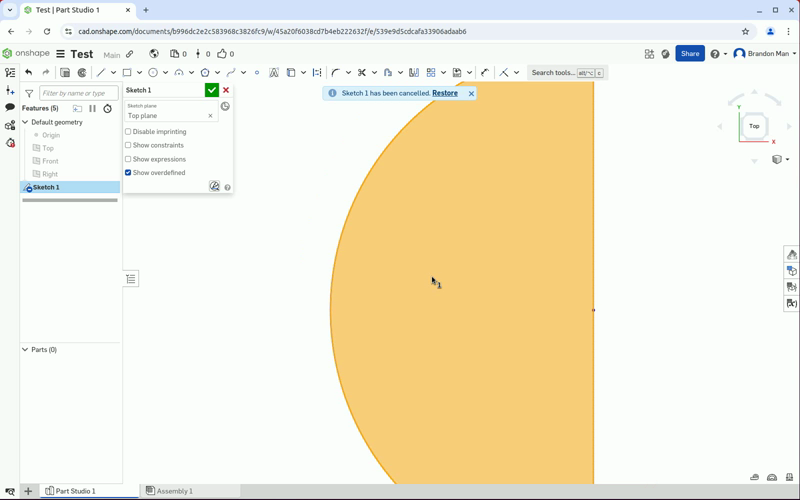
scroll(-6)
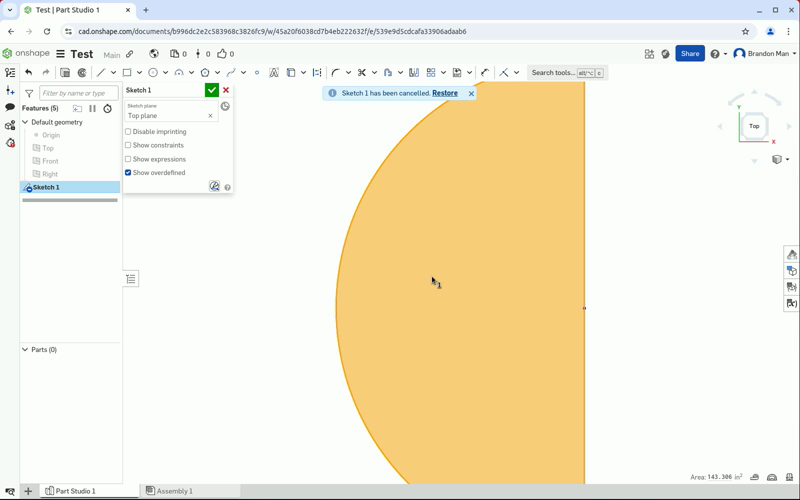
scroll(-6)
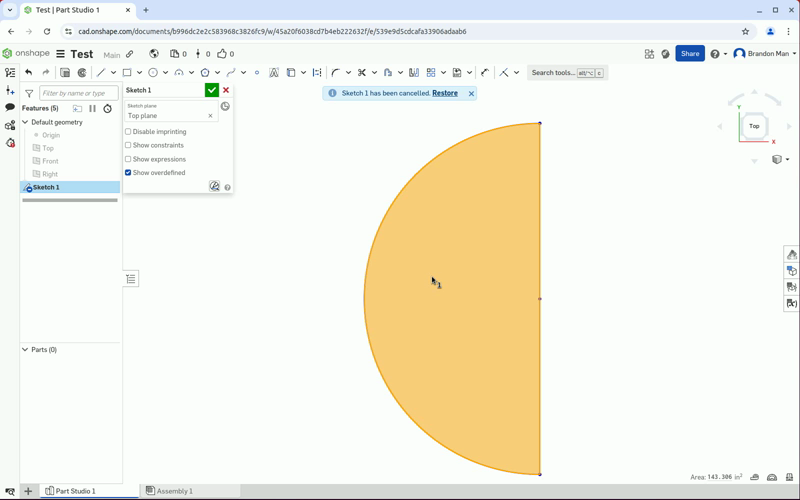
scroll(-6)
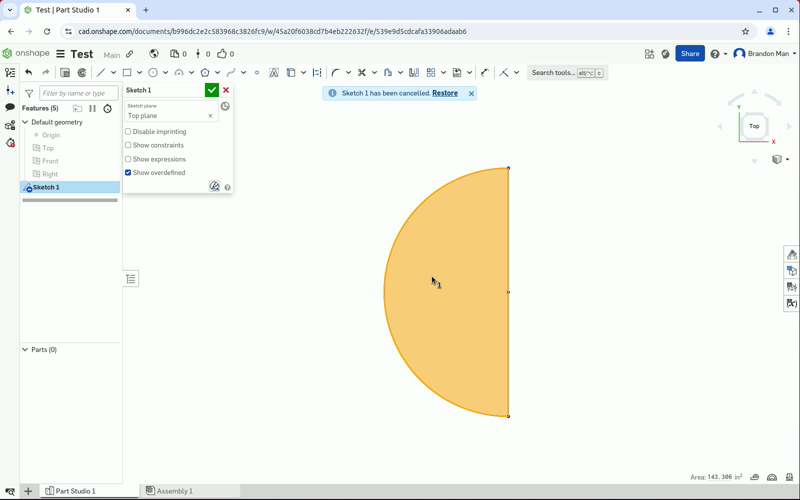
scroll(-6)
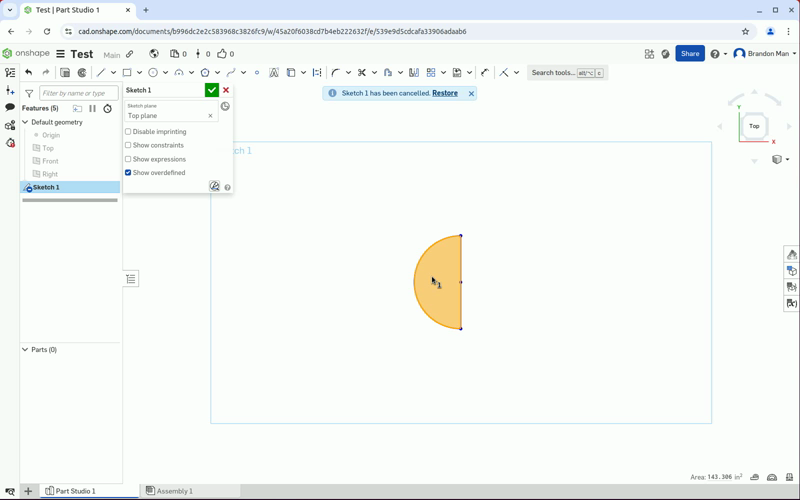
mouse_move(73, 352)
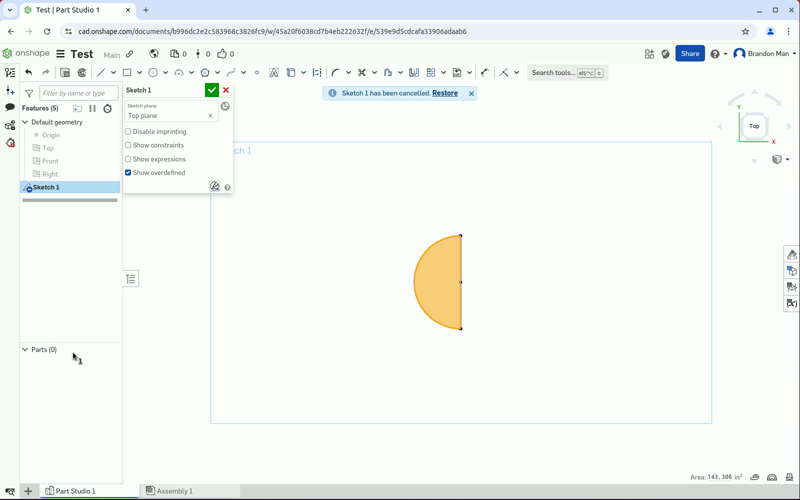
key(shift+y)
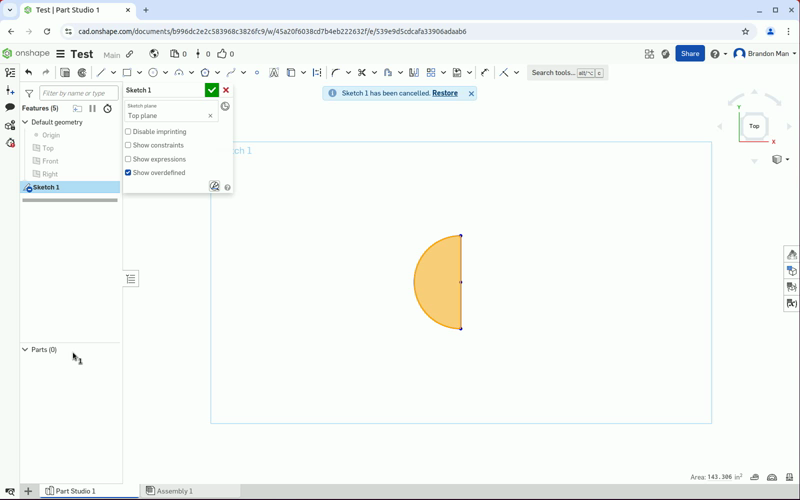
key(shift+e)
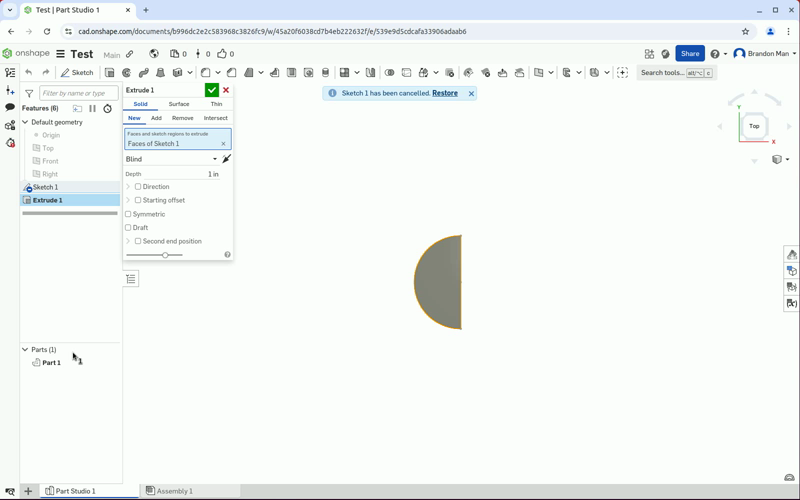
mouse_move(143, 106)
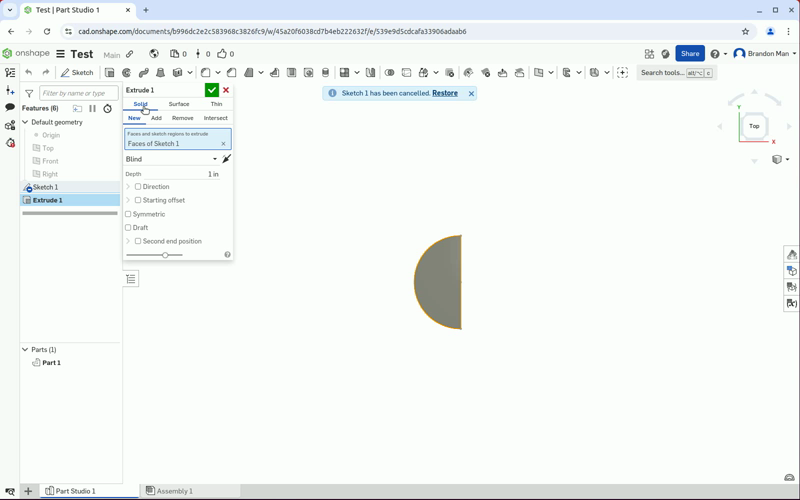
click(143, 106)
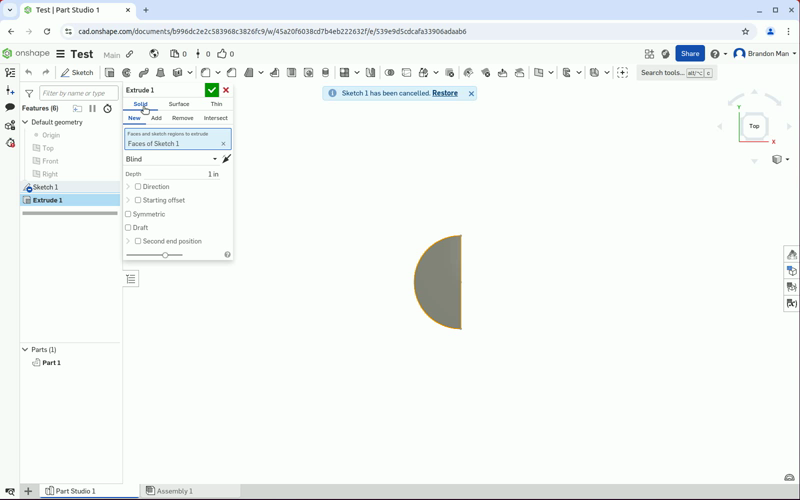
mouse_move(137, 120)
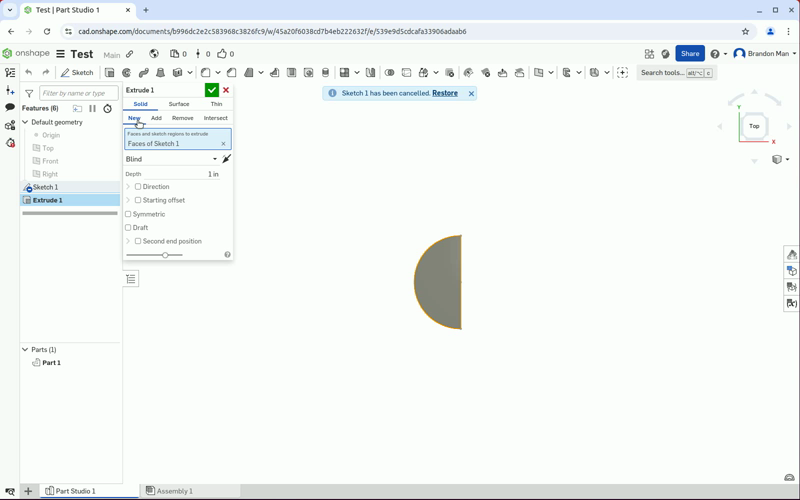
click(137, 120)
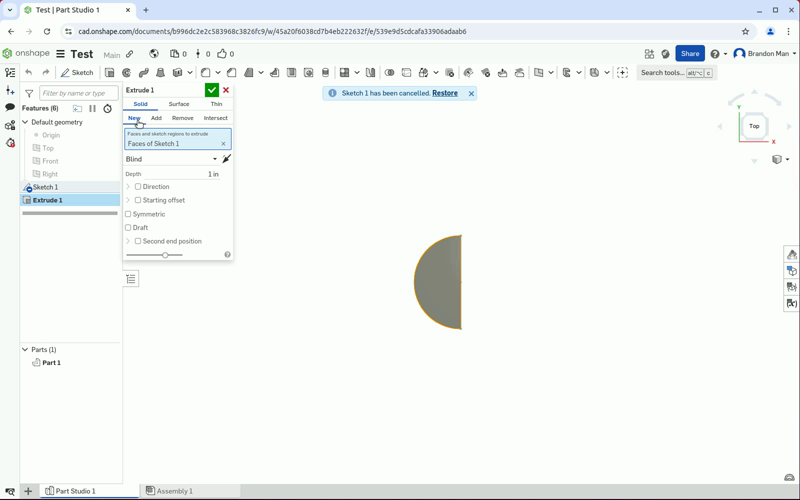
key(tab, 4)
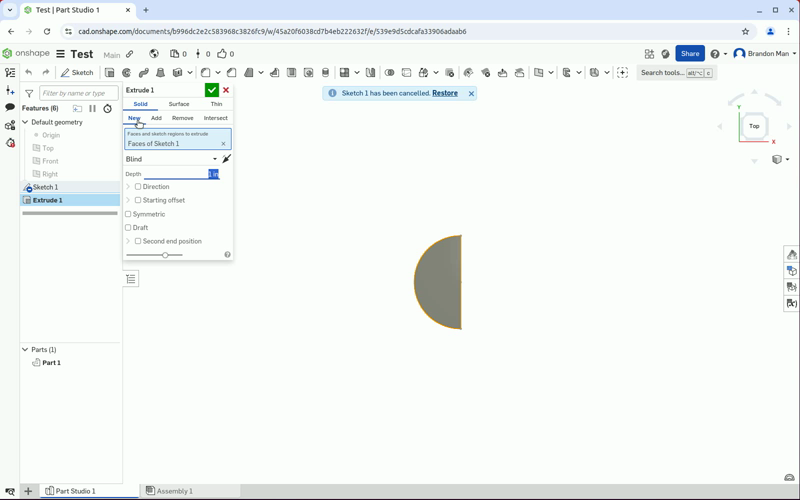
text(3.129)
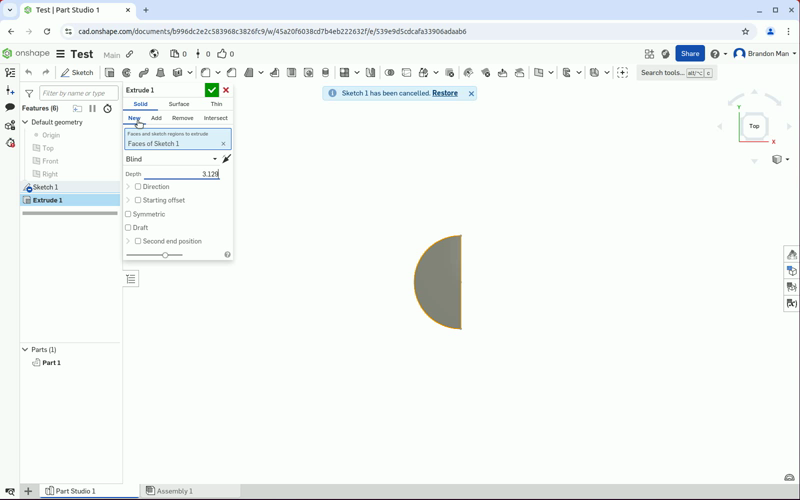
key(enter)
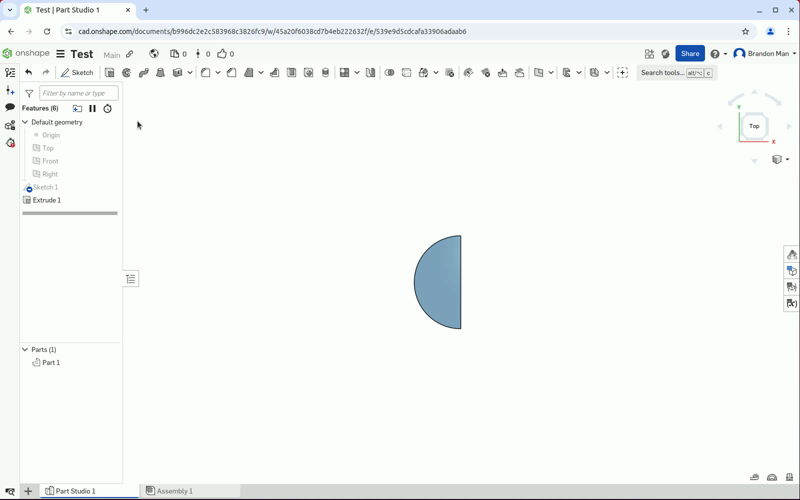
key(shift+h)
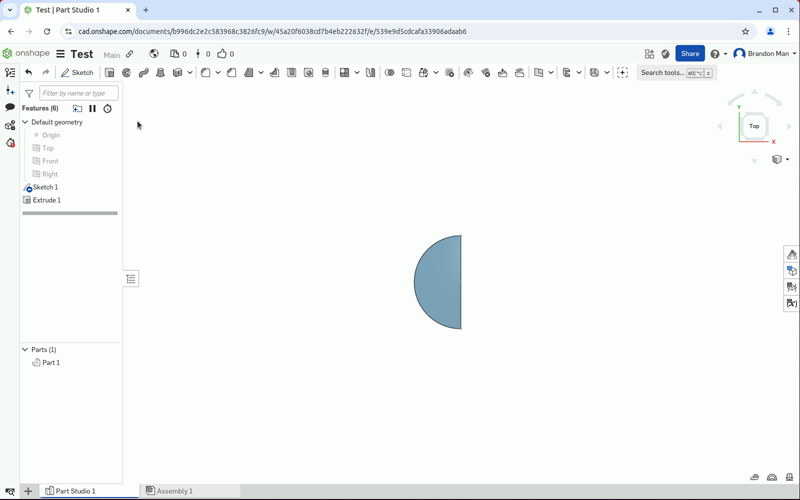
key(shift+h)
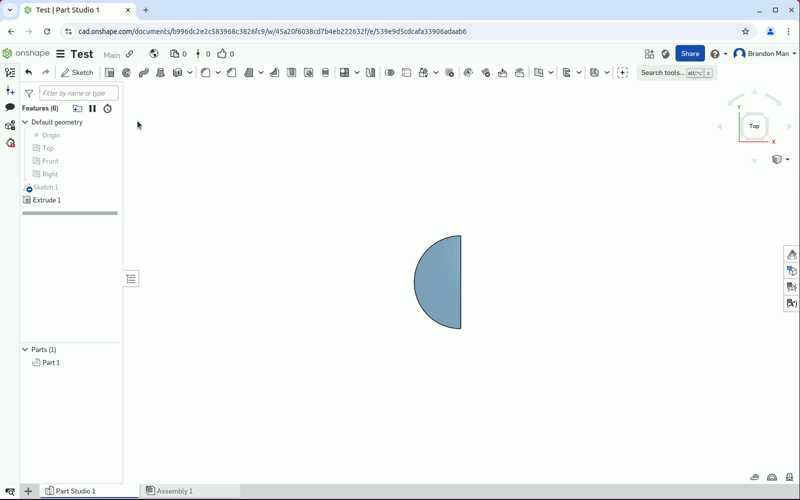
mouse_move(73, 189)
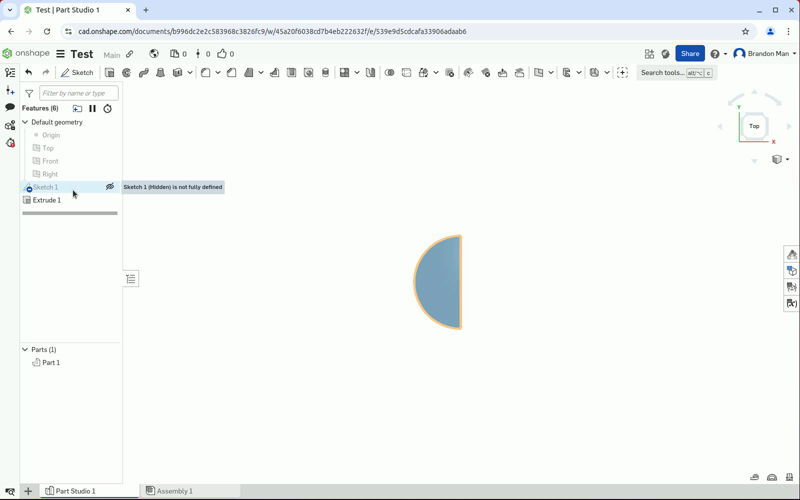
click(73, 189)
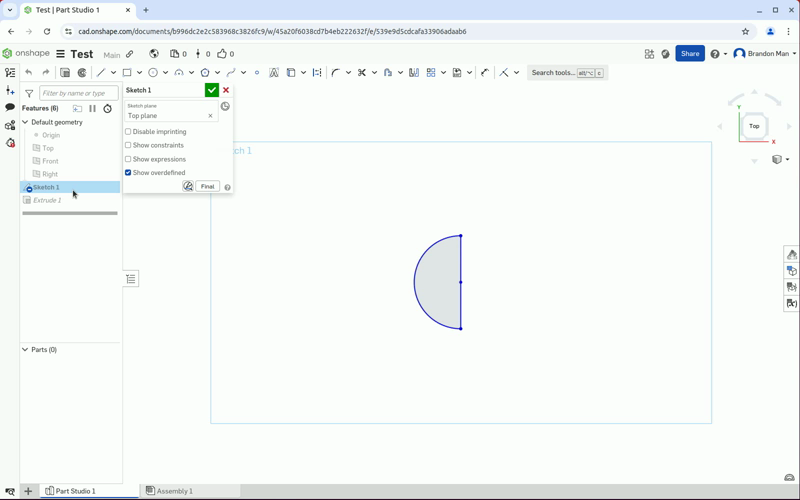
mouse_move(229, 92)
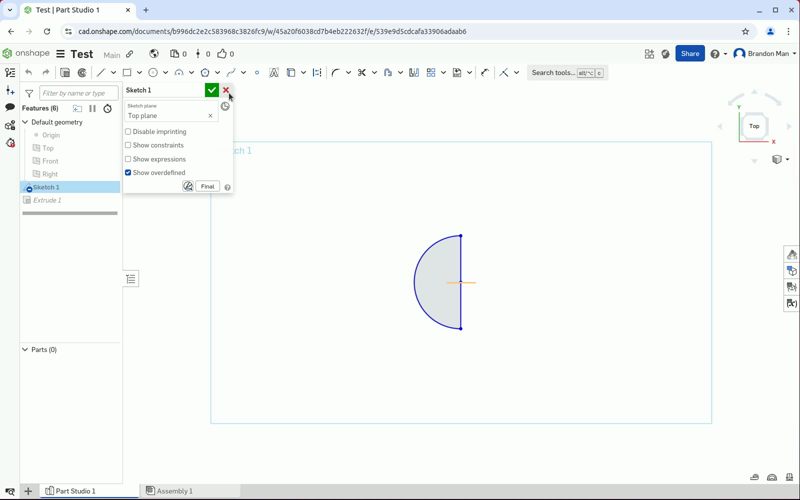
click(229, 92)
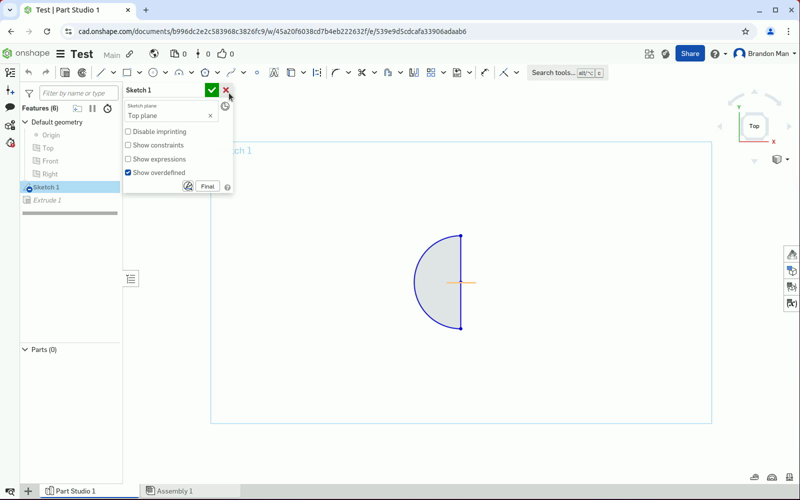
key(shift+s)
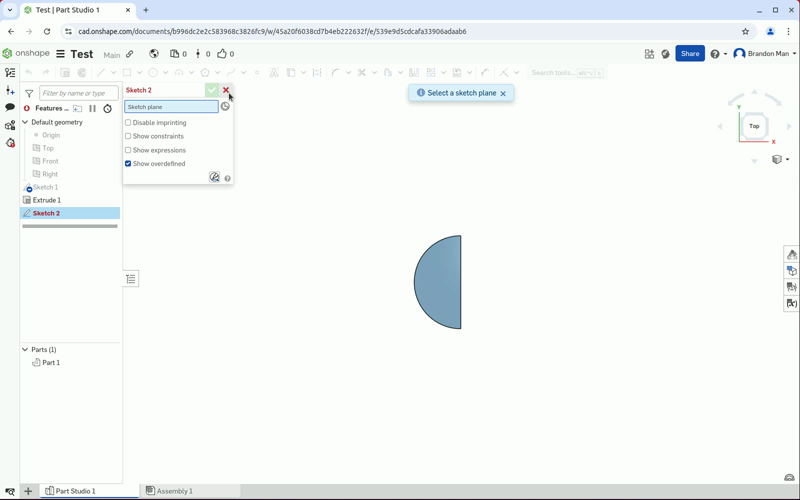
mouse_move(73, 150)
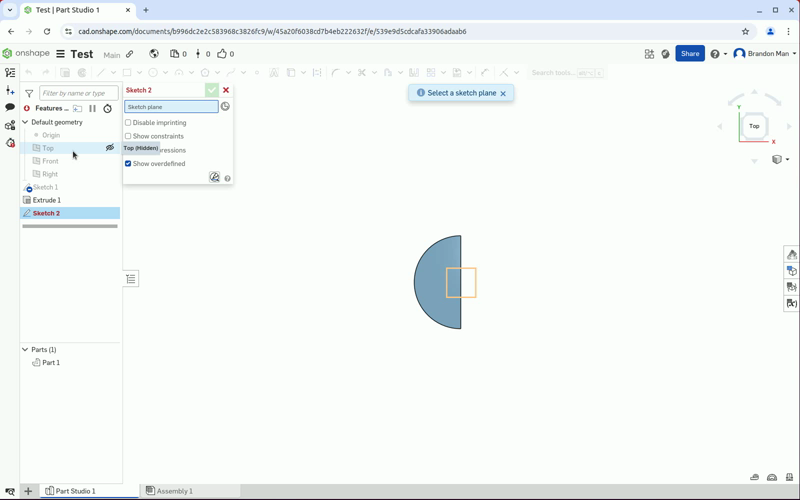
click(73, 150)
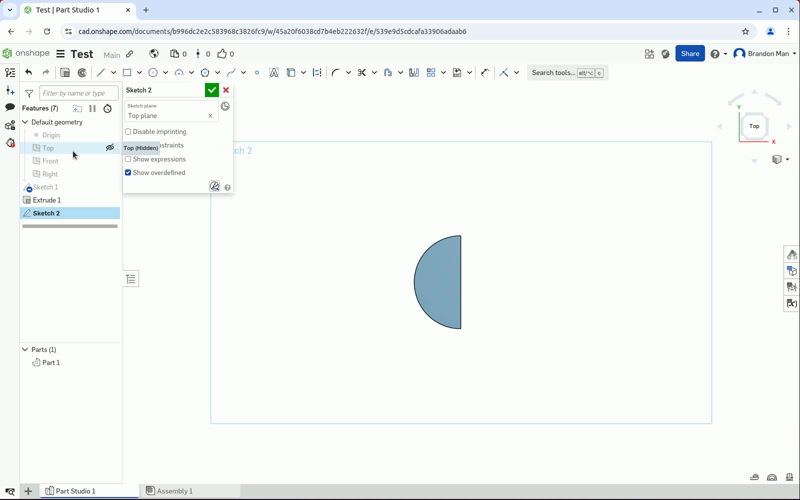
mouse_move(73, 352)
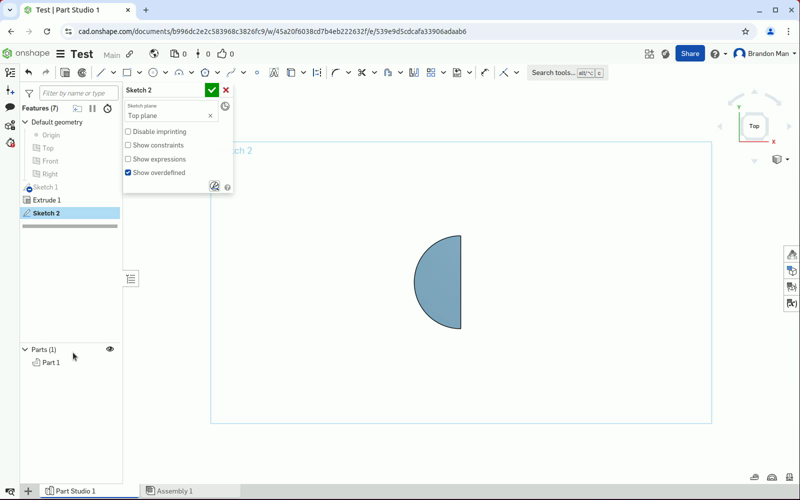
key(y)
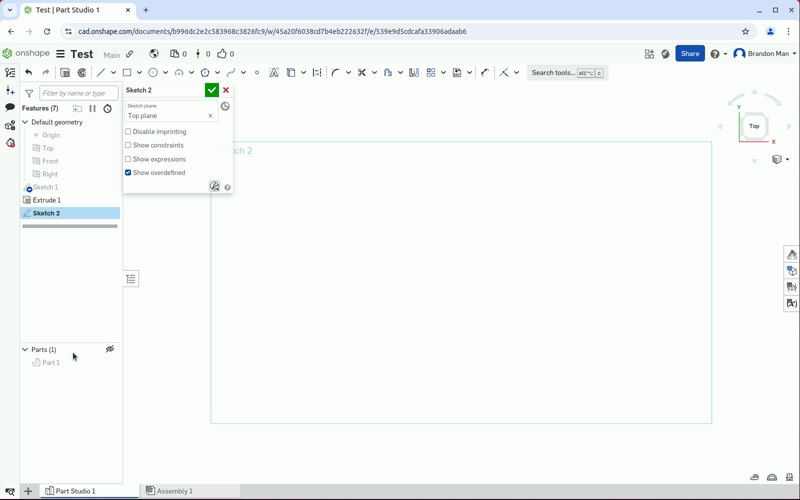
key(l)
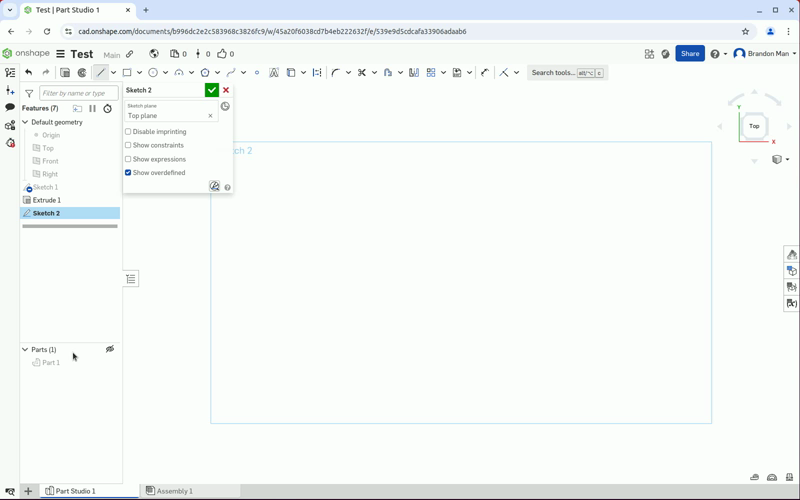
key_down(shift)
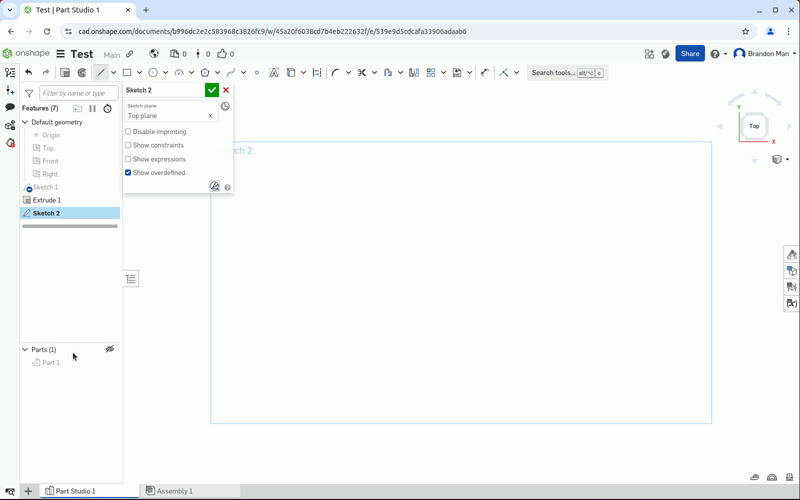
mouse_move(460, 328)
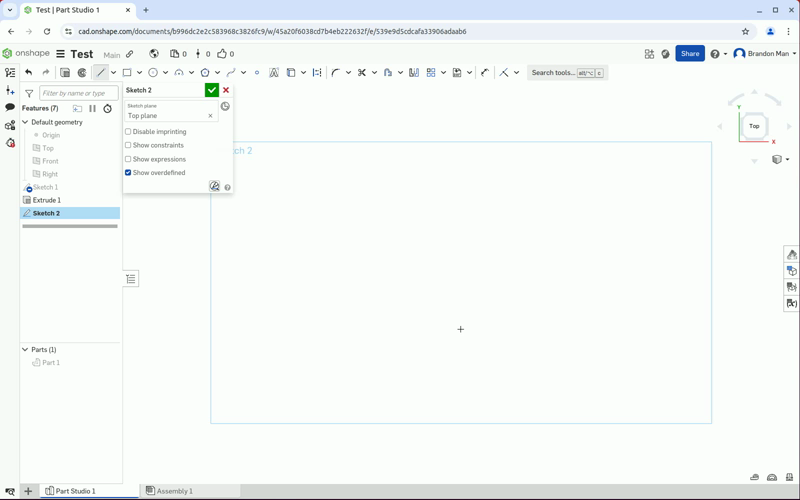
click(460, 328)
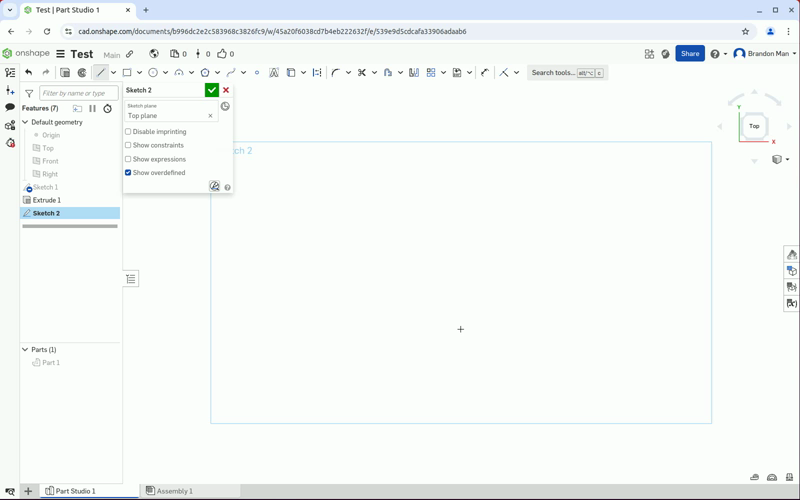
key_up(shift)
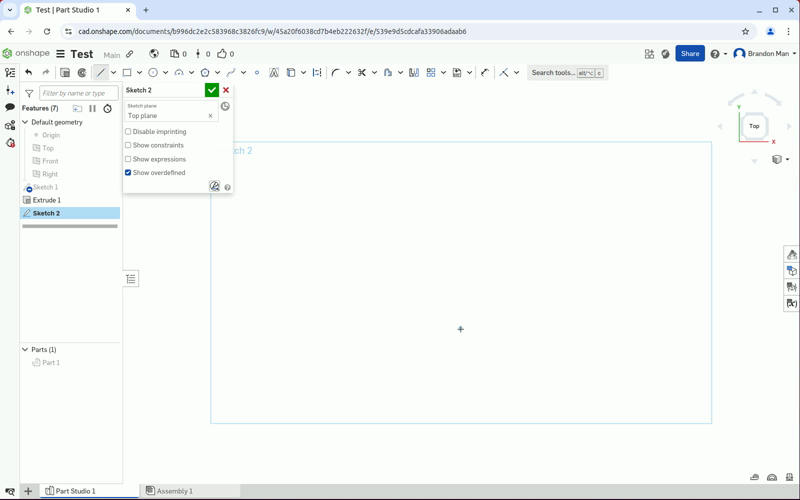
key_down(shift)
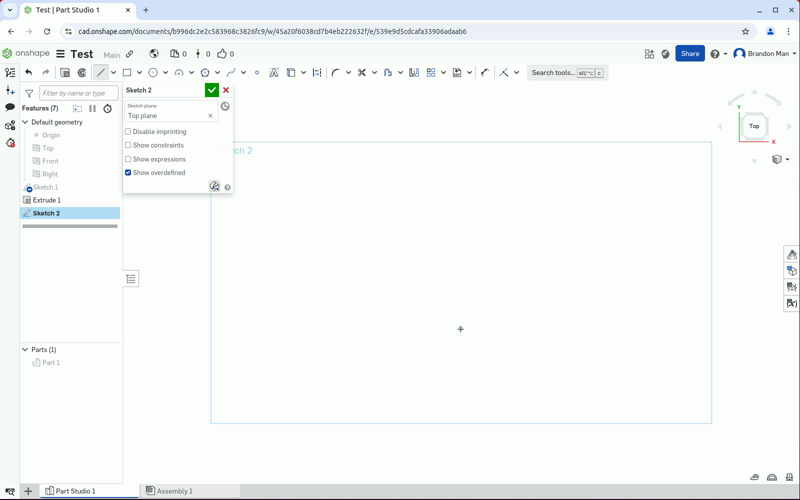
mouse_move(573, 328)
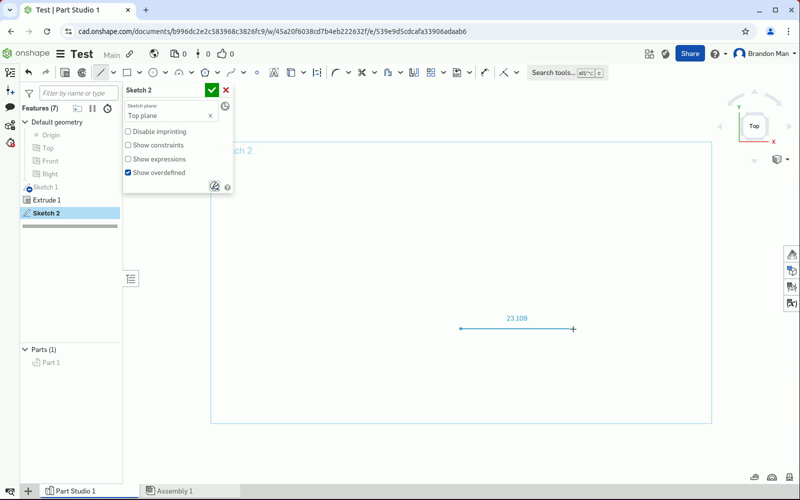
click(573, 328)
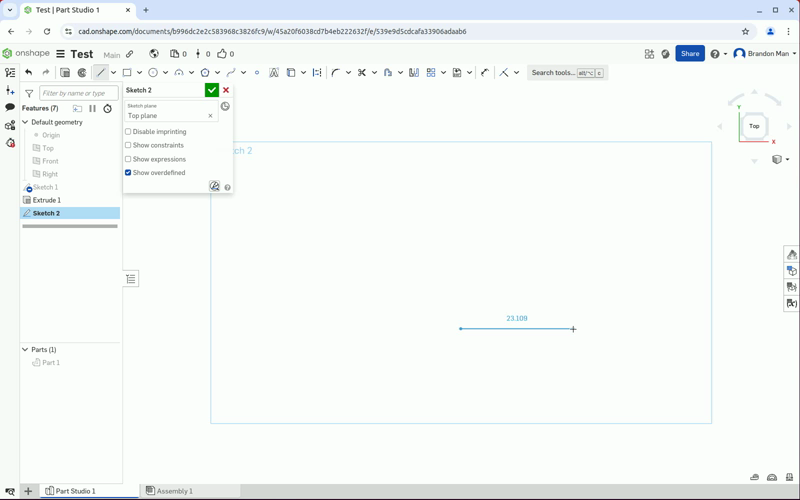
key_up(shift)
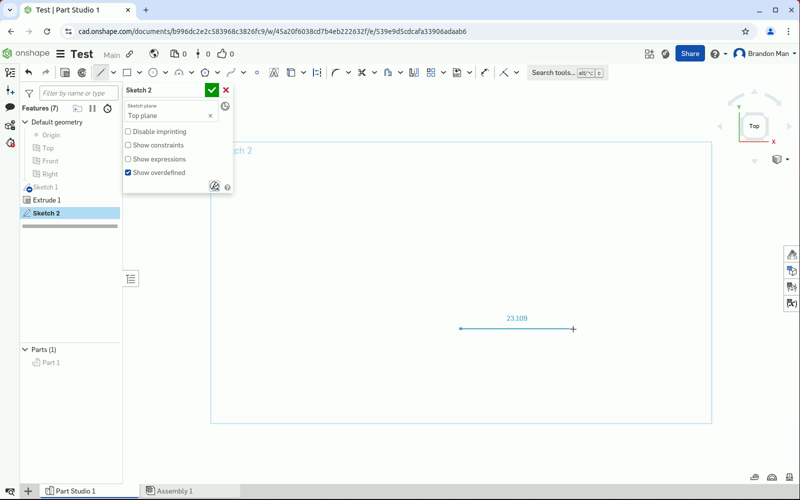
key_down(shift)
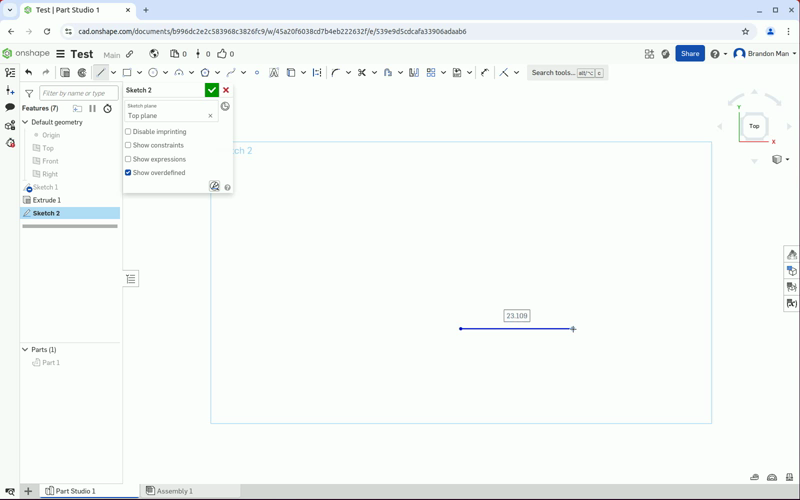
mouse_move(573, 236)
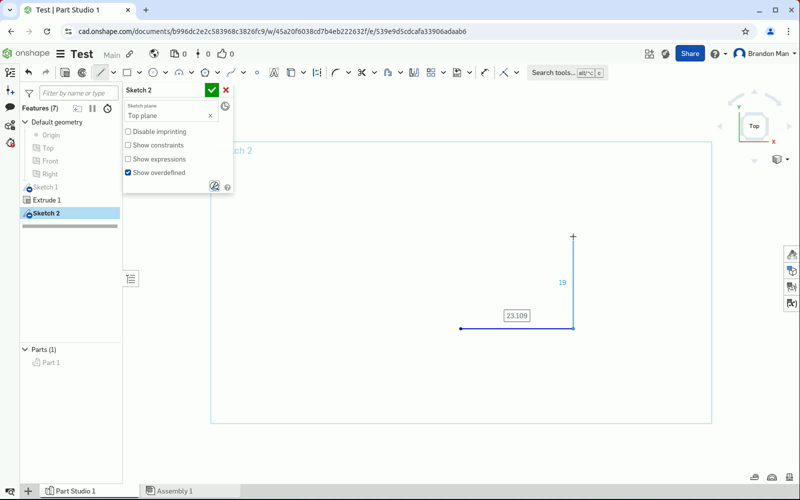
click(573, 236)
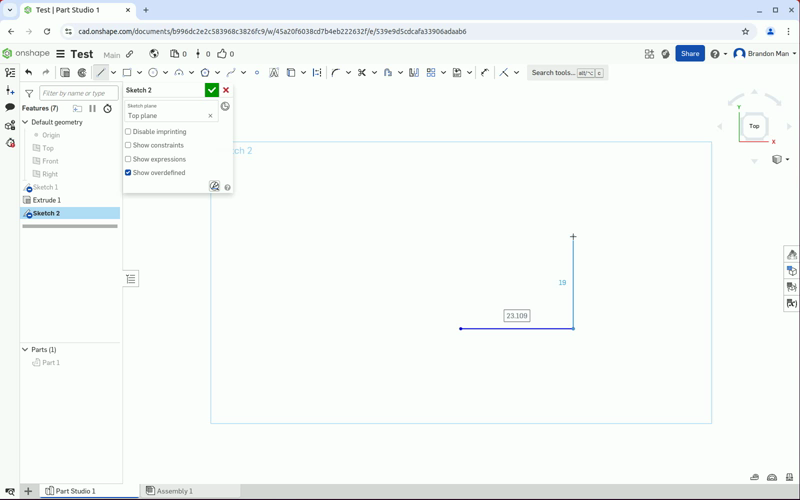
key_up(shift)
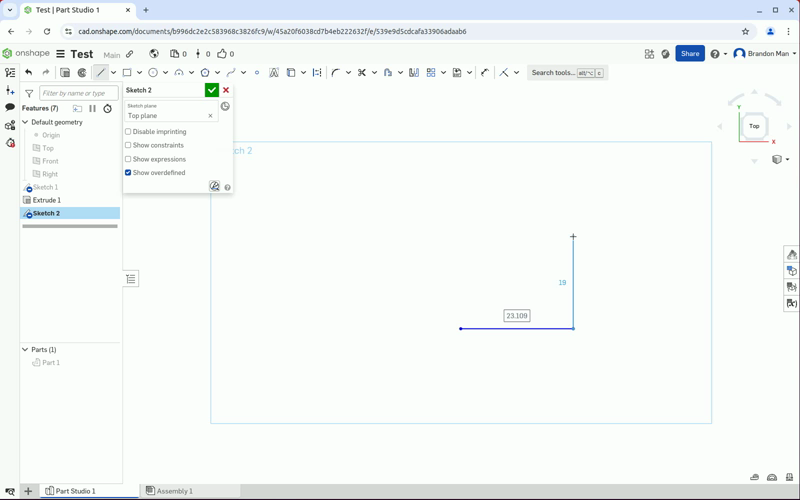
key_down(shift)
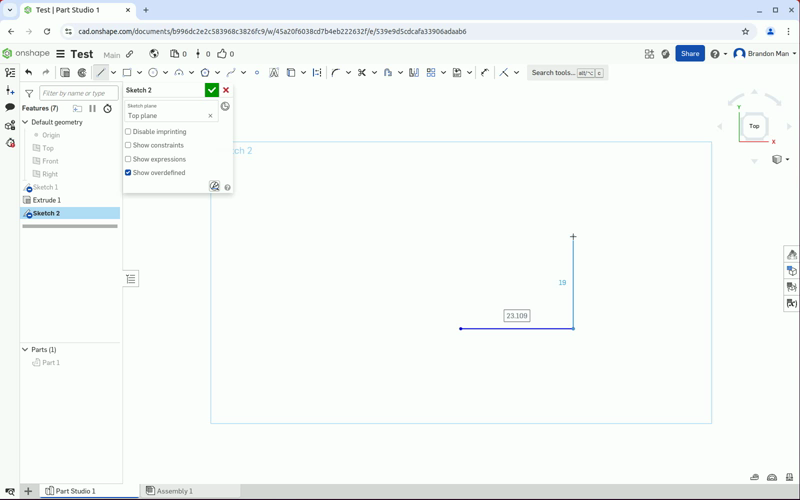
mouse_move(460, 236)
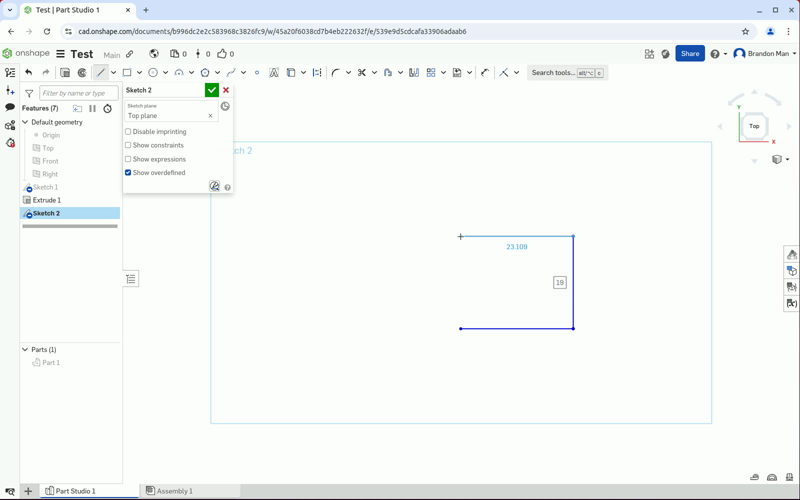
click(460, 236)
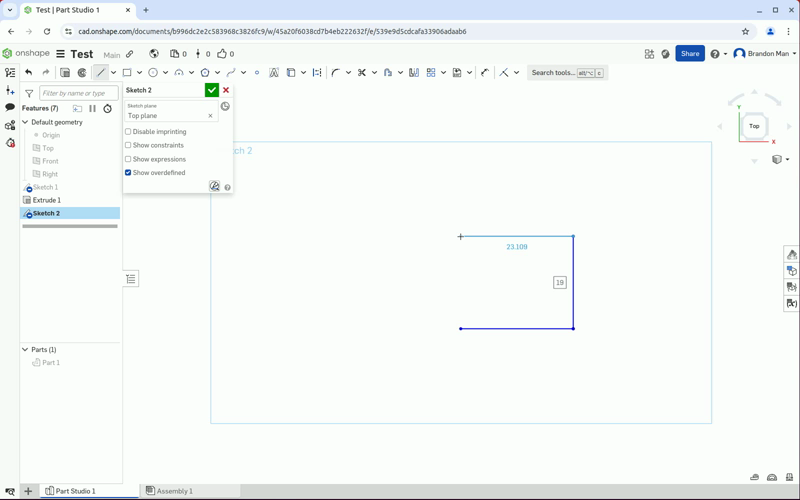
key_up(shift)
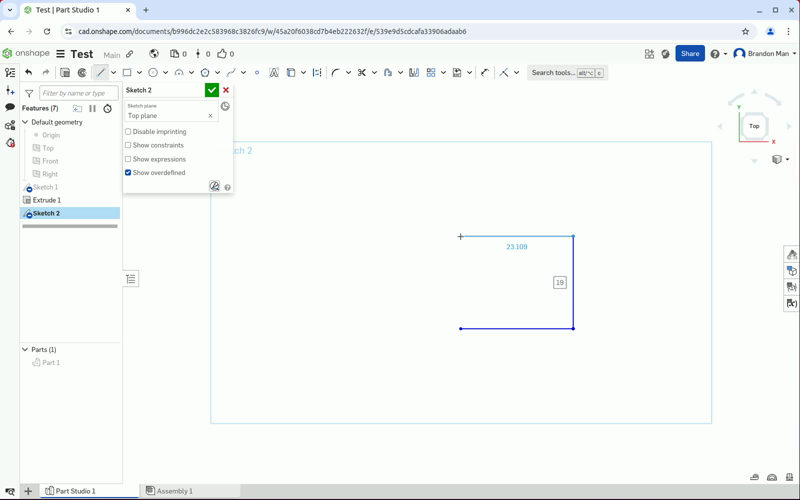
key(esc)
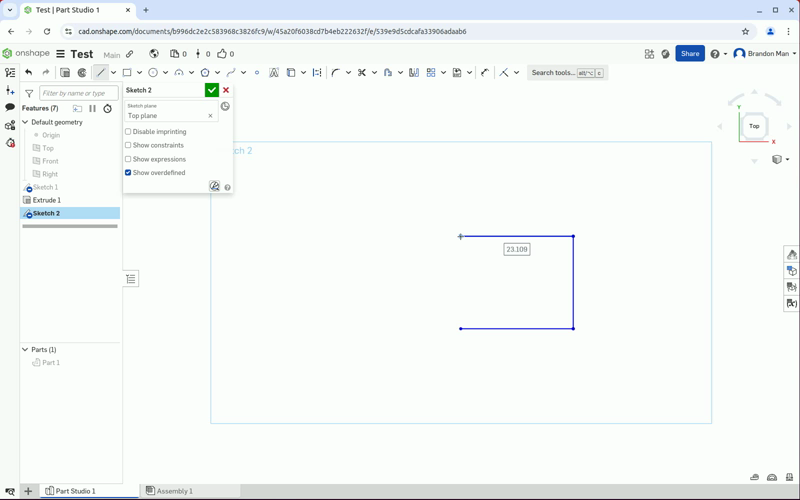
key(a)
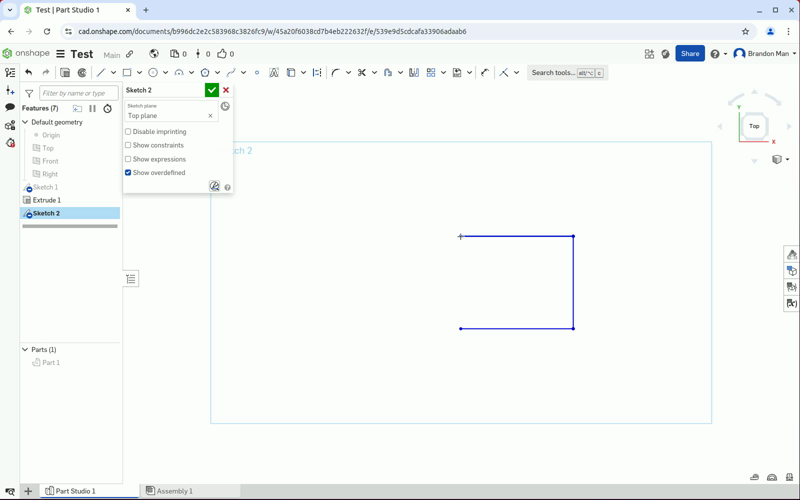
mouse_move(460, 236)
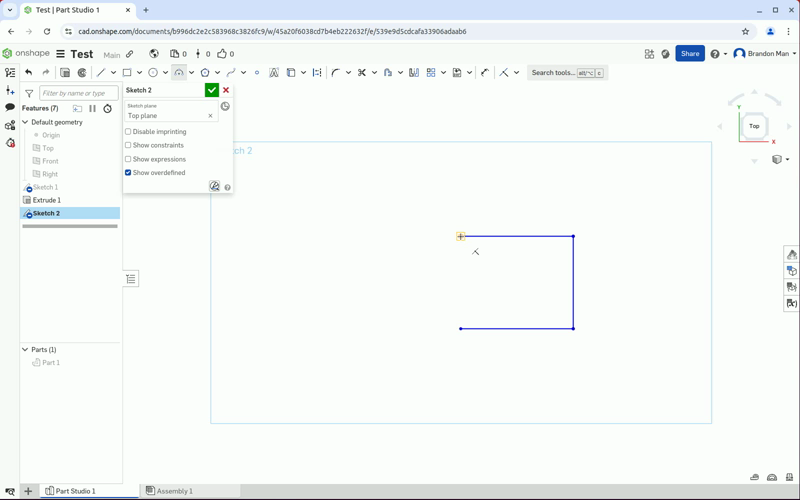
click(460, 236)
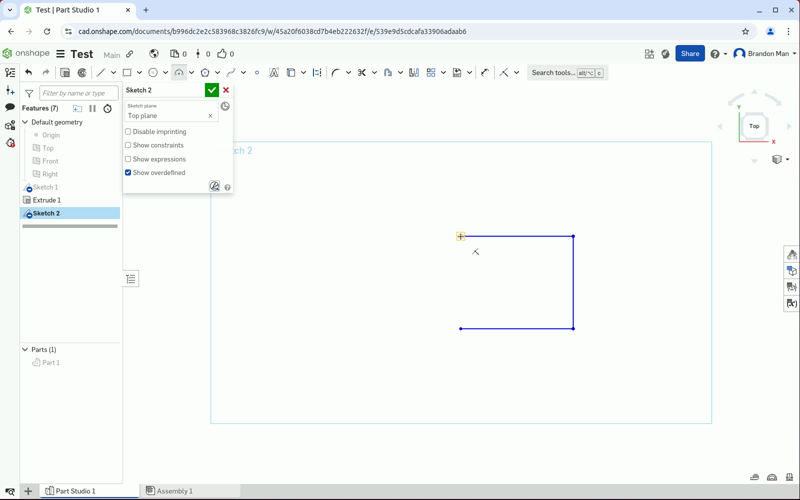
mouse_move(460, 328)
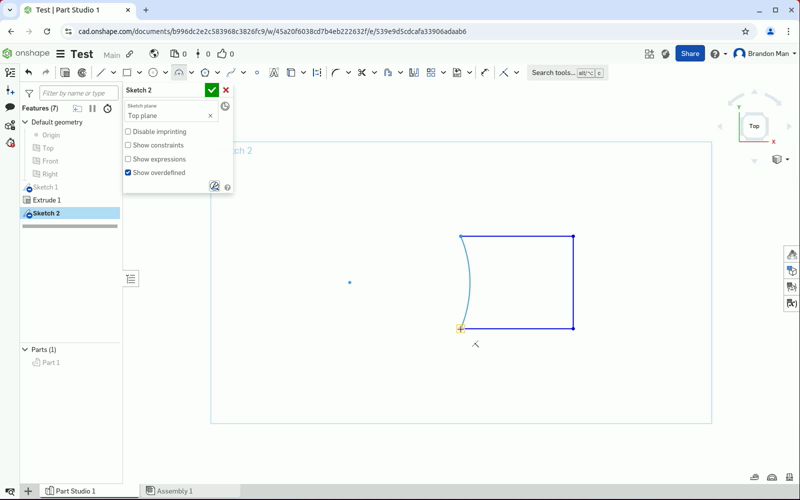
click(460, 328)
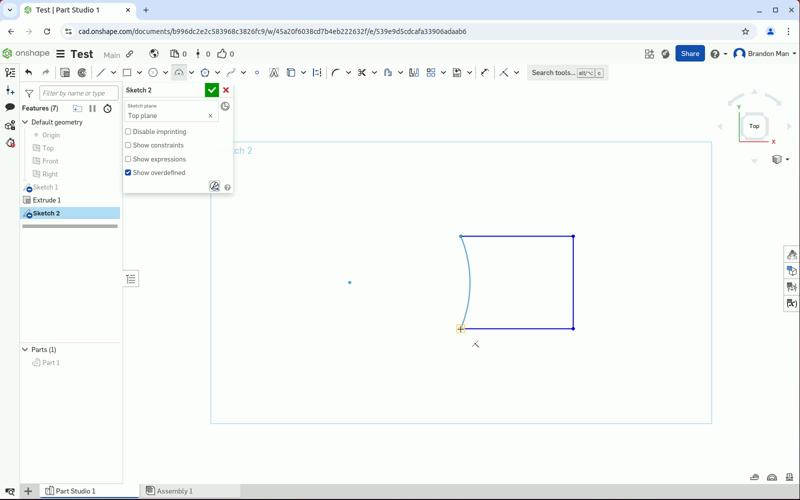
key_down(shift)
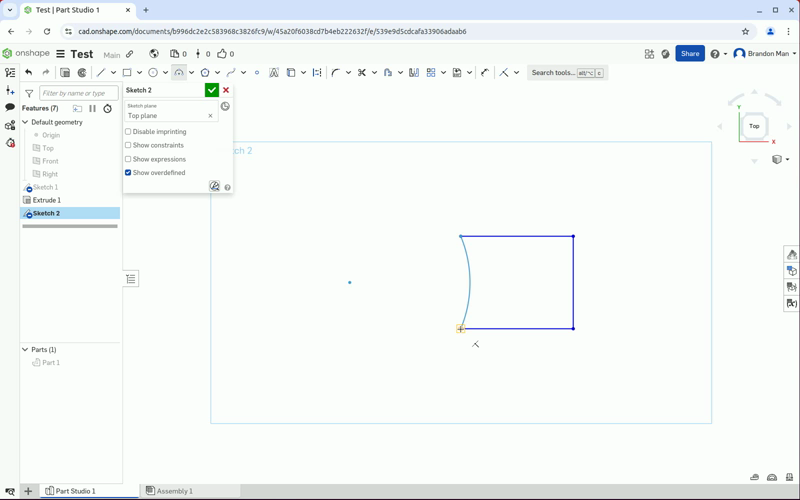
mouse_move(507, 282)
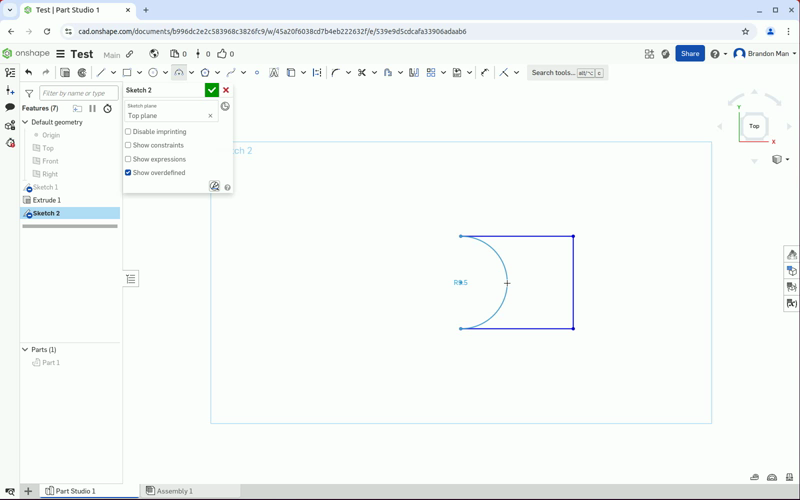
click(507, 282)
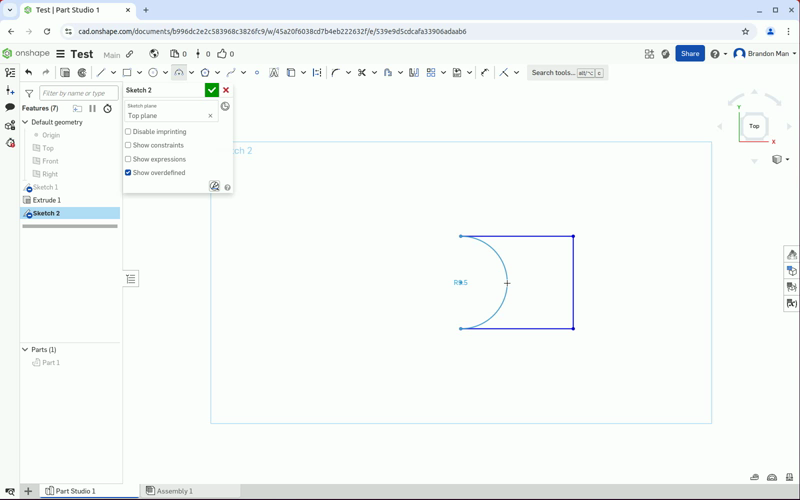
key_up(shift)
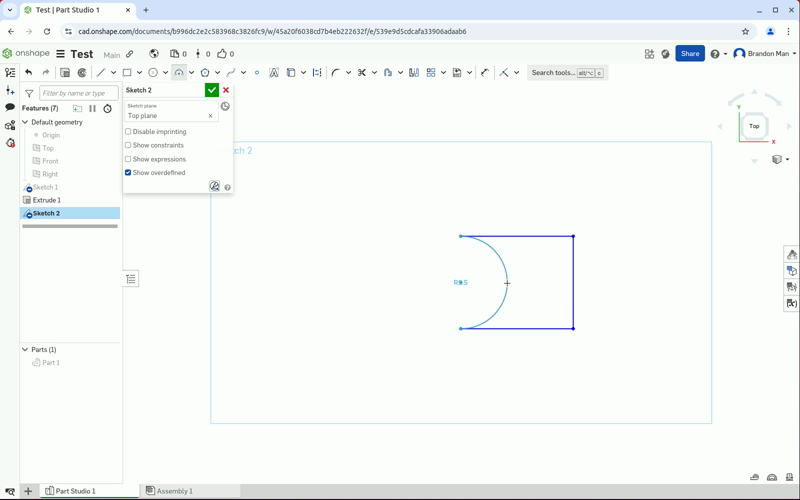
key(esc)
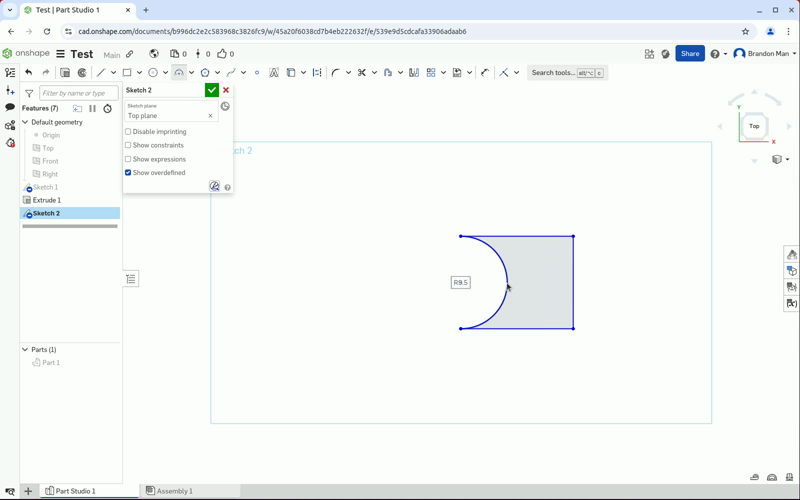
mouse_move(516, 288)
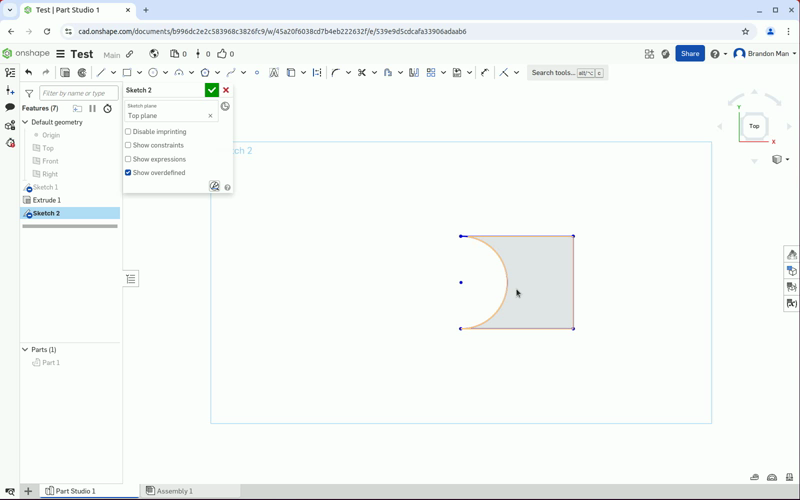
scroll(6)
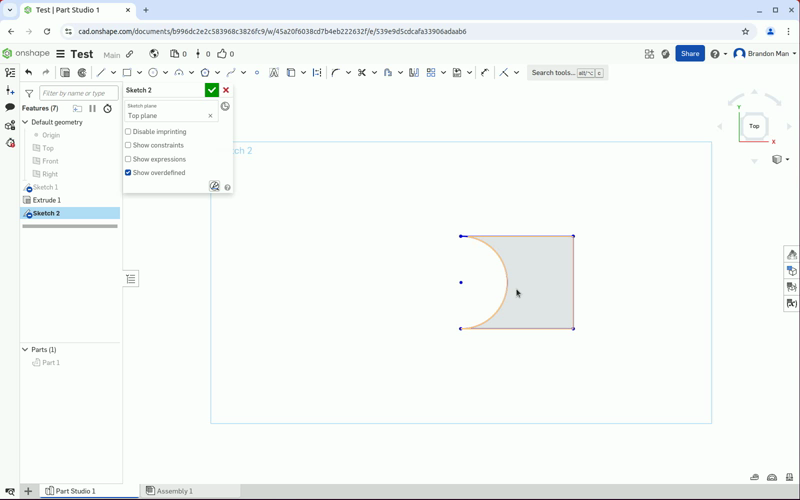
scroll(6)
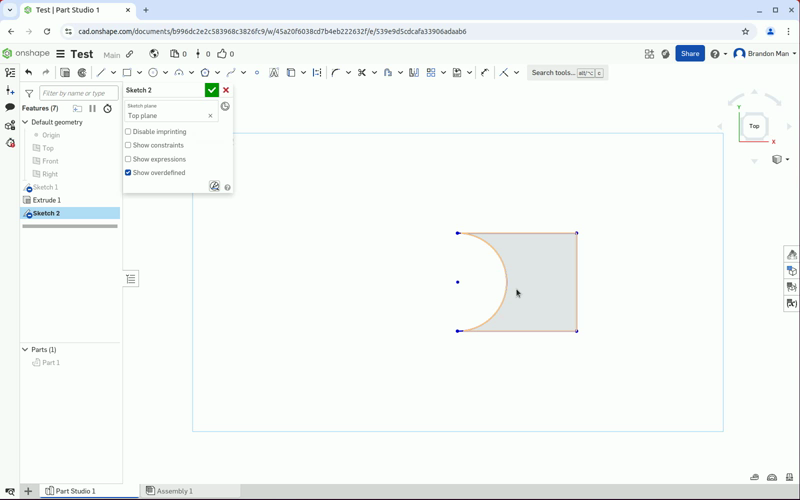
scroll(6)
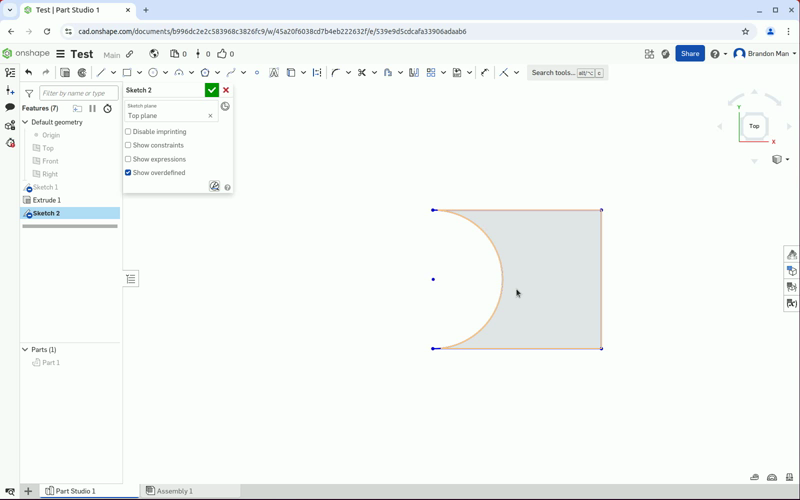
scroll(6)
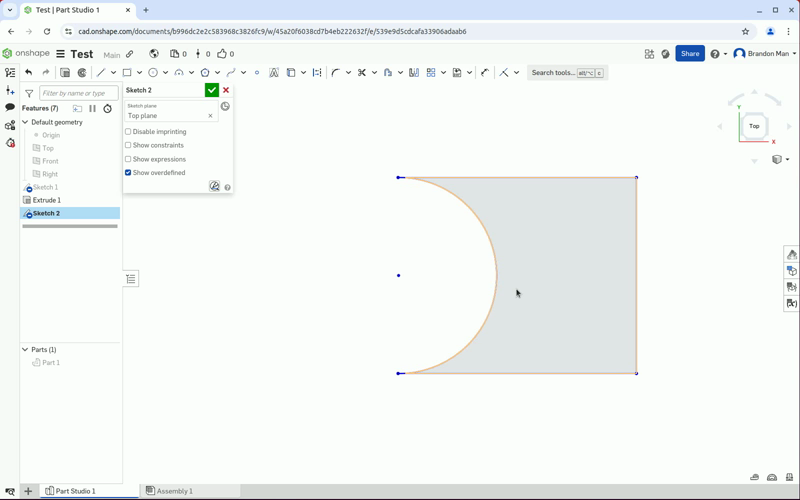
scroll(6)
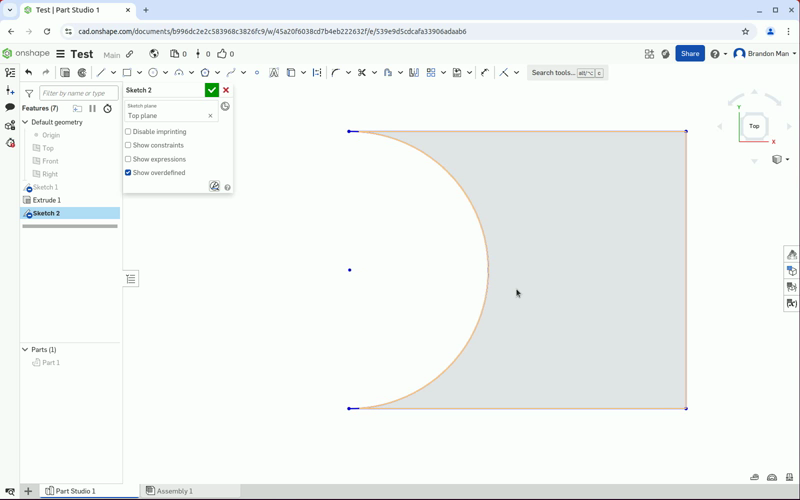
scroll(6)
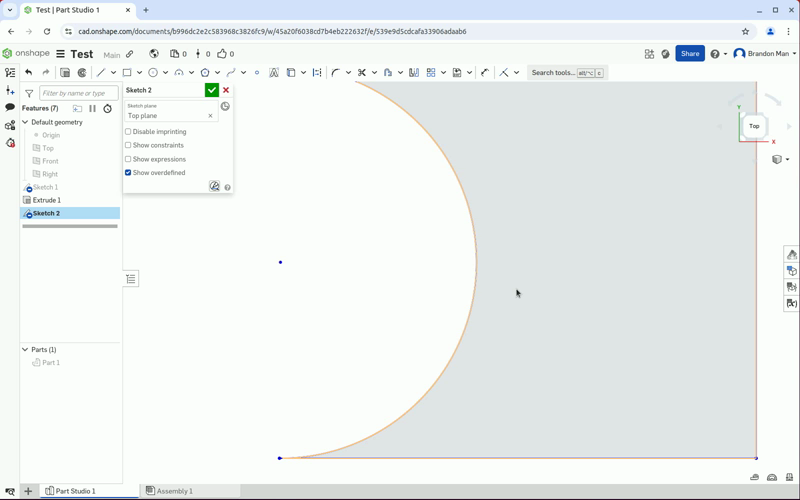
scroll(6)
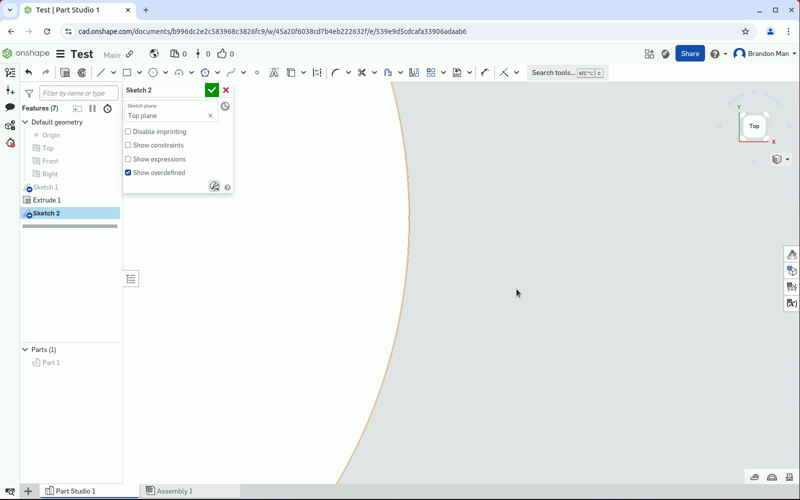
click(516, 288)
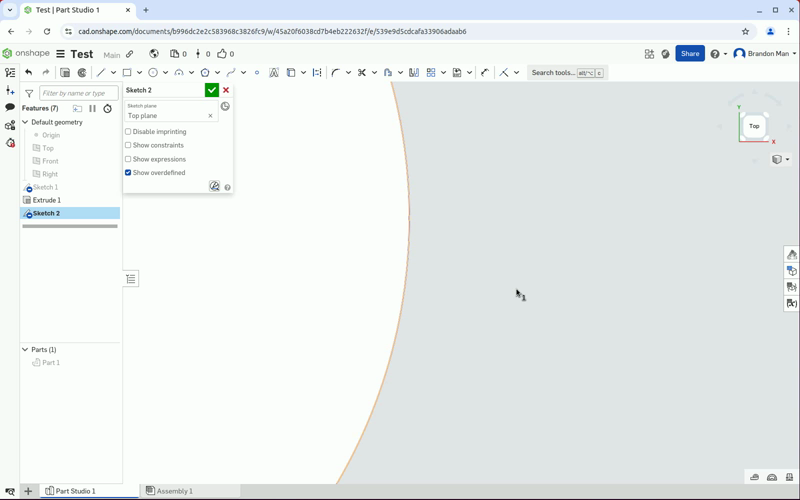
scroll(-6)
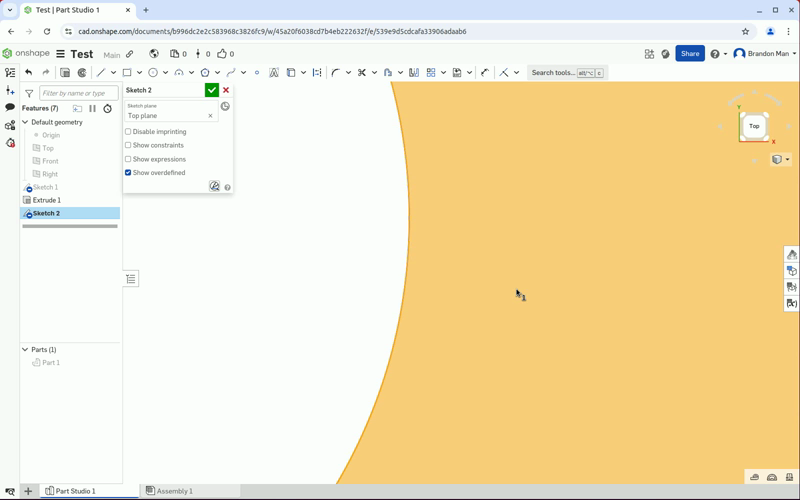
scroll(-6)
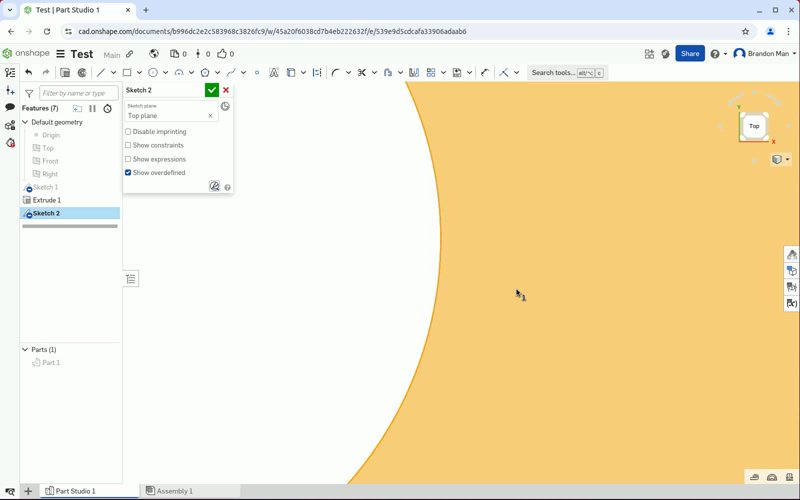
scroll(-6)
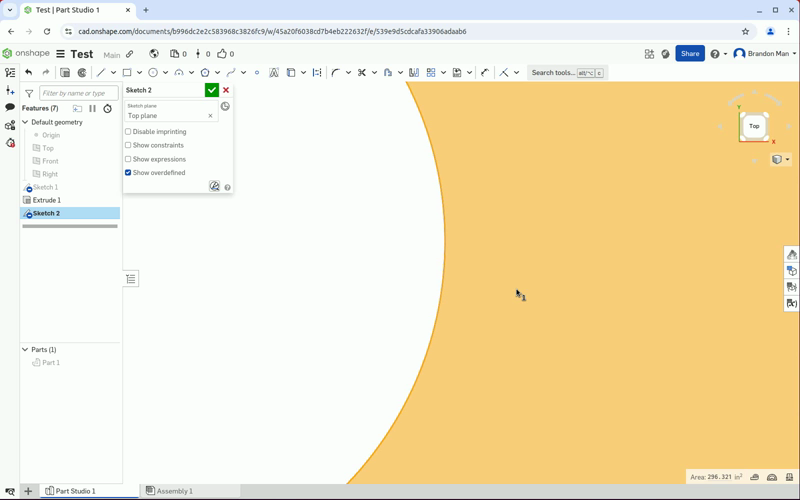
scroll(-6)
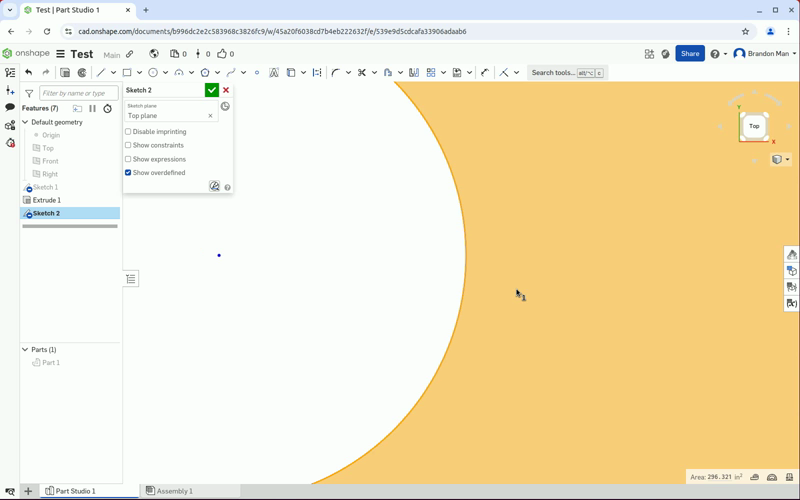
scroll(-6)
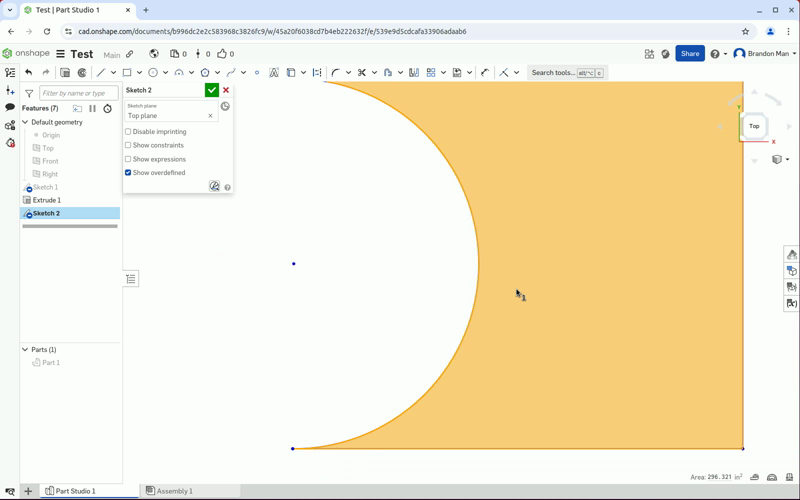
scroll(-6)
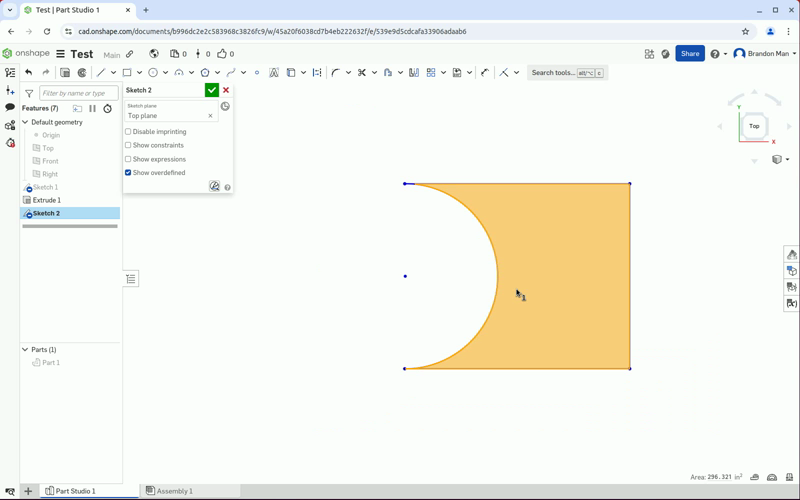
scroll(-6)
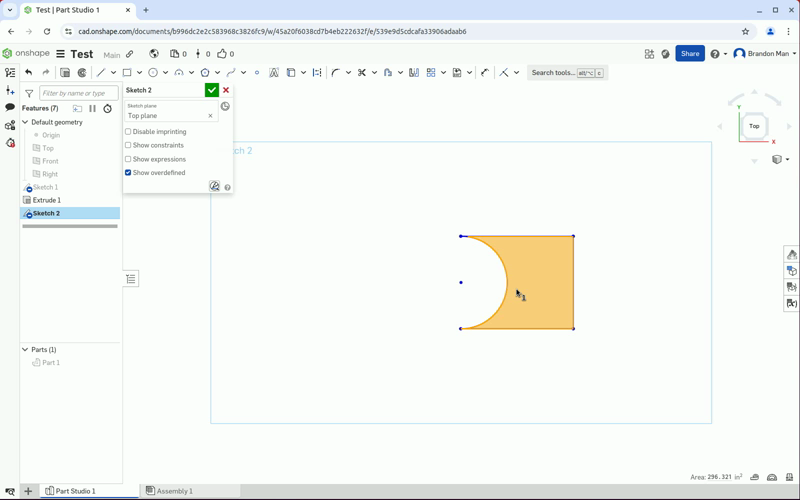
mouse_move(73, 352)
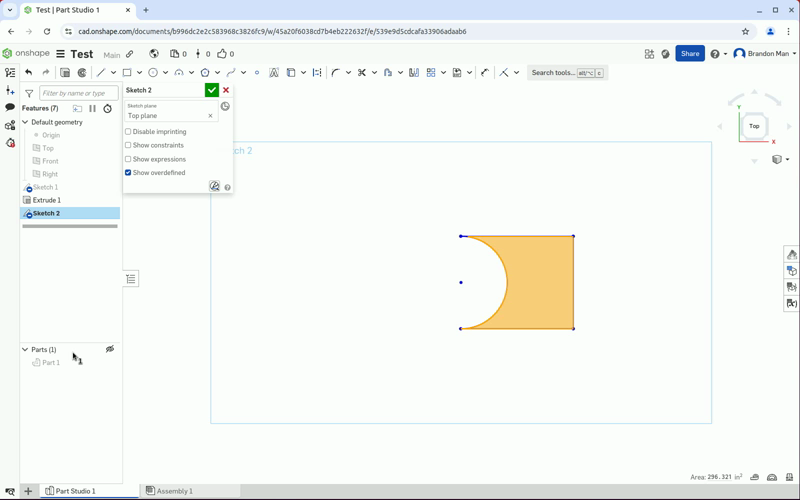
key(shift+y)
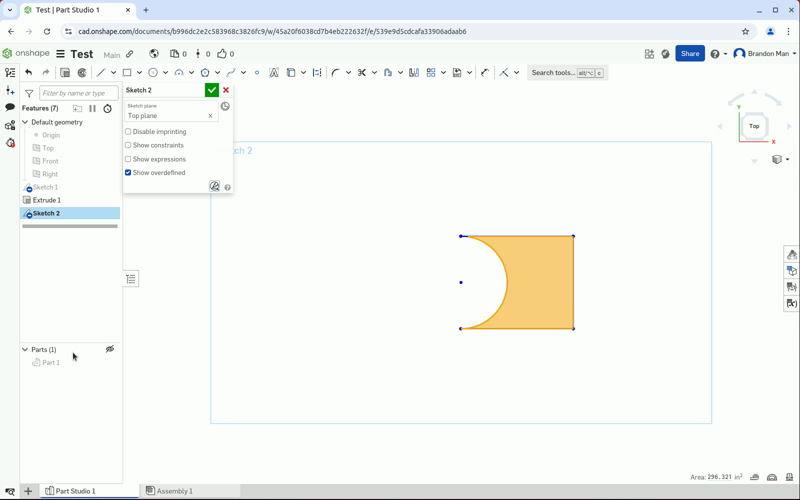
key(shift+e)
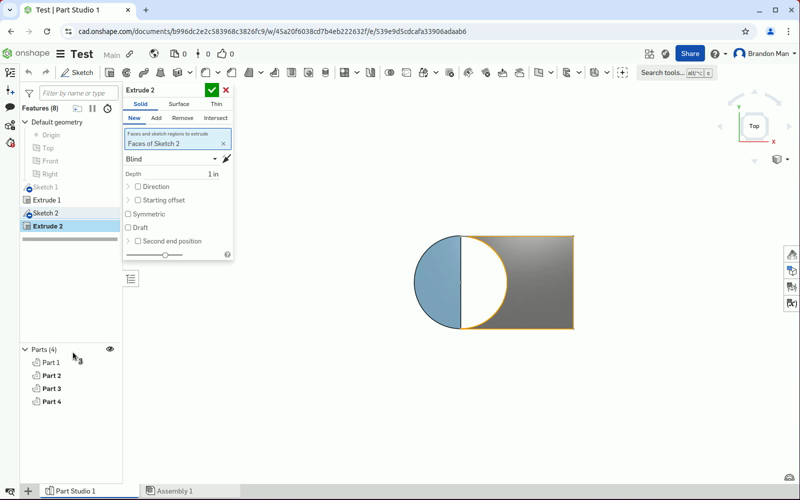
mouse_move(143, 106)
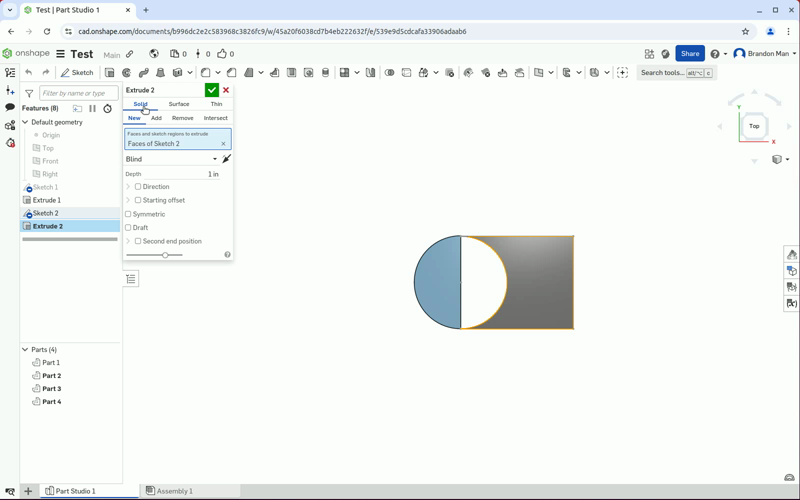
click(143, 106)
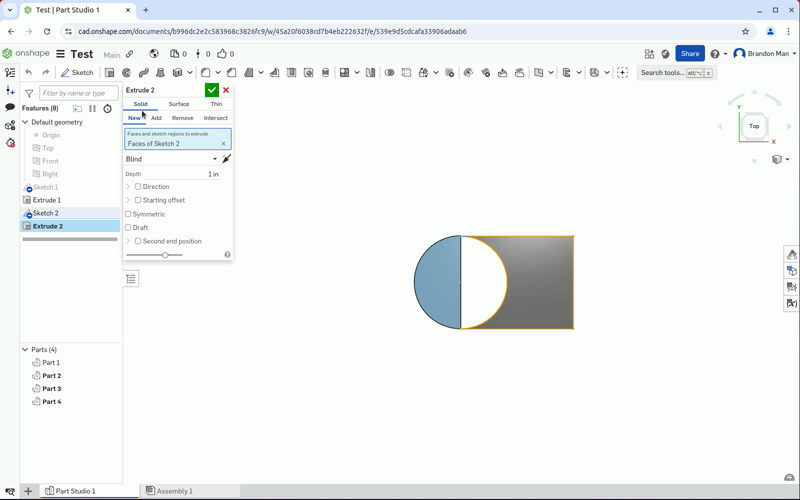
mouse_move(137, 120)
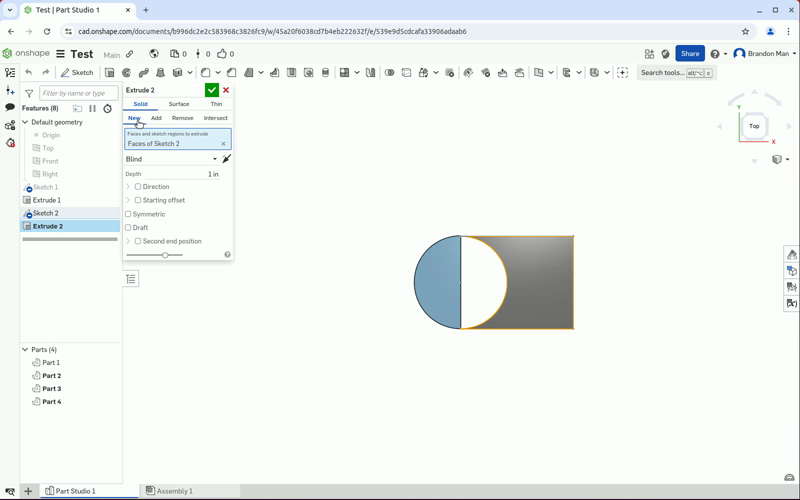
click(137, 120)
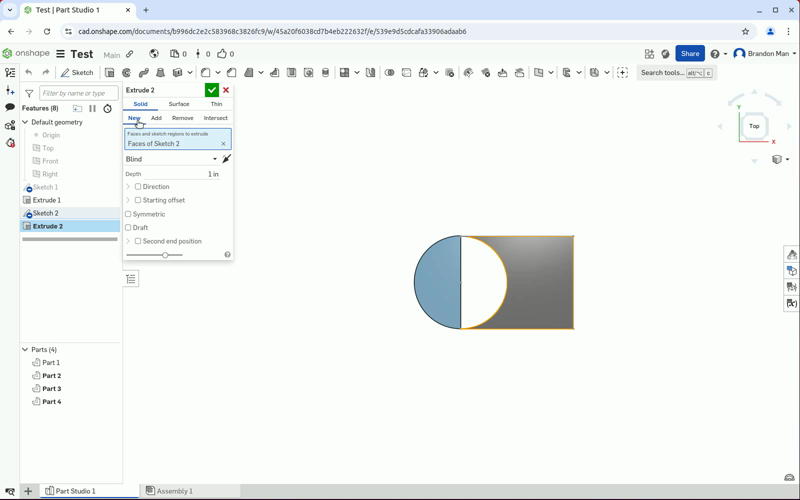
key(tab, 4)
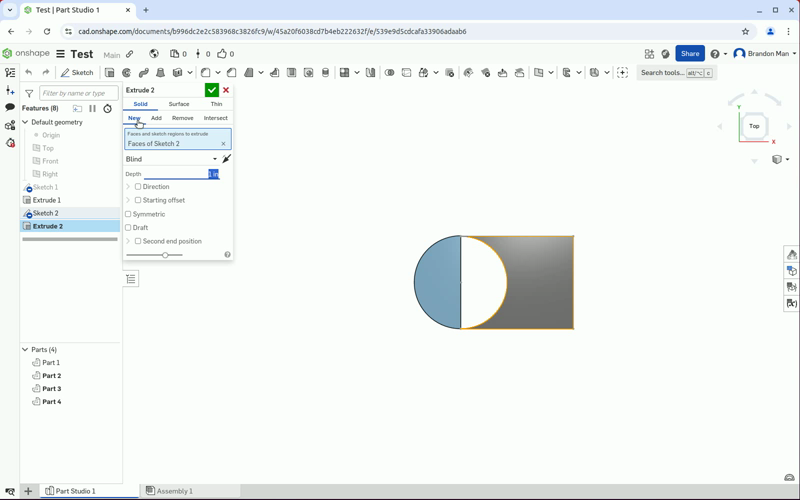
text(3.129)
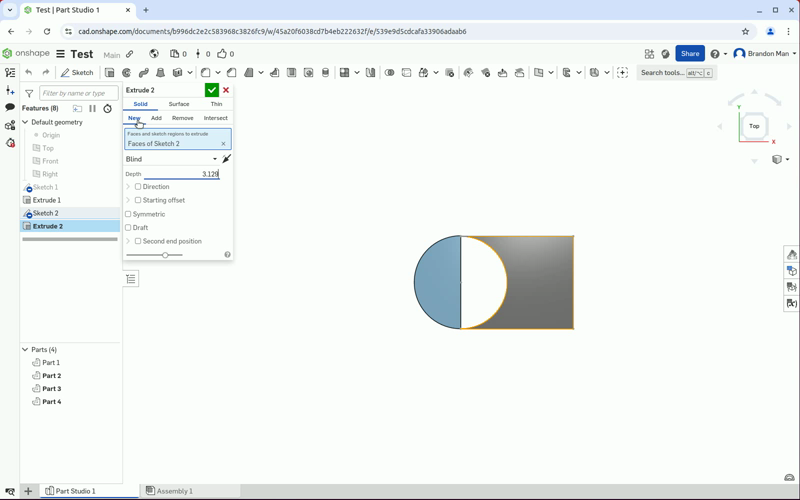
key(enter)
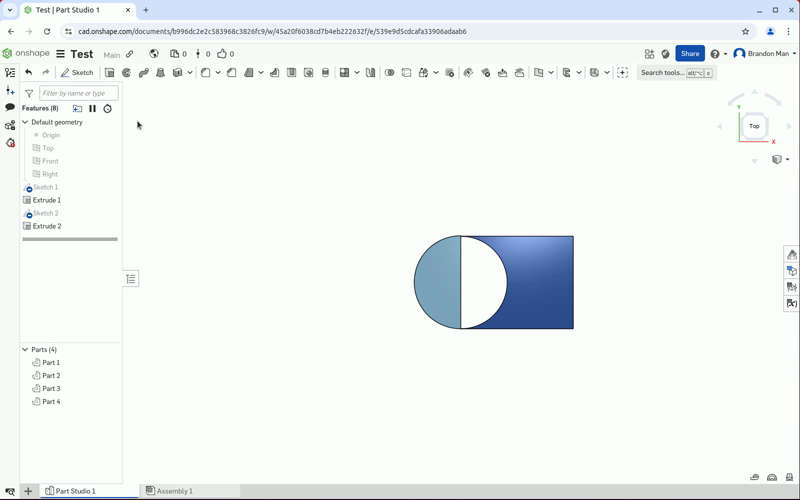
key(shift+h)
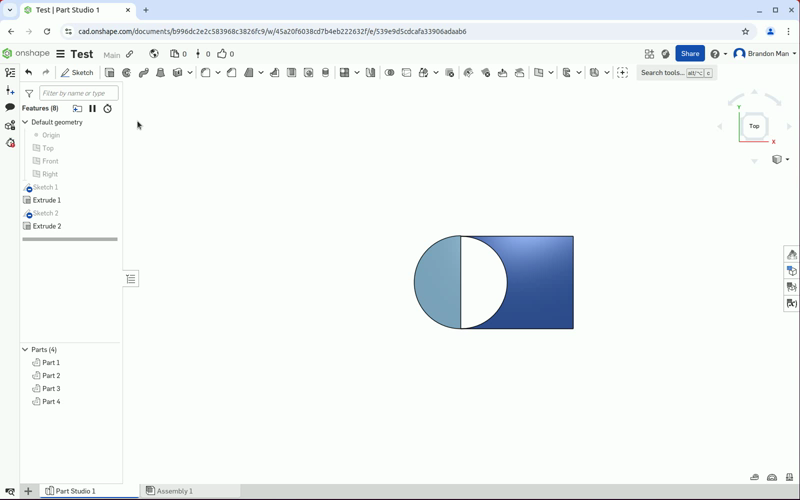
key(shift+h)
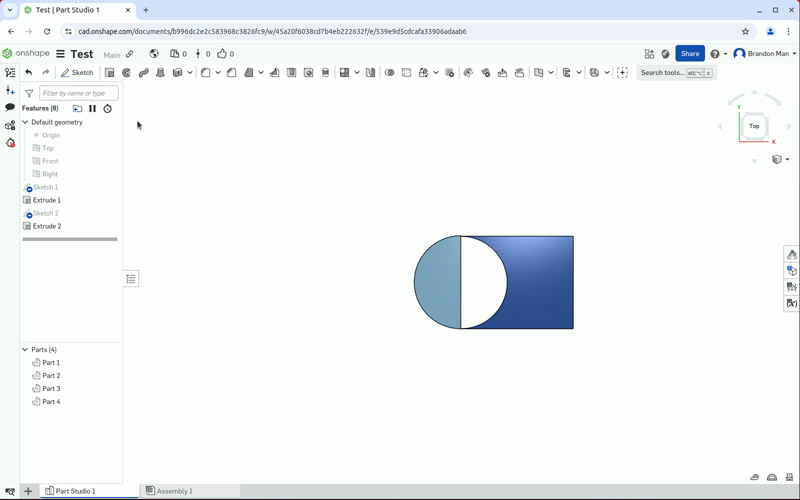
mouse_move(73, 189)
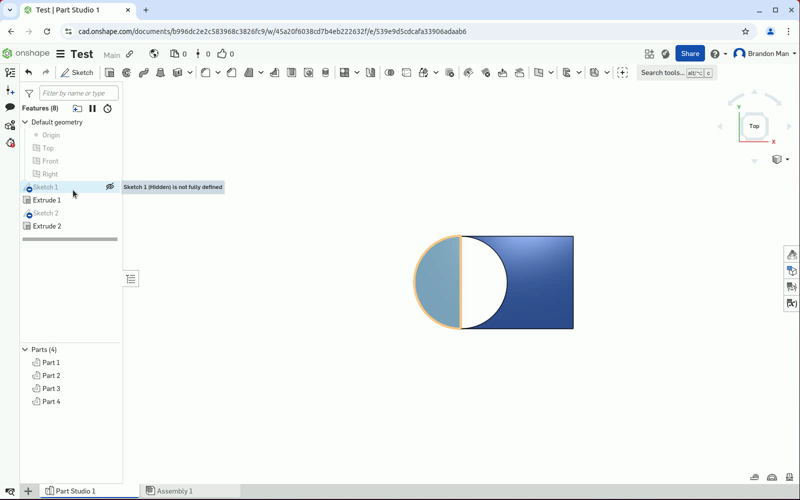
click(73, 189)
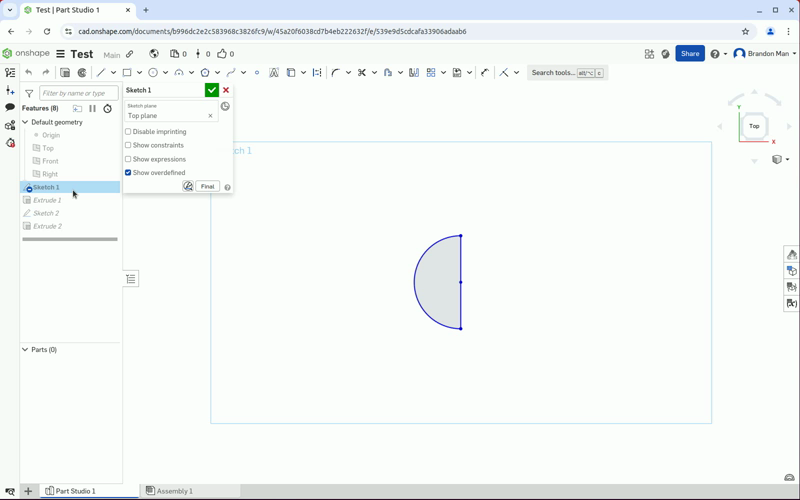
mouse_move(229, 92)
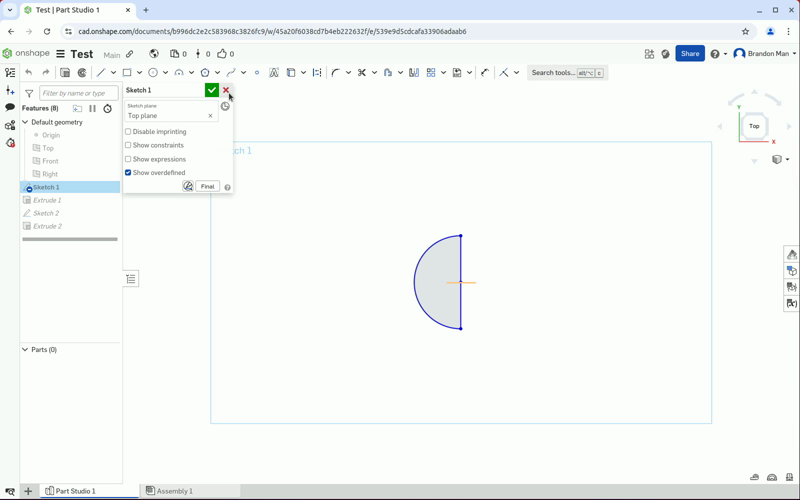
click(229, 92)
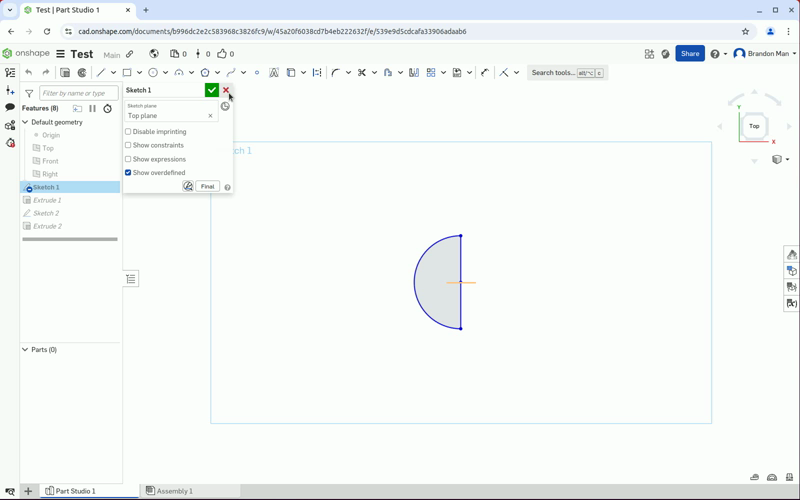
key(shift+s)
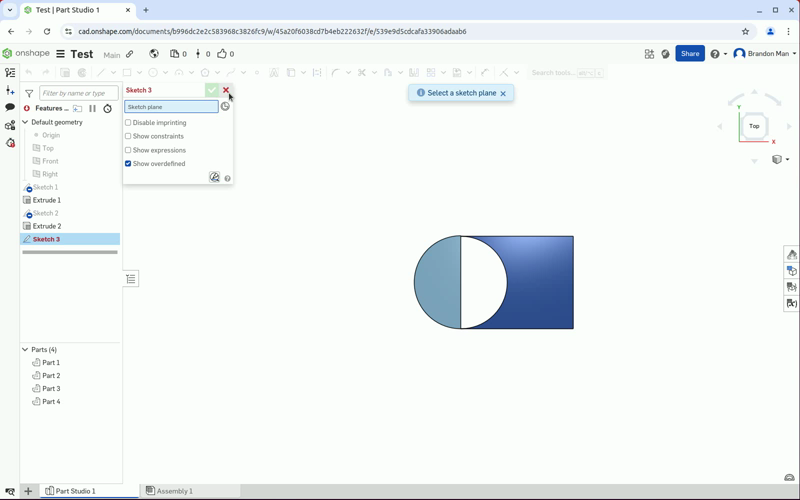
mouse_move(73, 150)
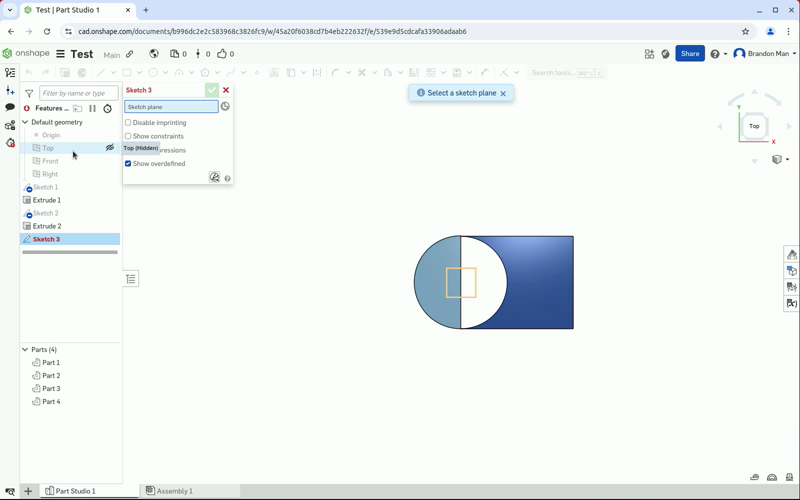
click(73, 150)
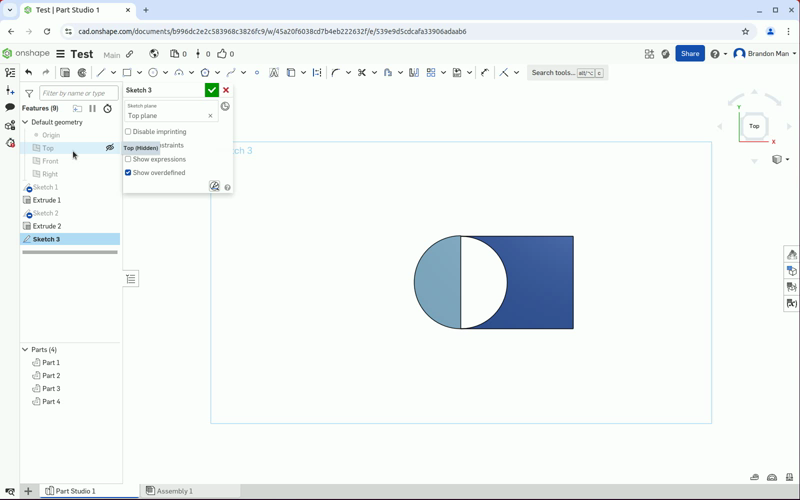
mouse_move(73, 352)
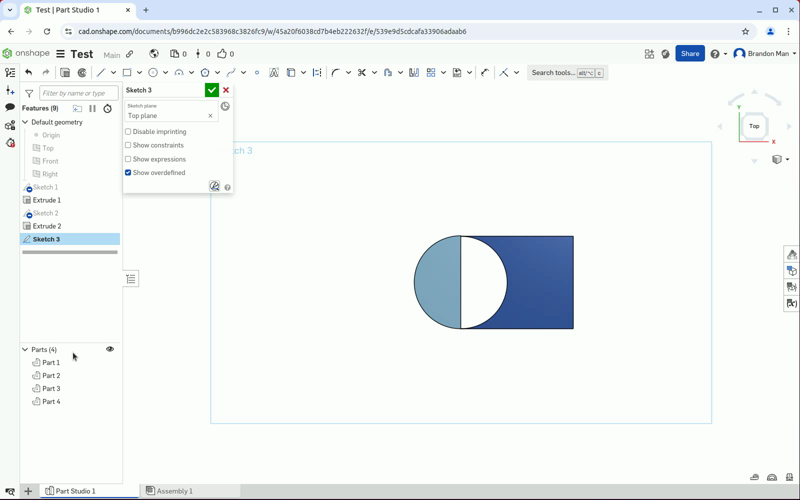
key(y)
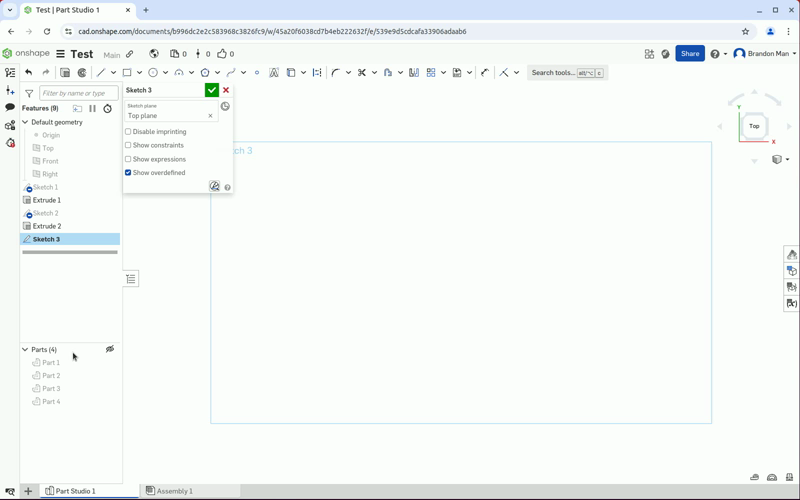
key(a)
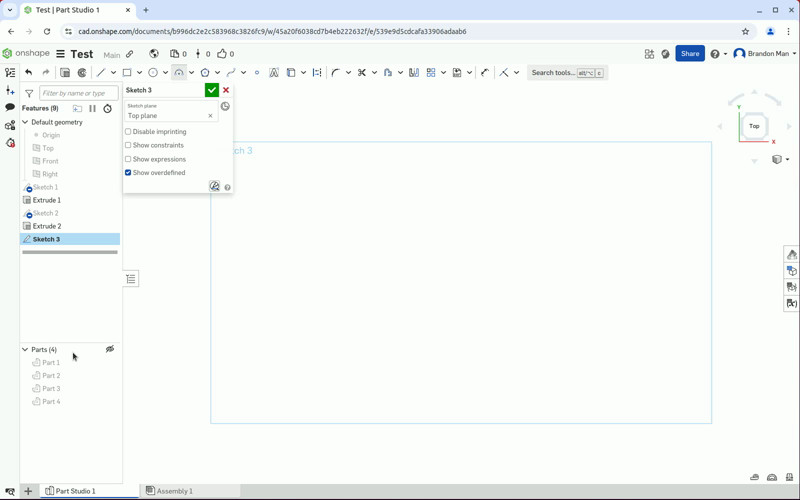
key_down(shift)
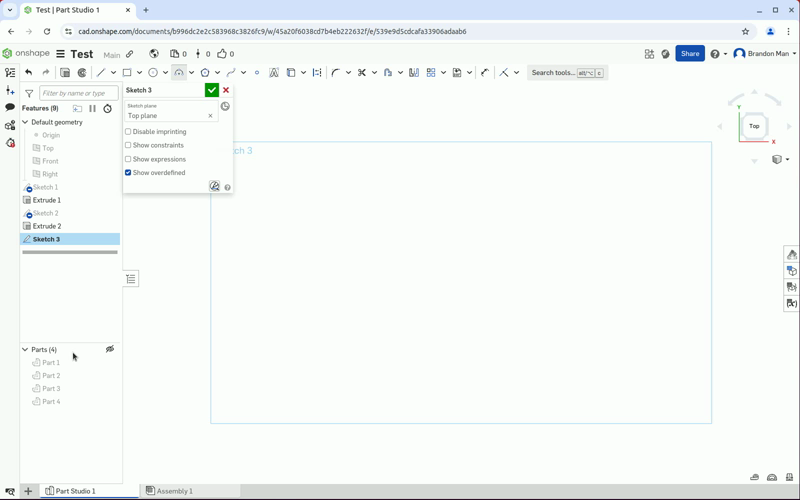
mouse_move(460, 328)
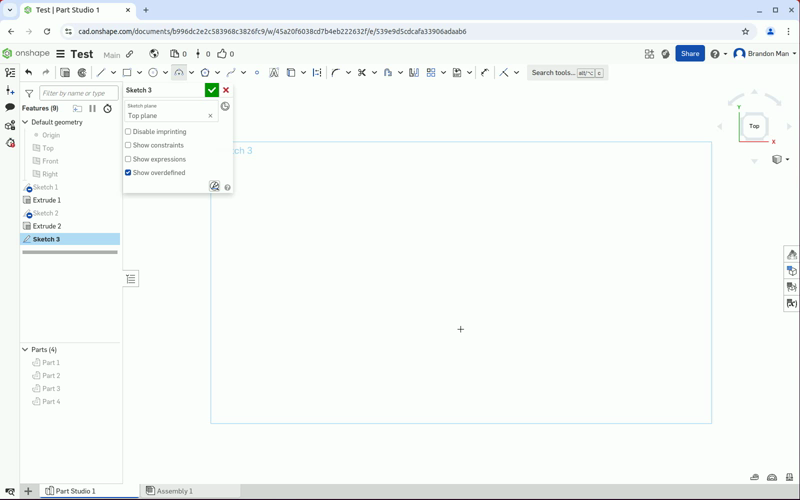
click(460, 328)
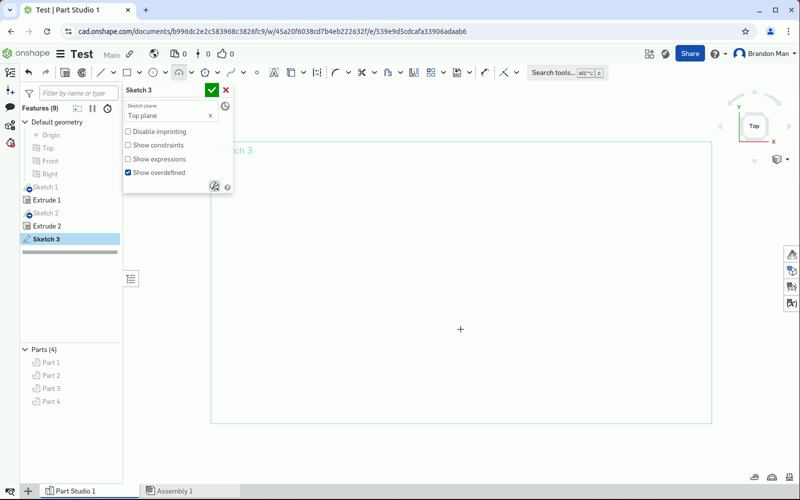
key_up(shift)
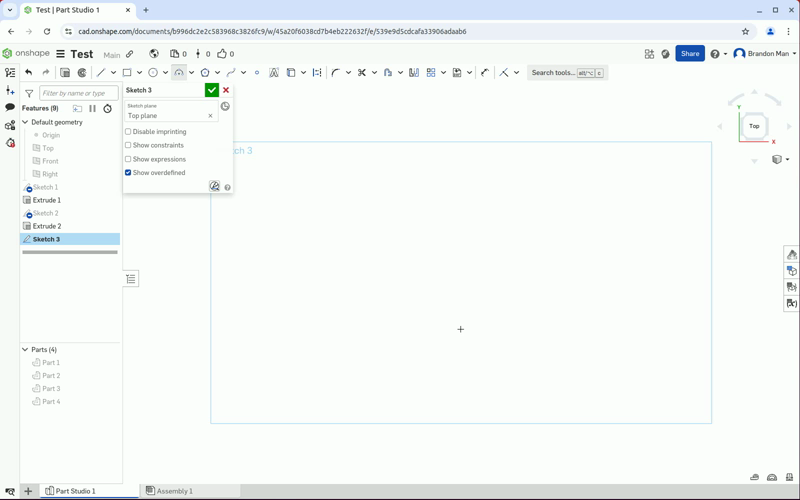
key_down(shift)
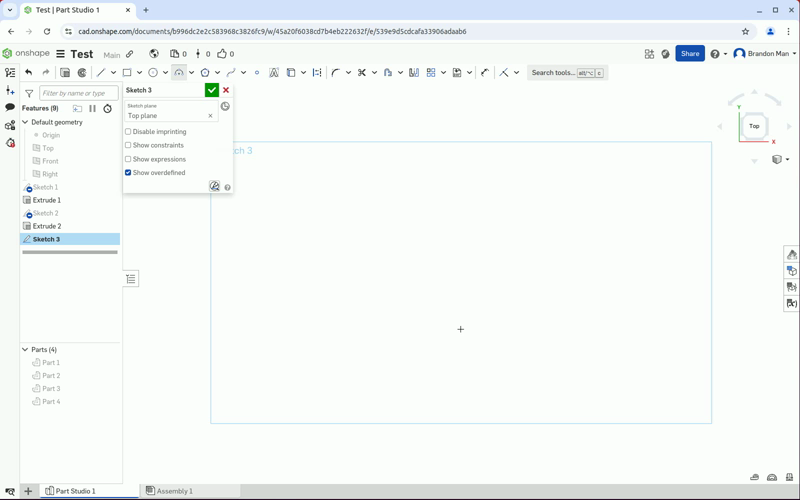
mouse_move(460, 235)
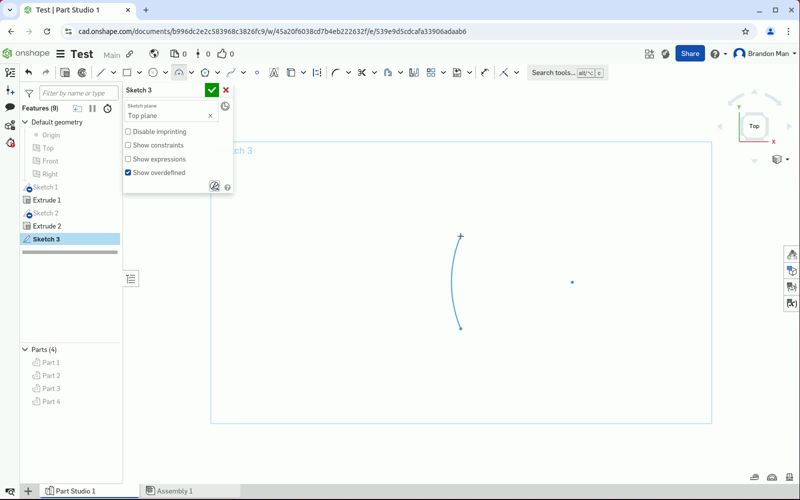
click(460, 235)
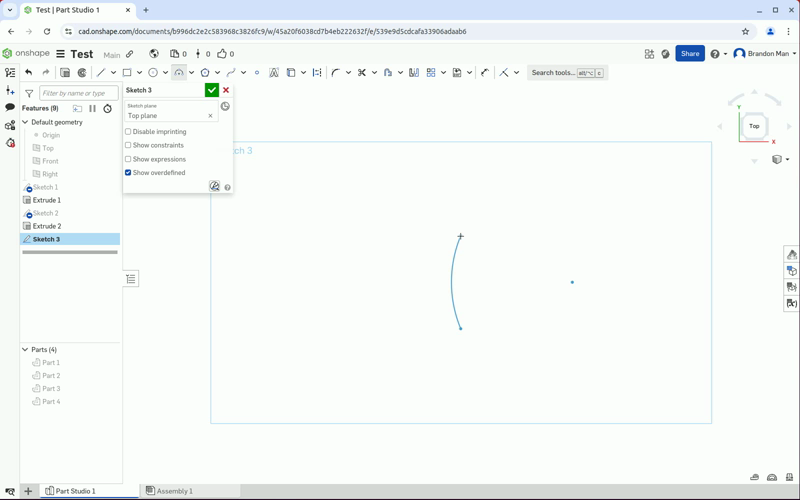
mouse_move(507, 282)
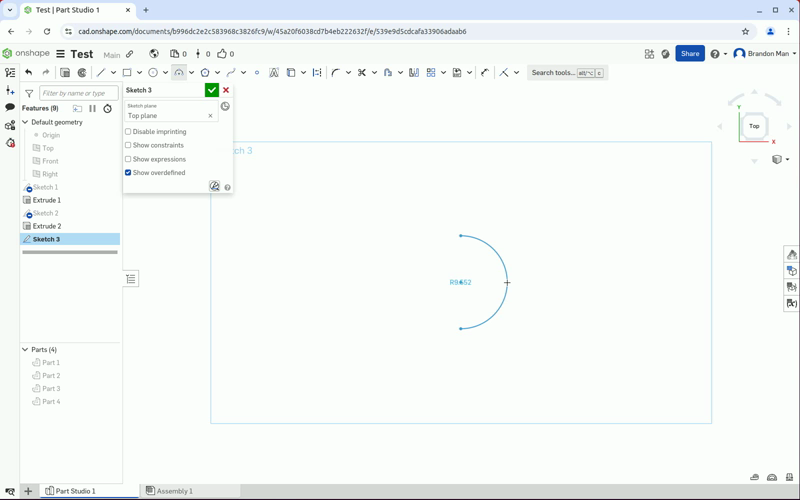
click(507, 282)
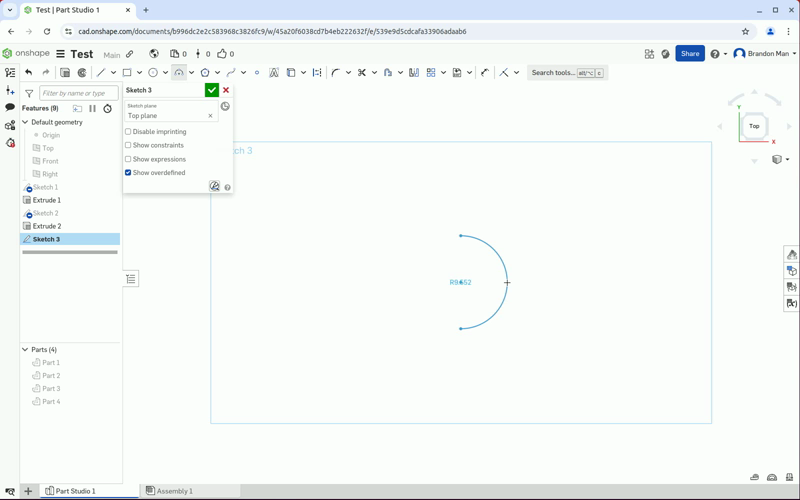
key_up(shift)
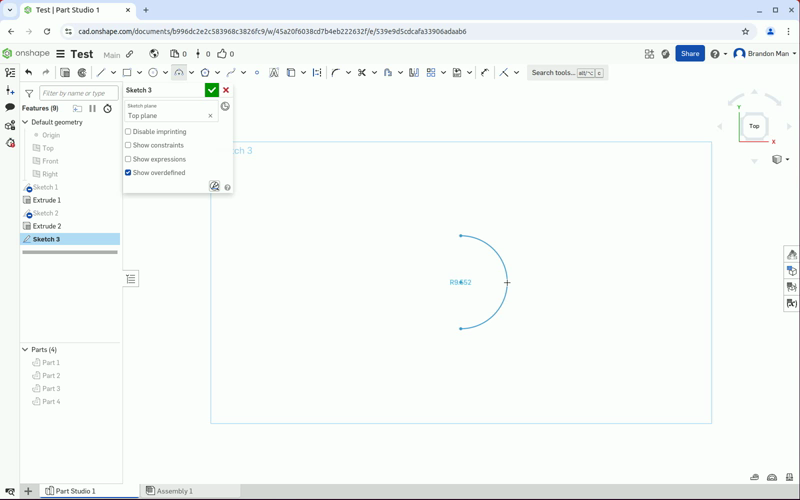
key(esc)
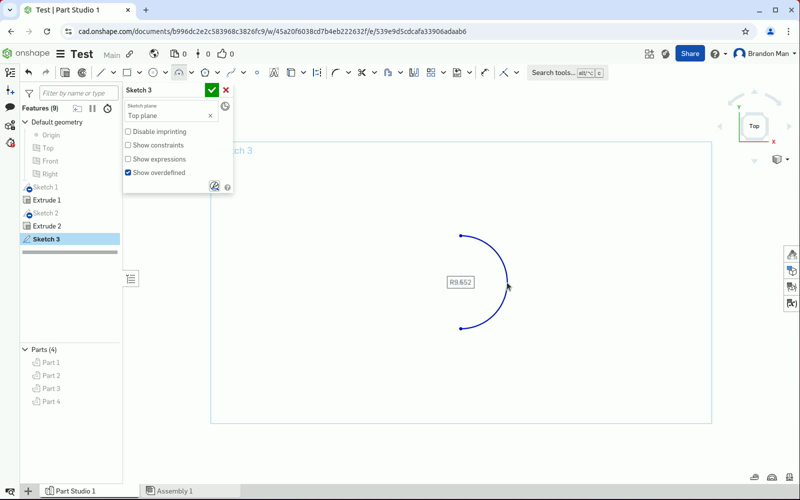
key(l)
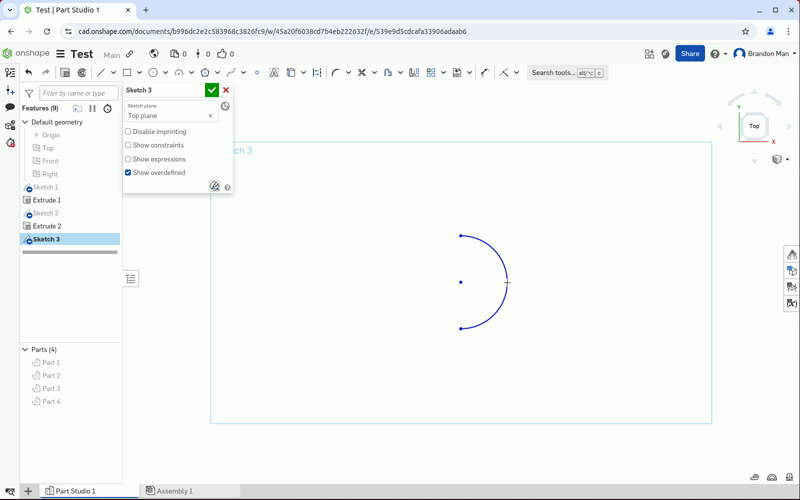
mouse_move(460, 235)
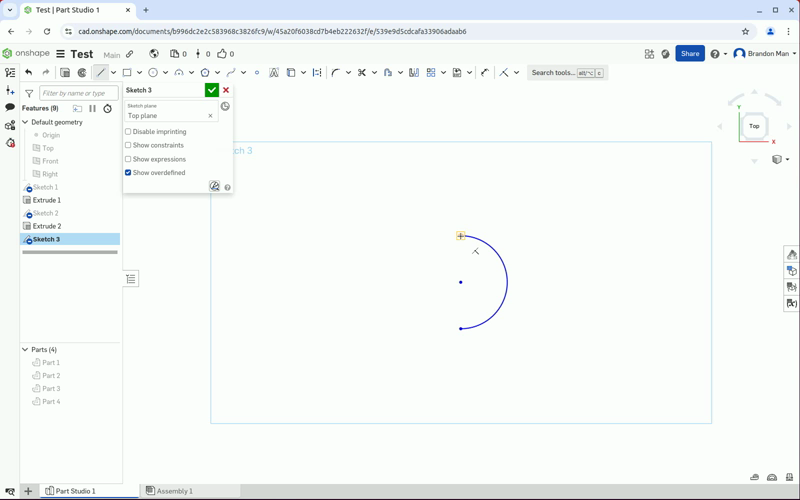
click(460, 235)
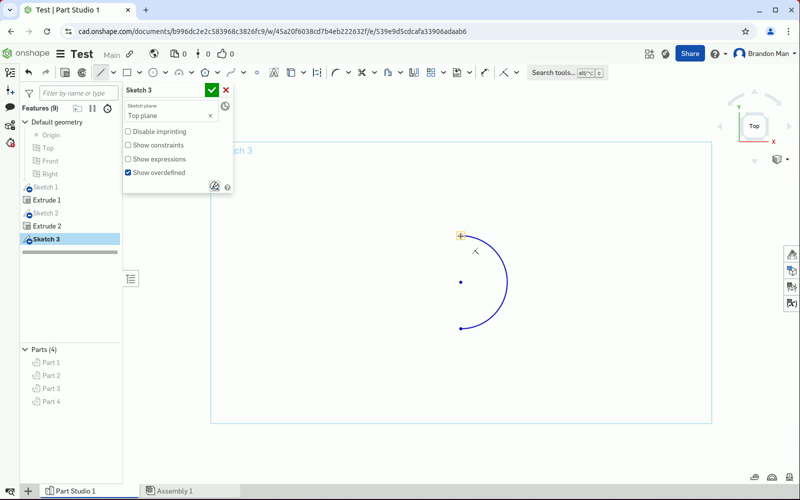
key_down(shift)
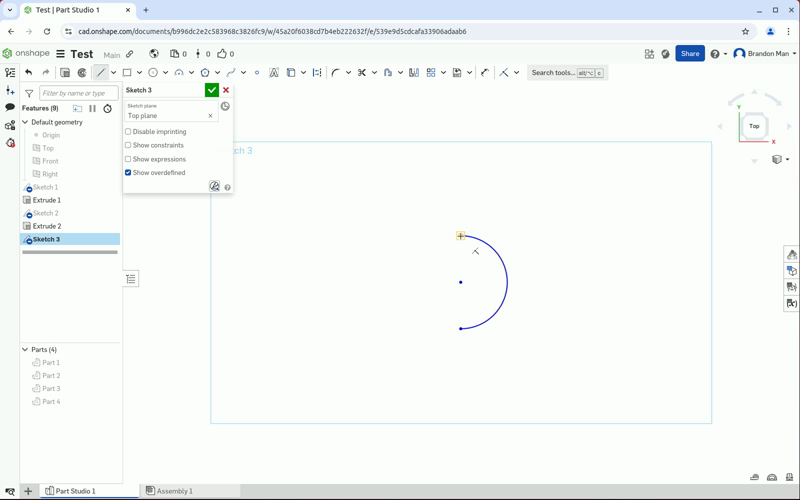
mouse_move(460, 328)
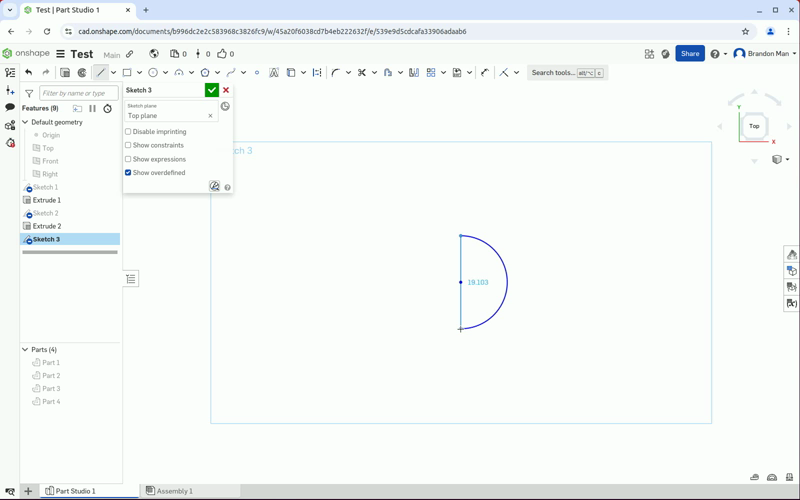
key_up(shift)
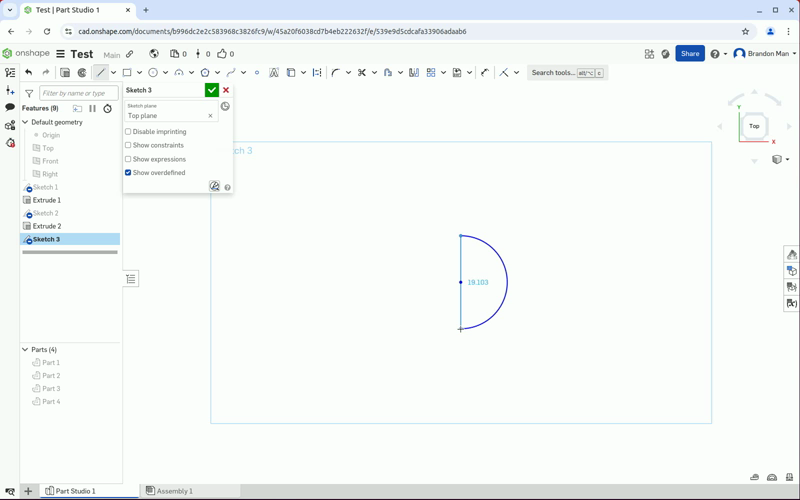
click(460, 328)
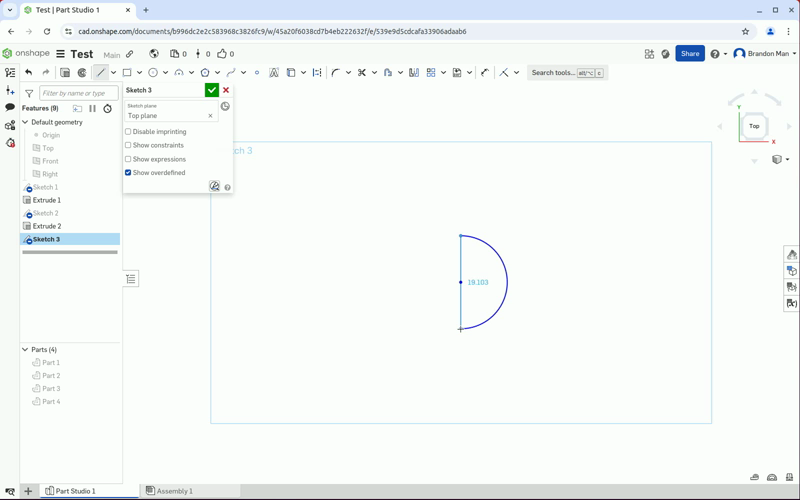
key(esc)
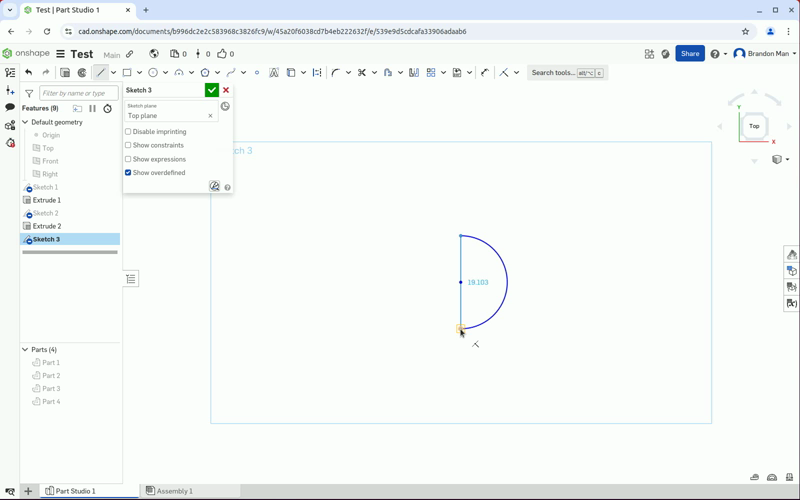
mouse_move(481, 283)
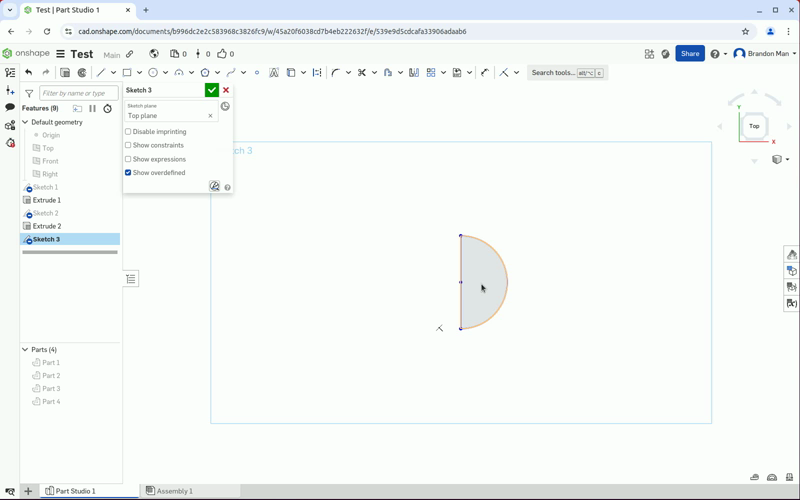
scroll(6)
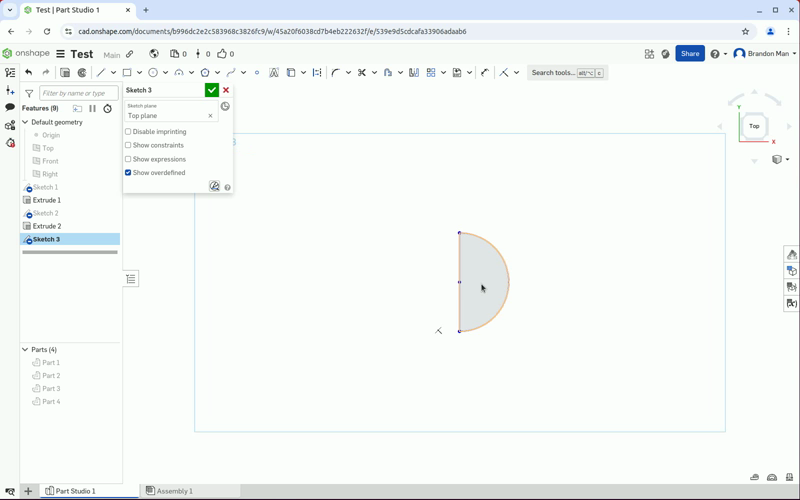
scroll(6)
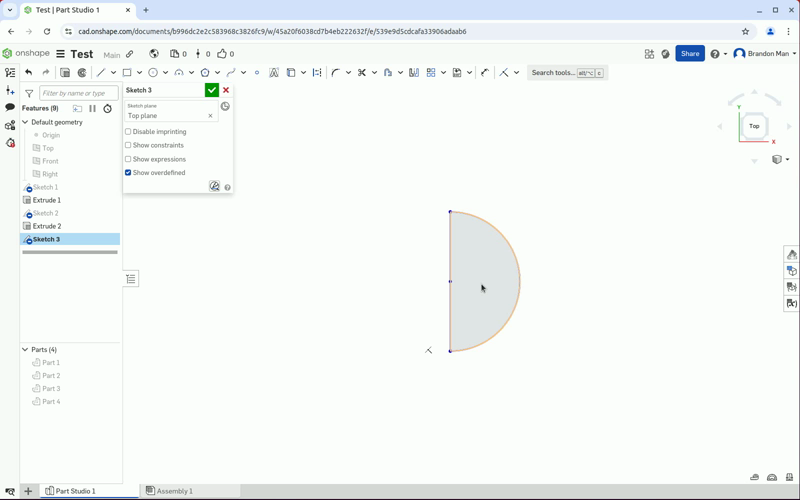
scroll(6)
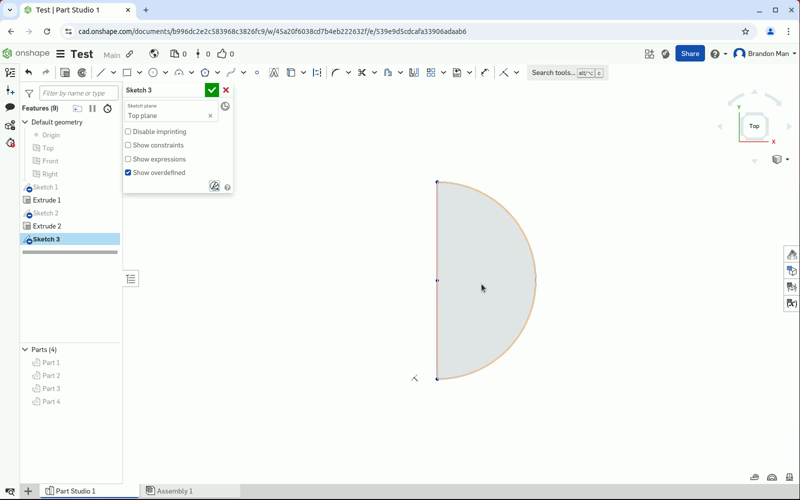
scroll(6)
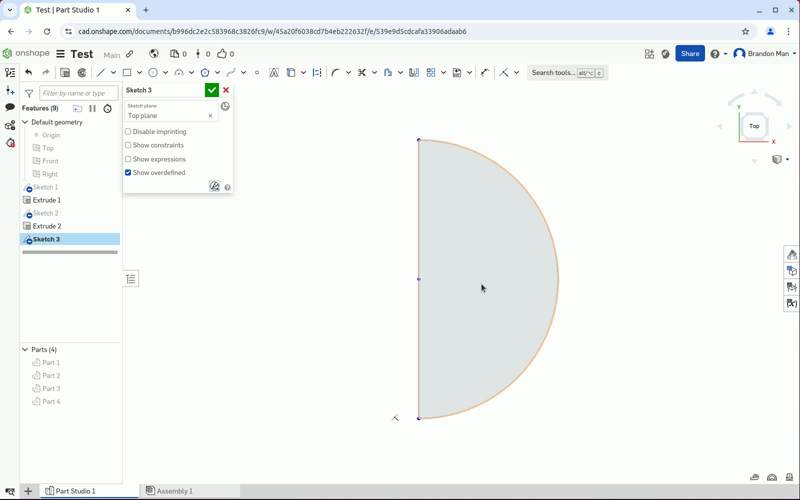
scroll(6)
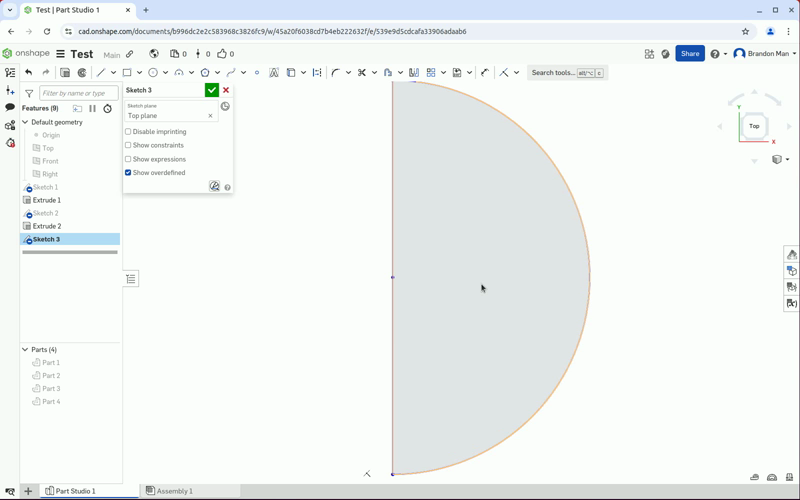
scroll(6)
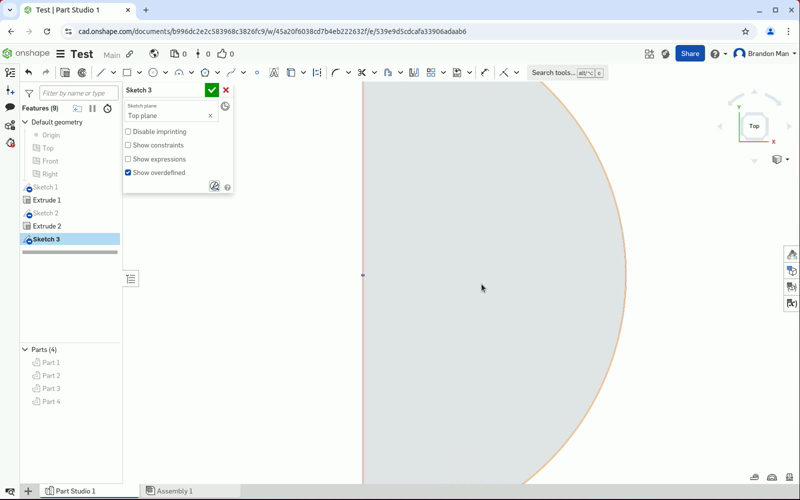
scroll(6)
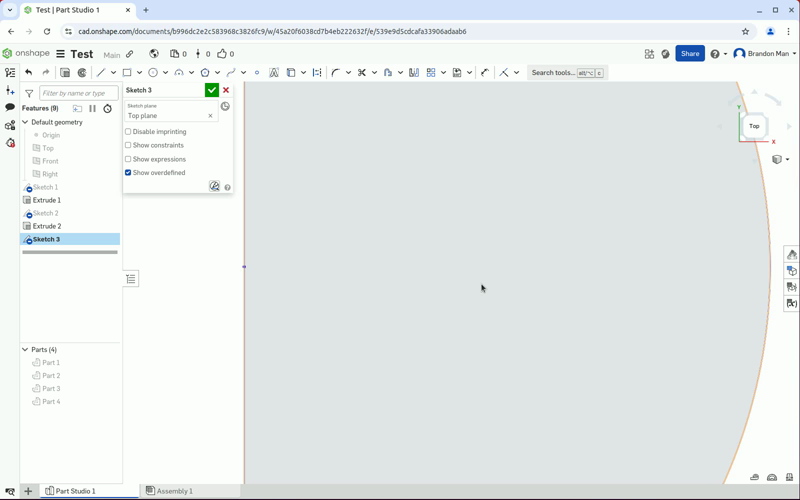
click(481, 283)
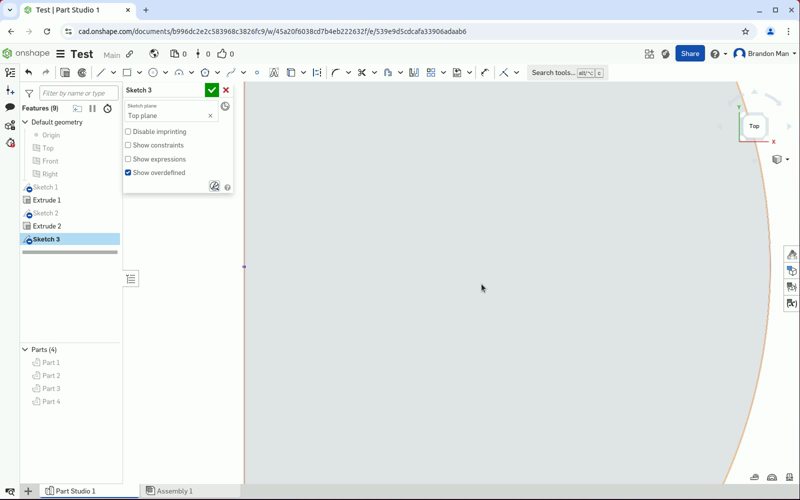
scroll(-6)
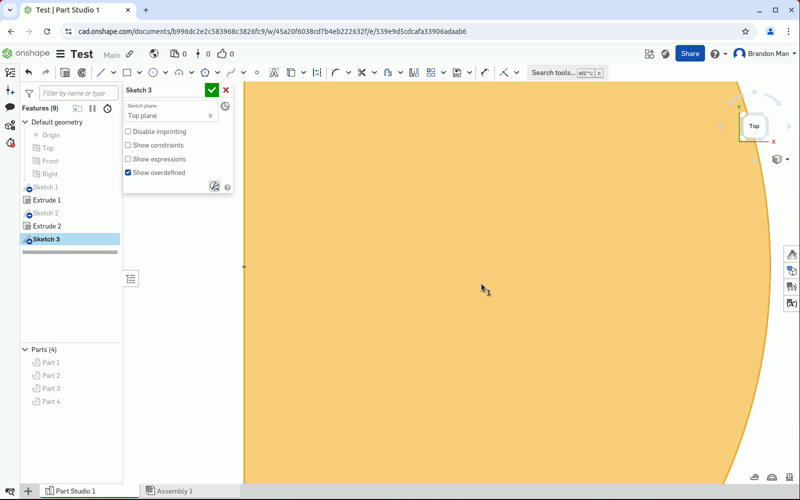
scroll(-6)
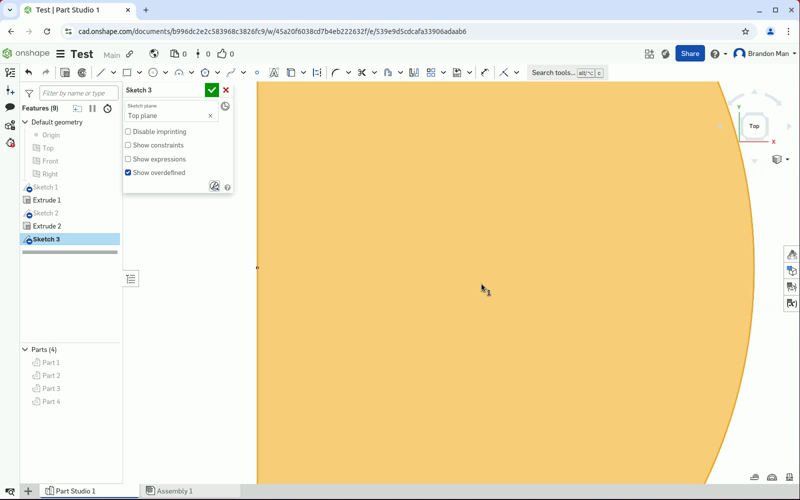
scroll(-6)
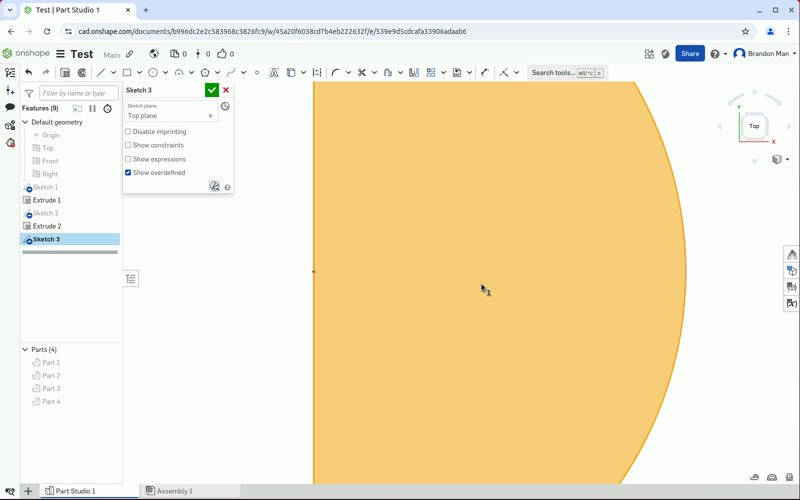
scroll(-6)
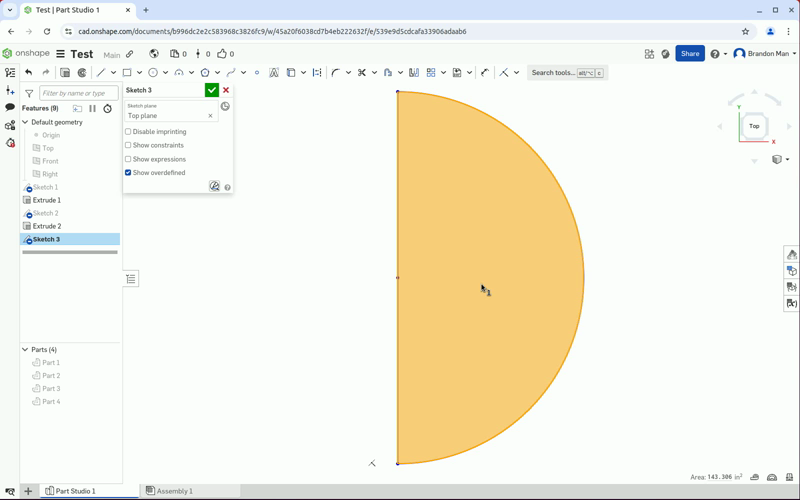
scroll(-6)
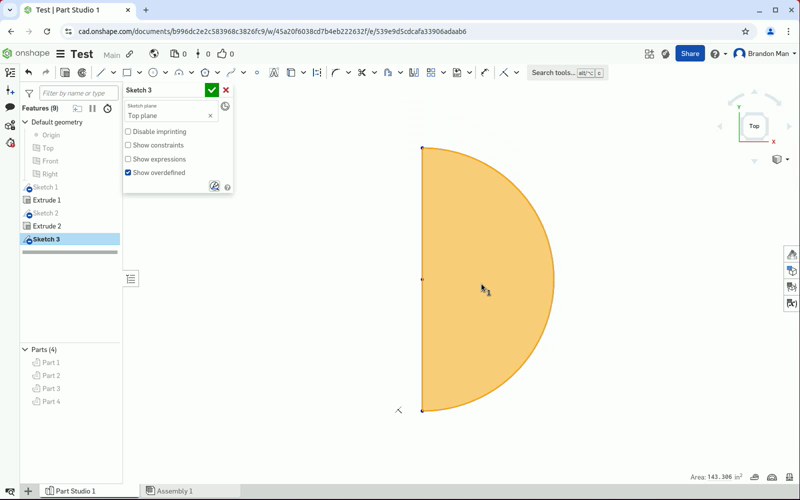
scroll(-6)
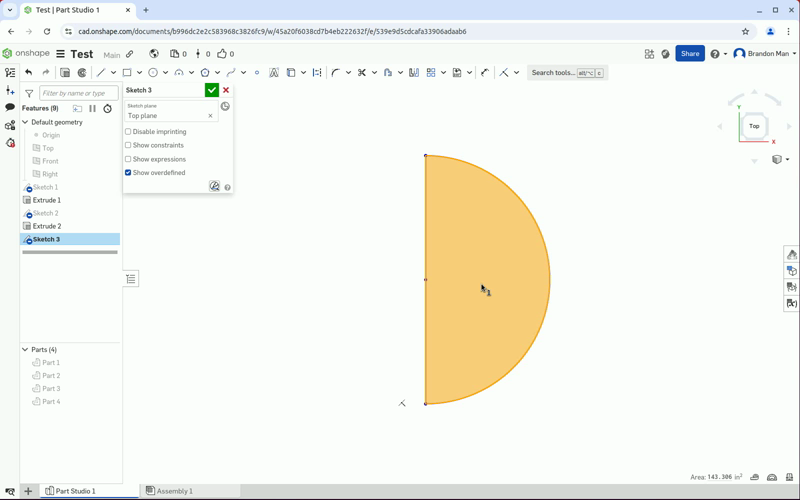
scroll(-6)
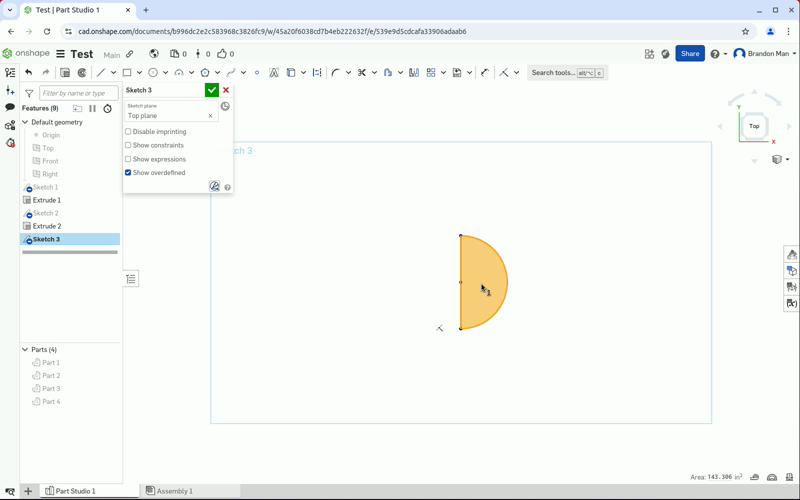
mouse_move(73, 352)
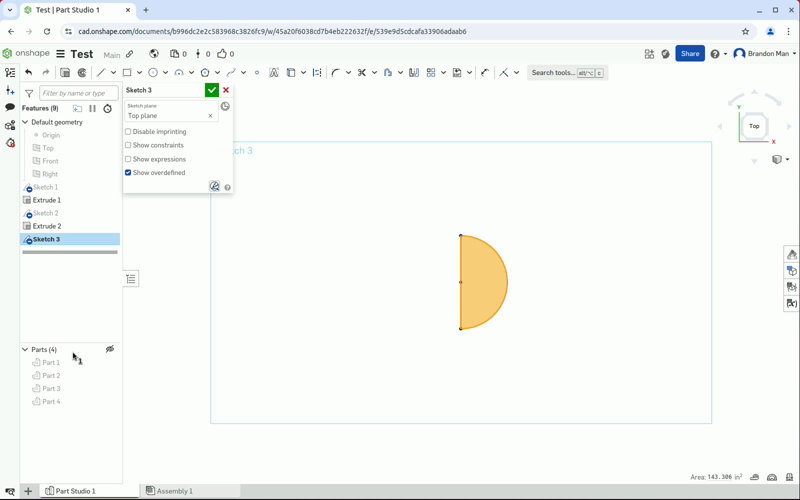
key(shift+y)
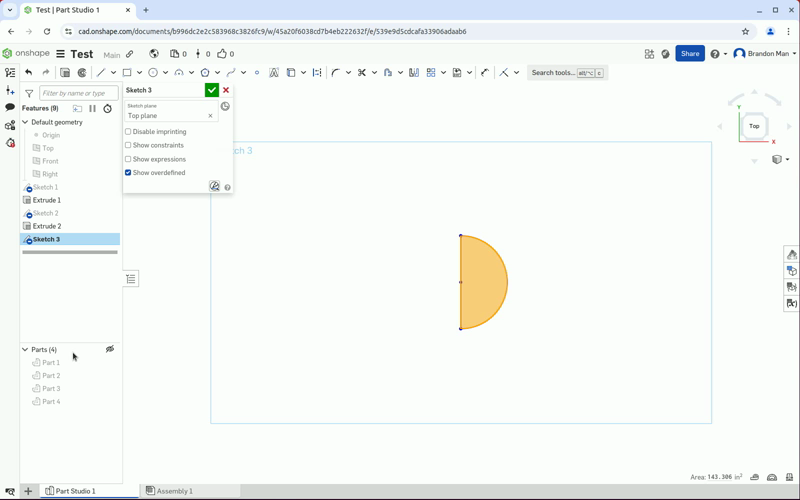
key(shift+e)
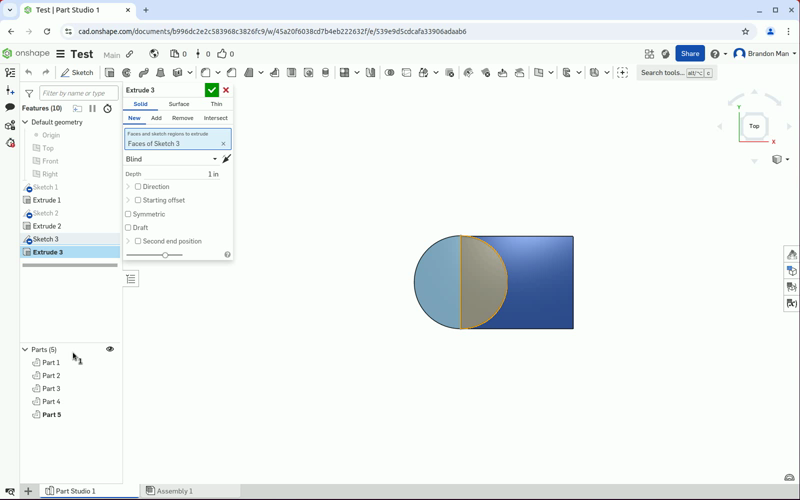
mouse_move(143, 106)
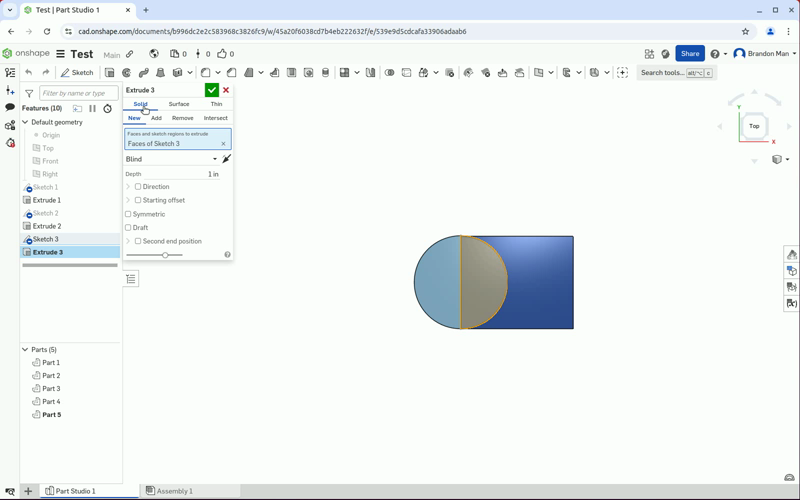
click(143, 106)
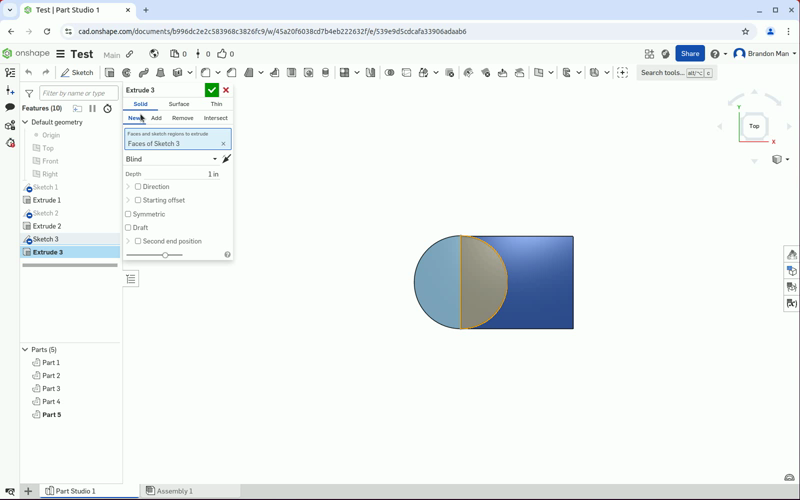
mouse_move(137, 120)
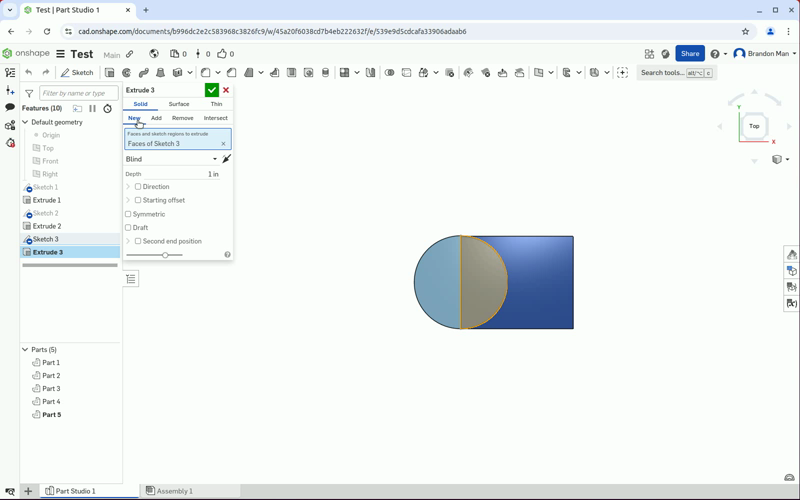
click(137, 120)
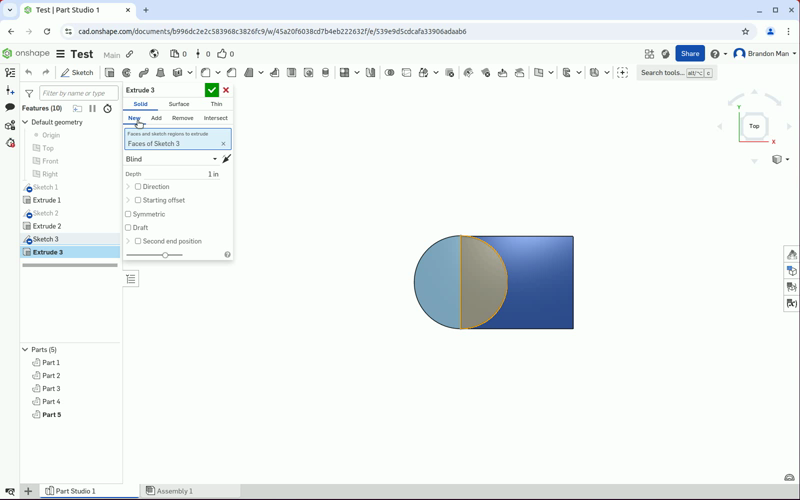
key(tab, 4)
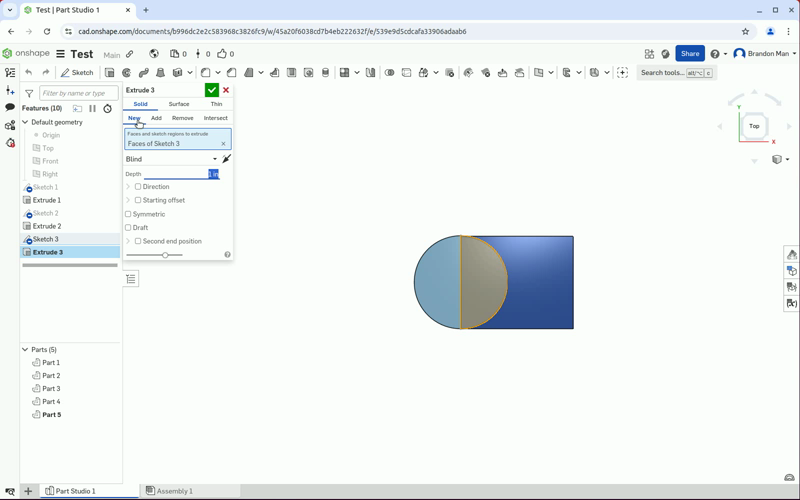
text(3.129)
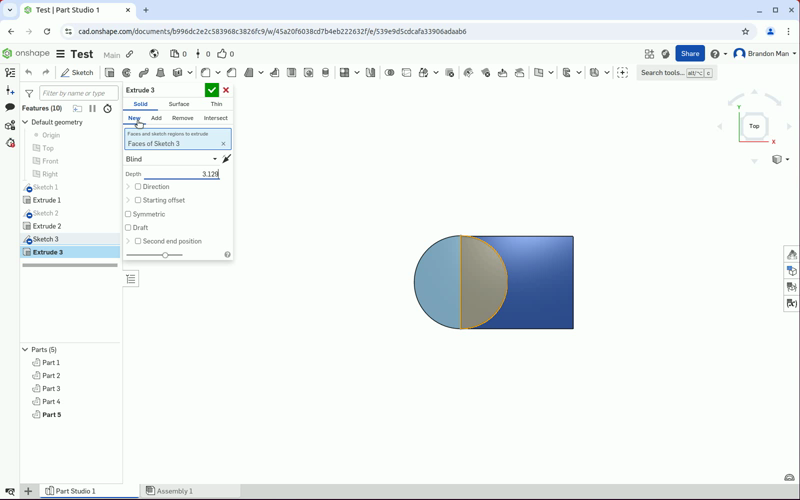
key(enter)
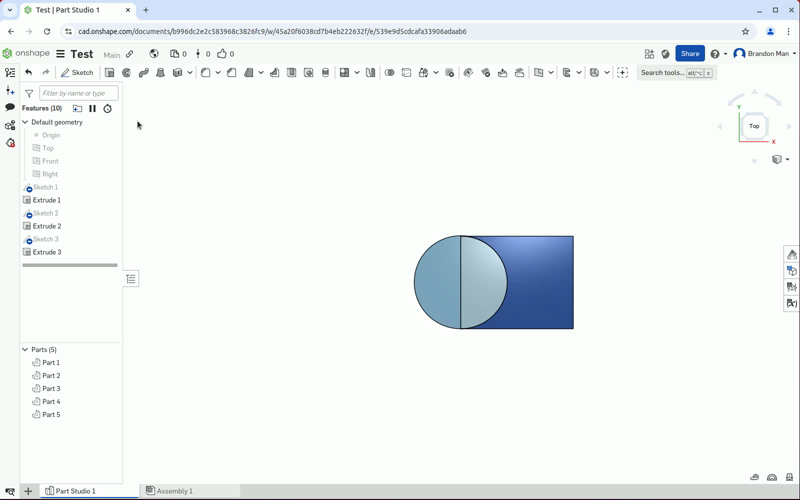
key(shift+h)
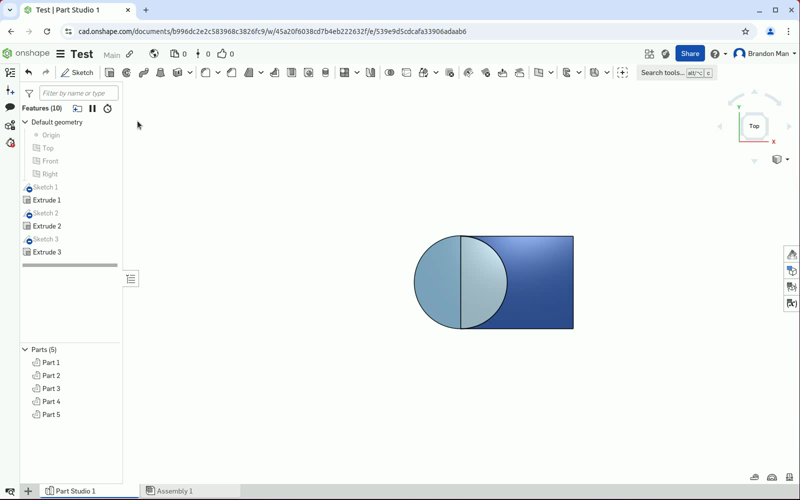
key(shift+h)
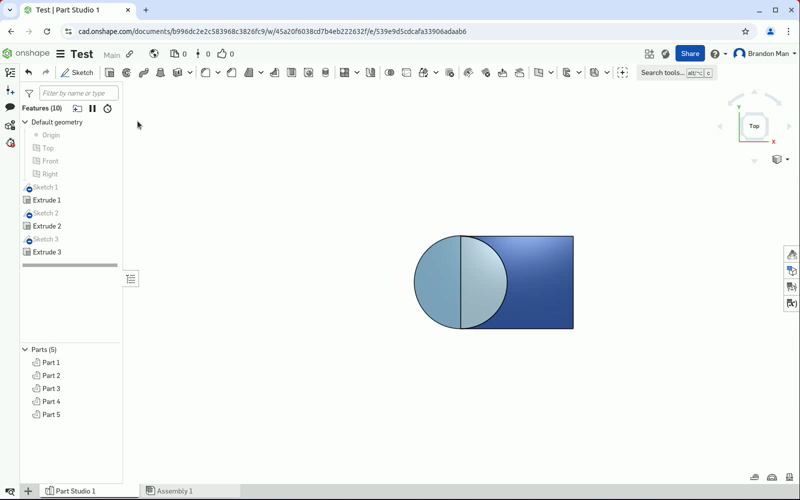
mouse_move(73, 189)
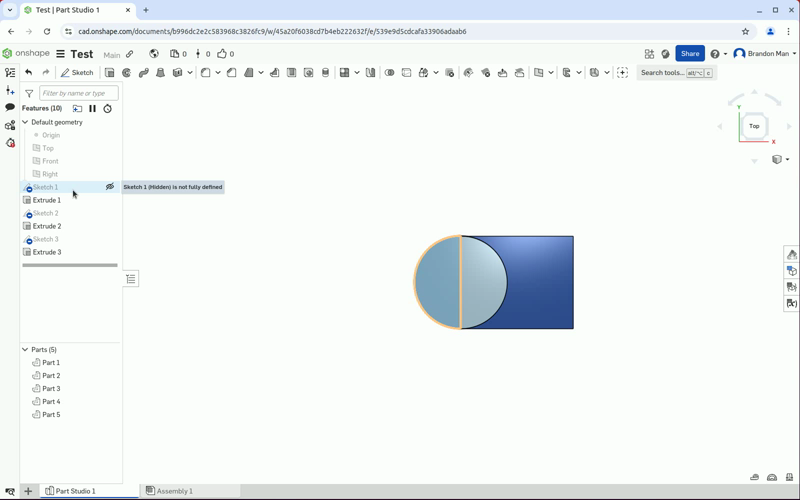
click(73, 189)
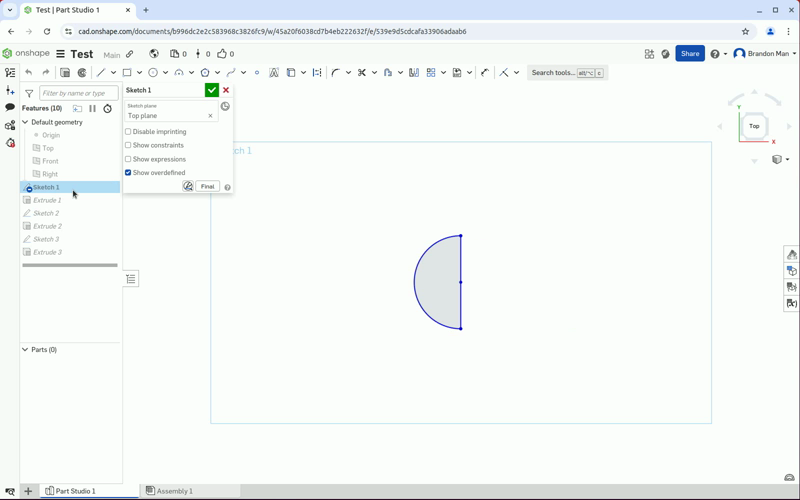
mouse_move(229, 92)
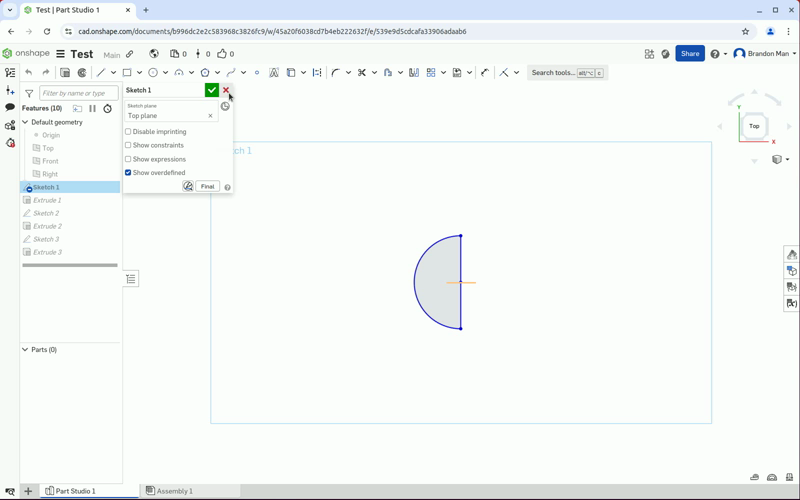
click(229, 92)
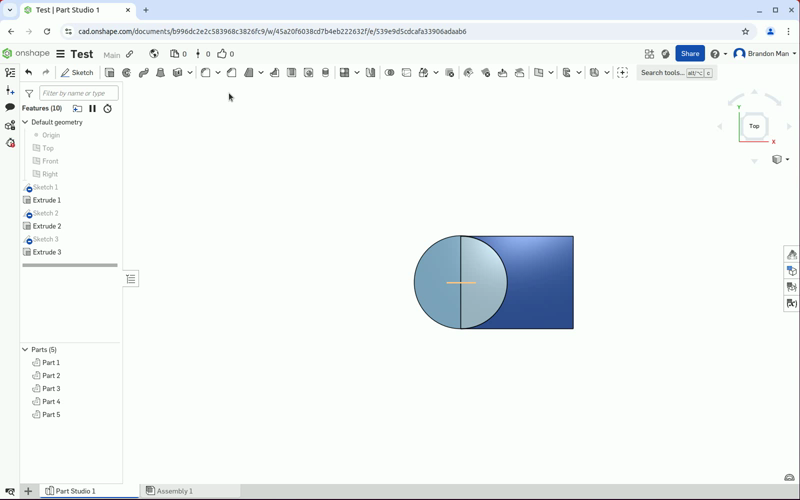
mouse_move(541, 75)
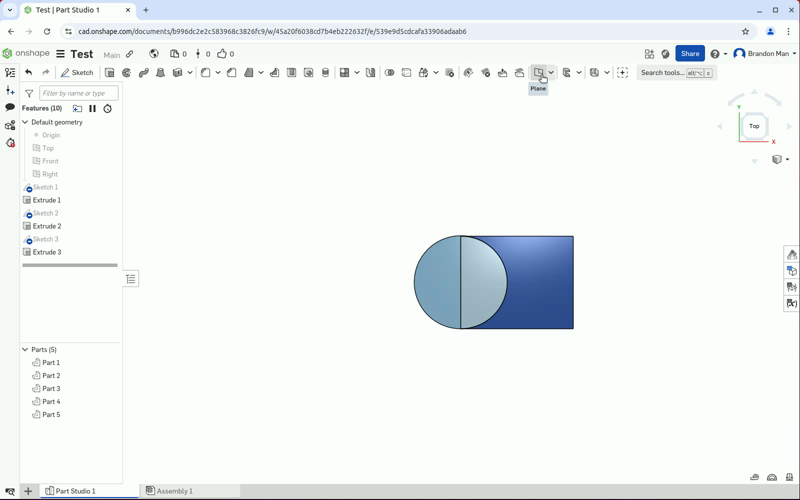
click(541, 75)
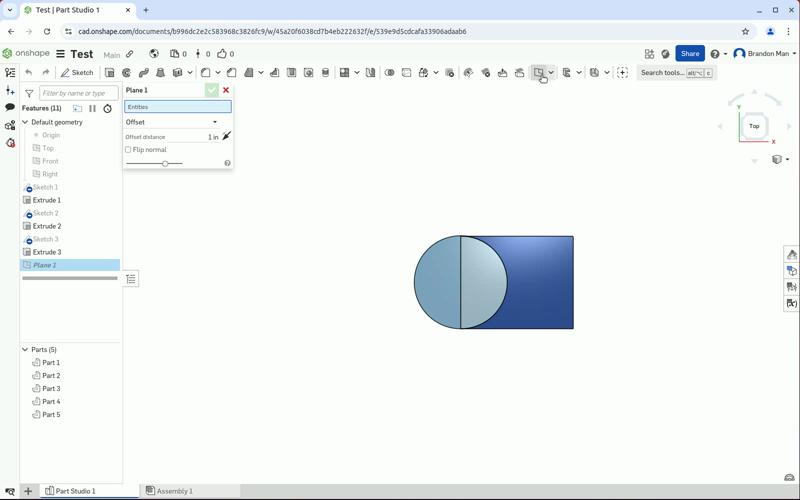
mouse_move(73, 150)
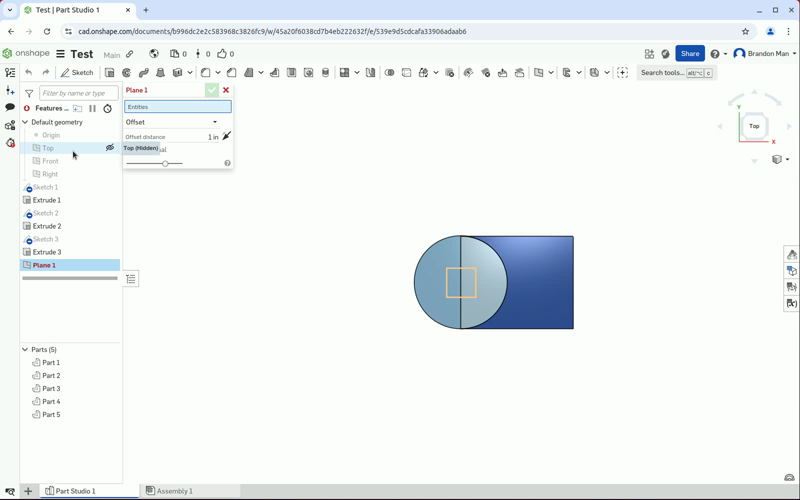
click(73, 150)
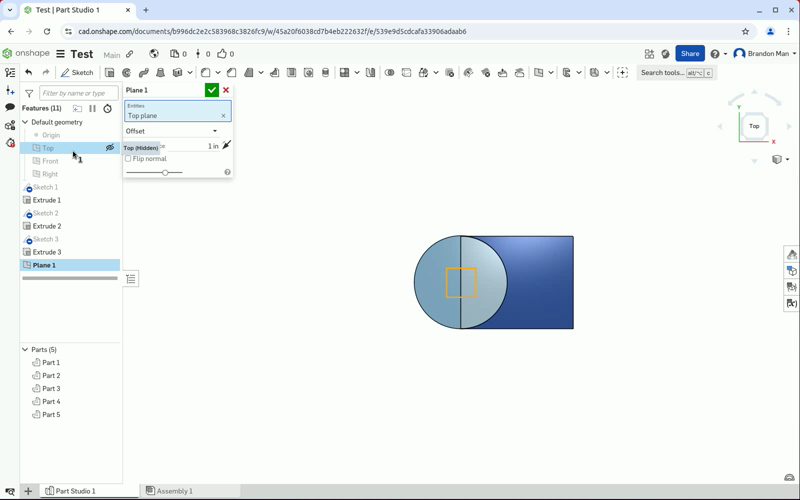
key(tab, 2)
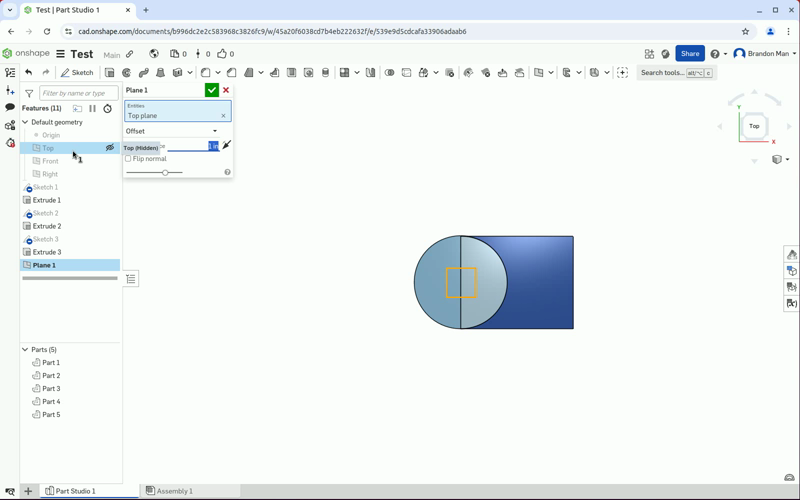
text(3.143)
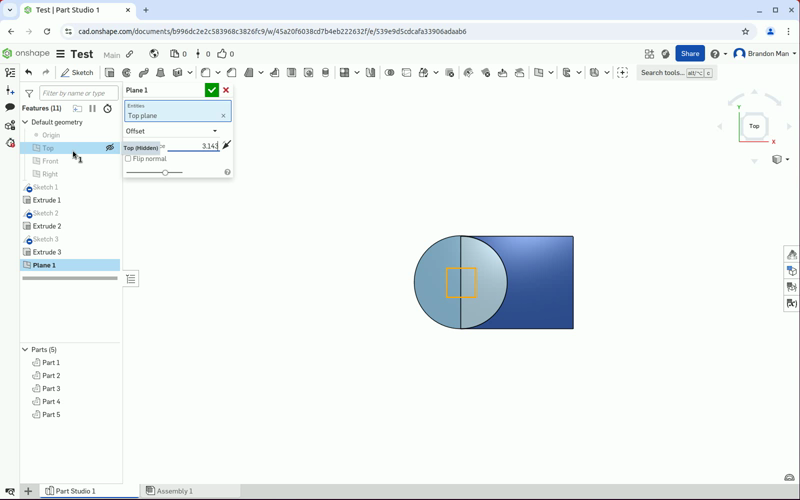
key(enter, 2)
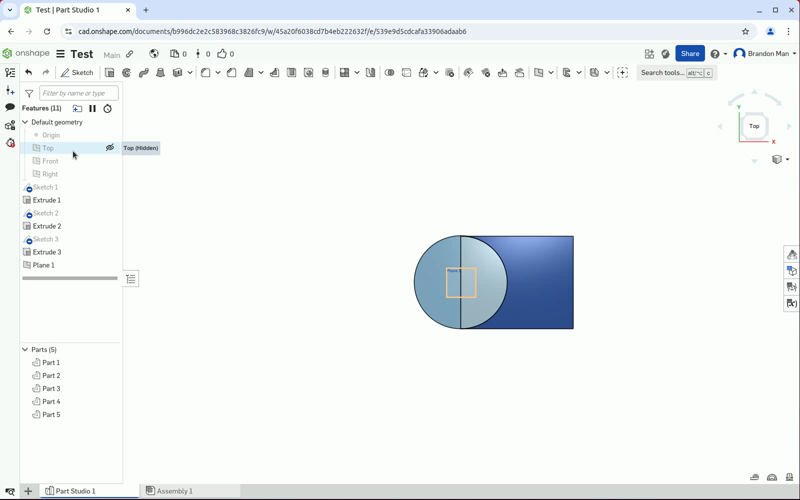
key(shift+s)
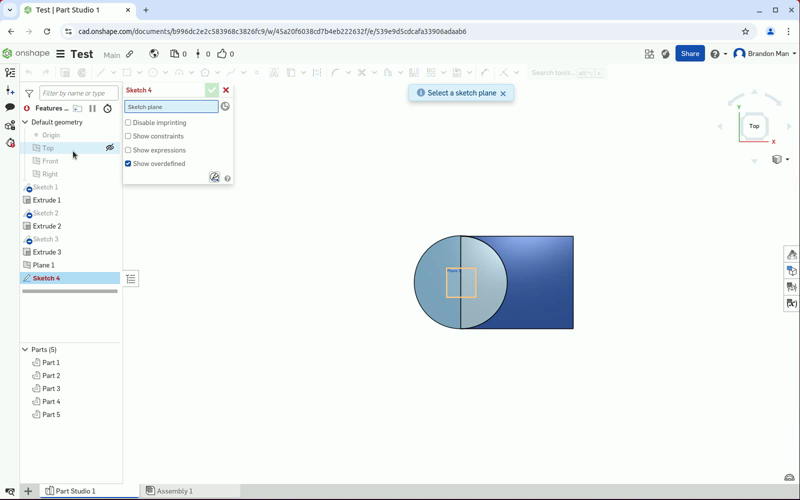
mouse_move(73, 267)
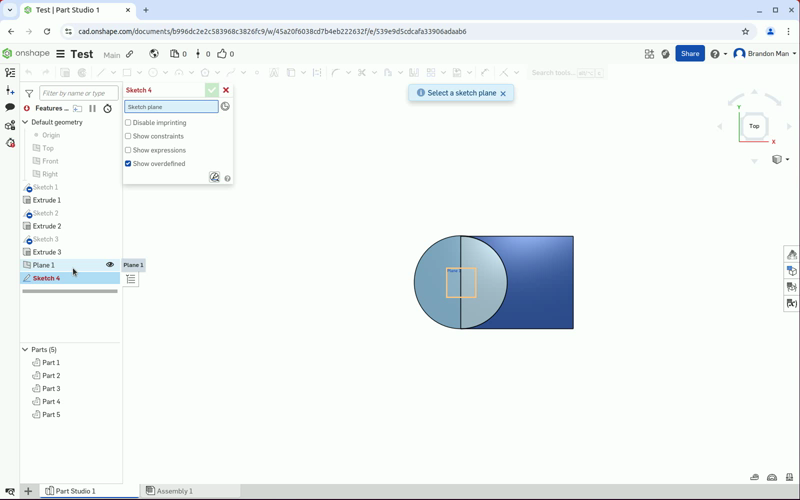
click(73, 267)
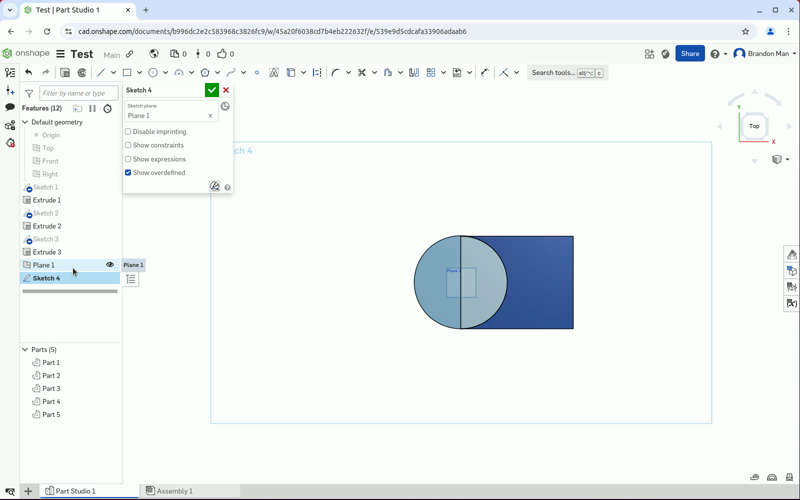
mouse_move(73, 352)
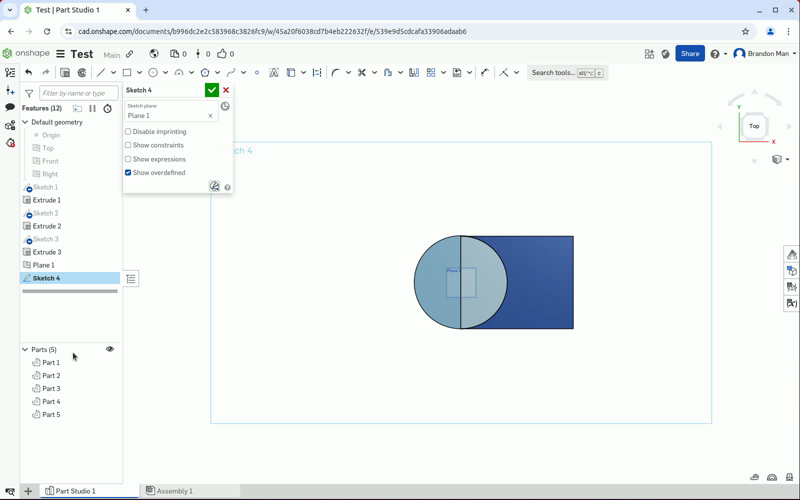
key(y)
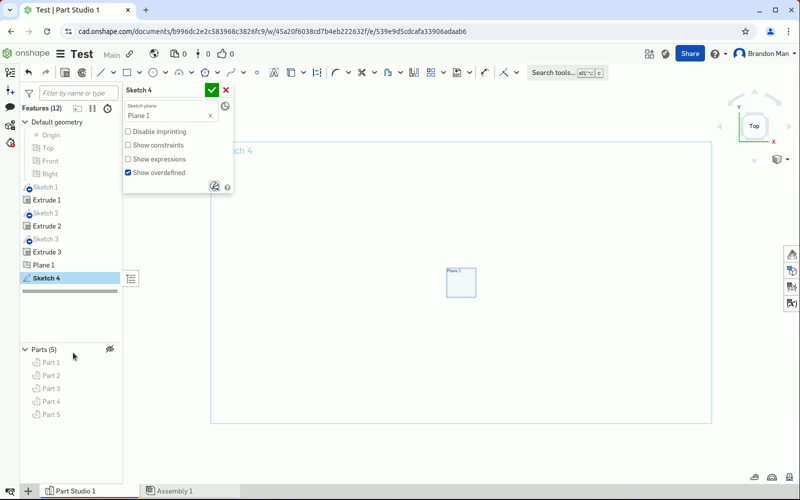
key(c)
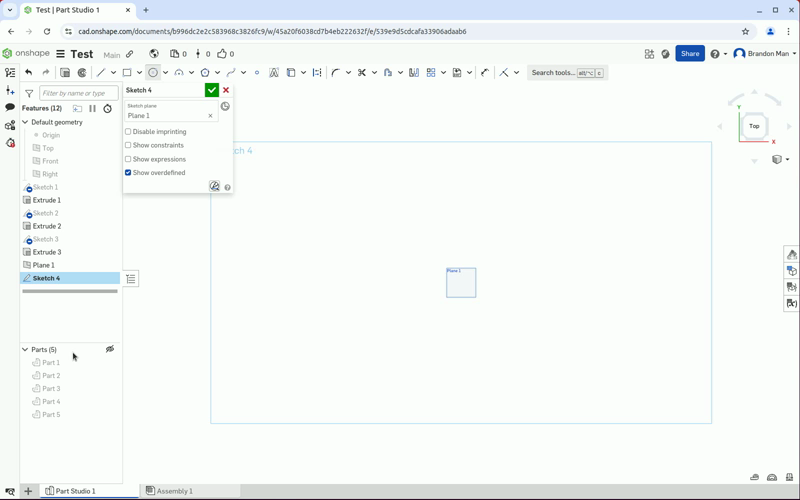
key_down(shift)
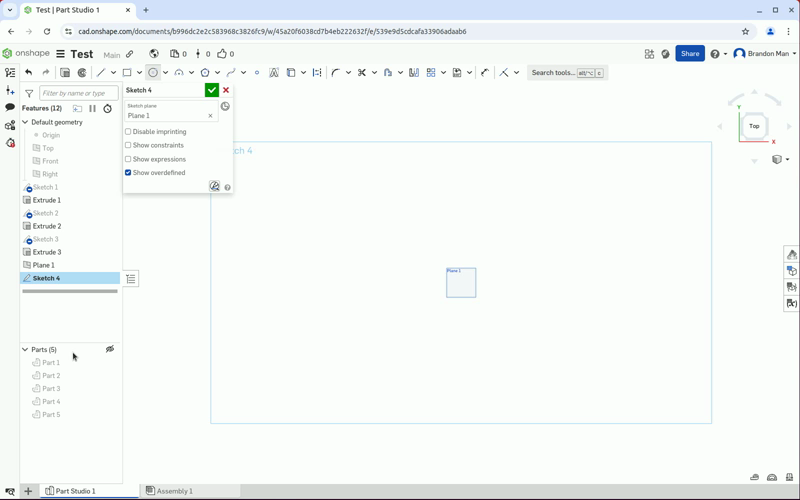
mouse_move(461, 282)
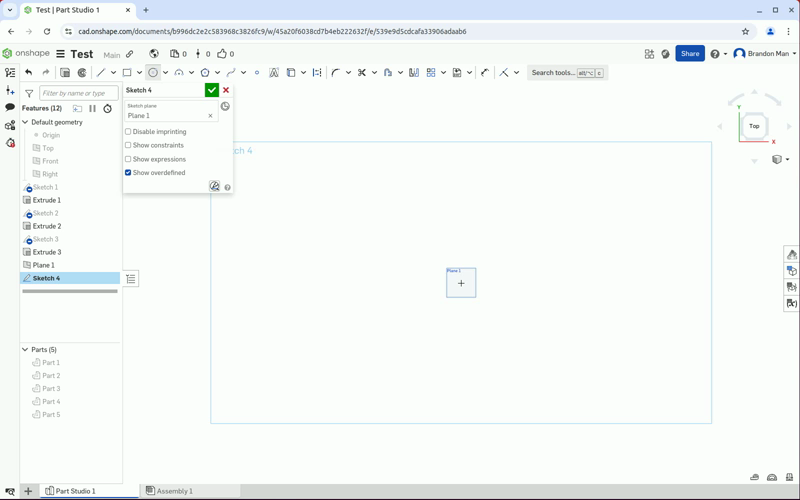
click(461, 282)
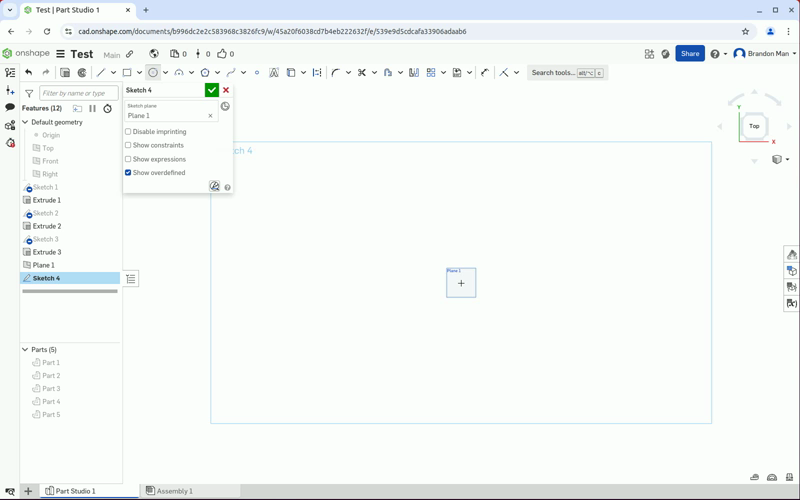
key_up(shift)
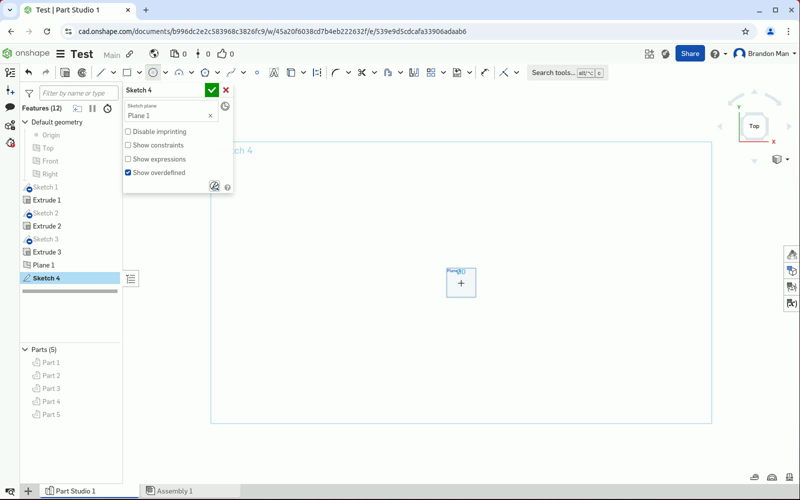
mouse_move(503, 282)
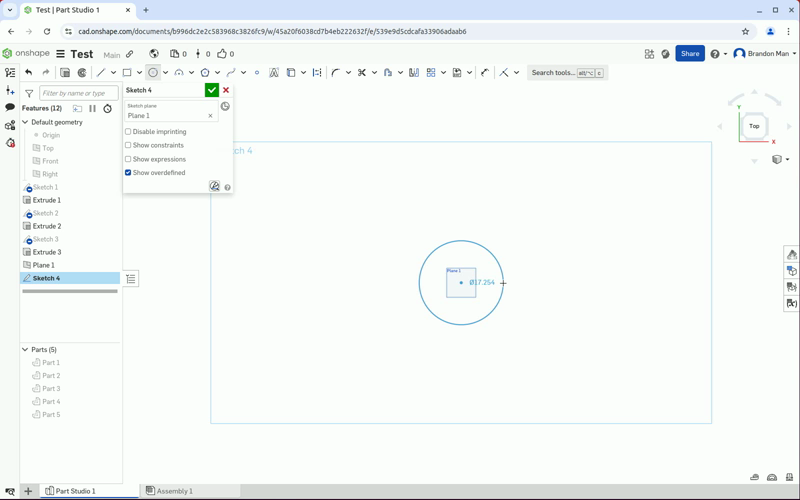
click(503, 282)
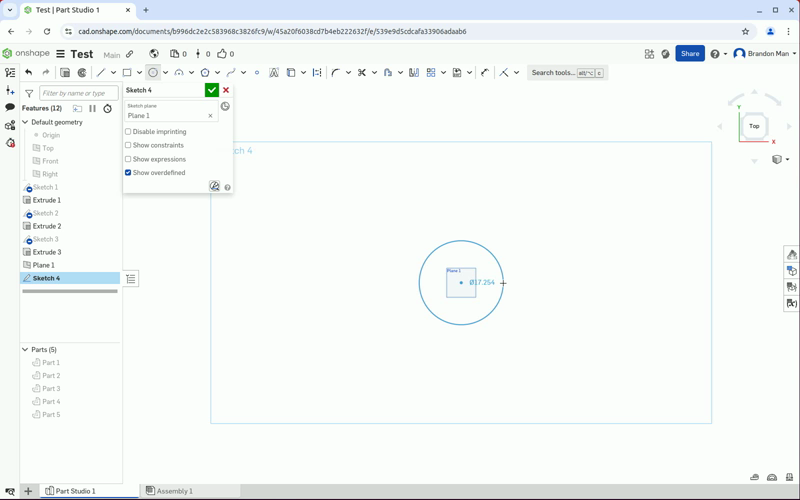
key(esc)
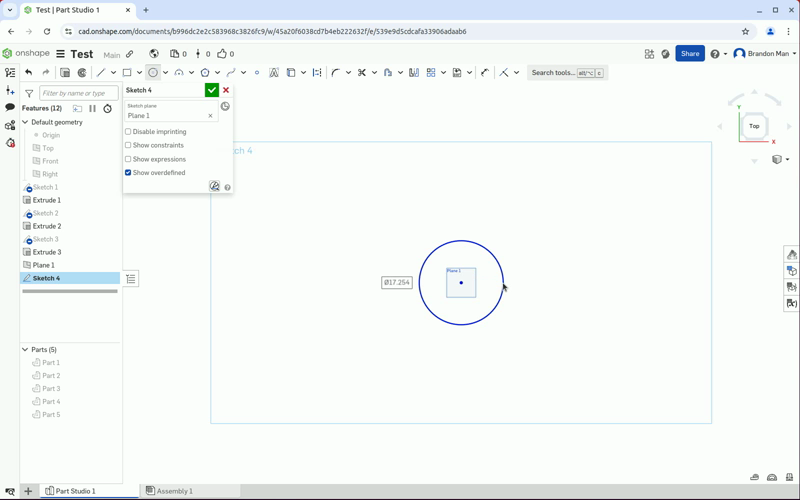
mouse_move(461, 255)
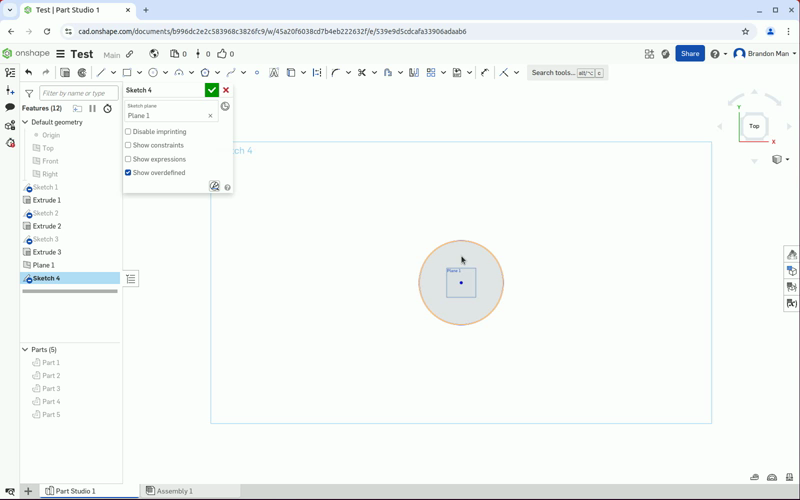
click(461, 255)
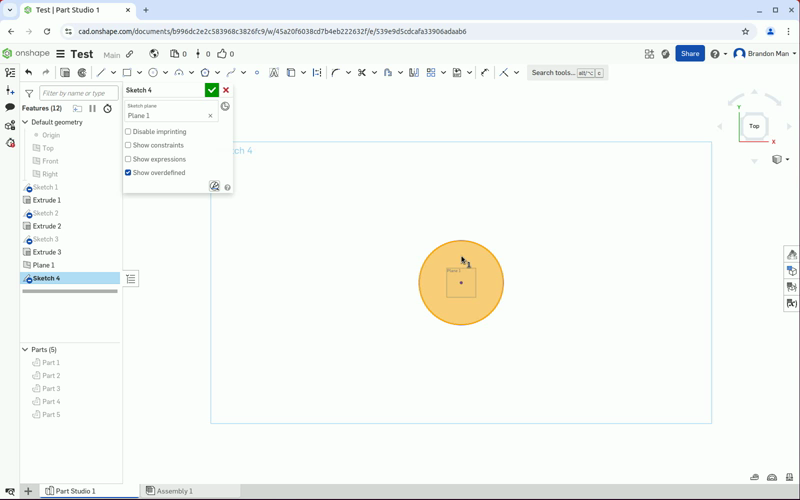
mouse_move(73, 352)
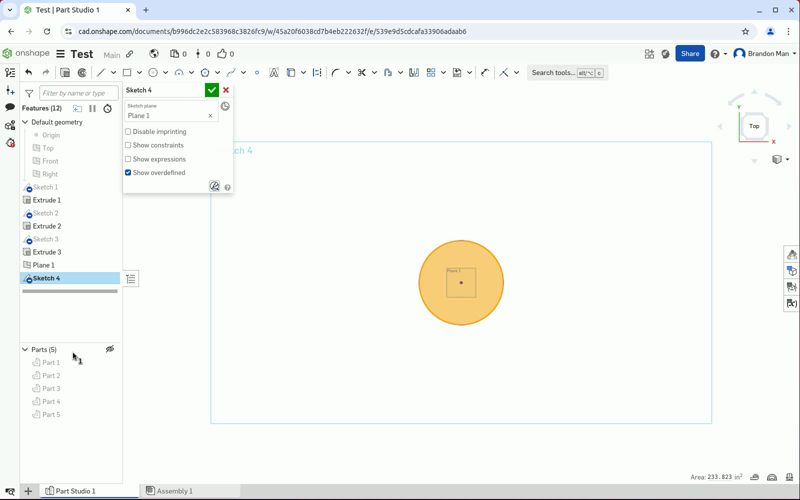
key(shift+y)
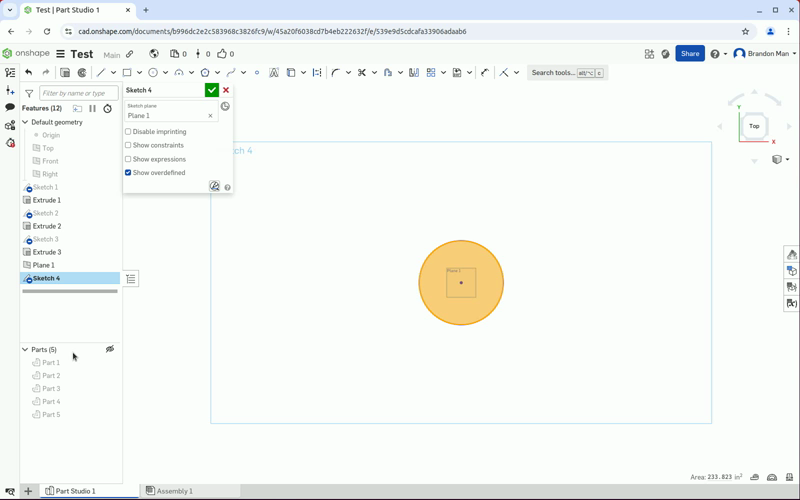
key(shift+e)
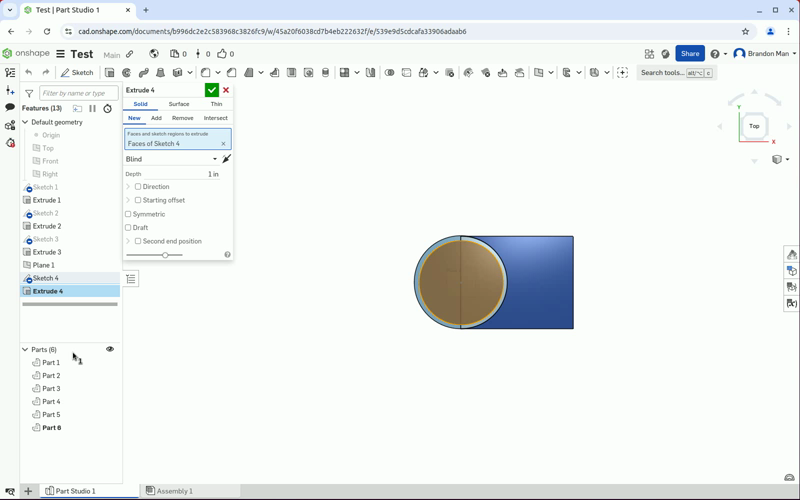
mouse_move(143, 106)
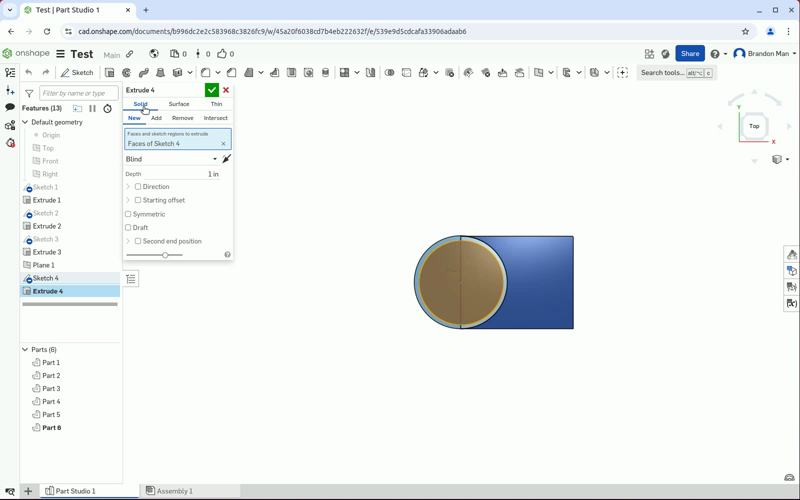
click(143, 106)
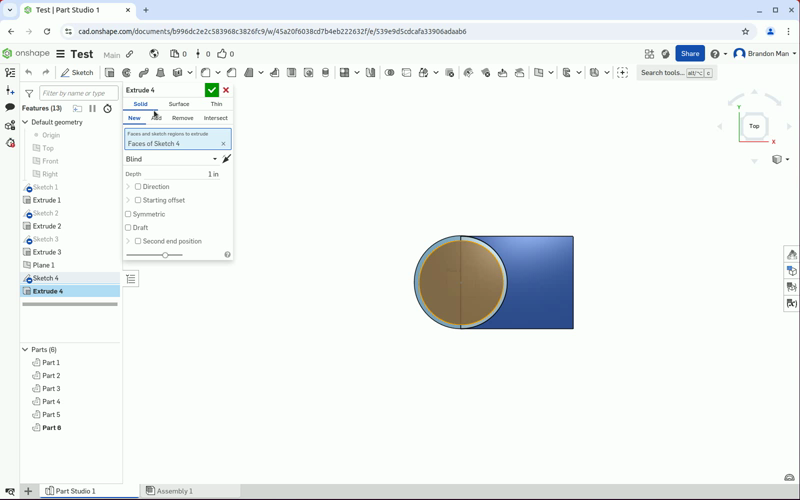
mouse_move(186, 120)
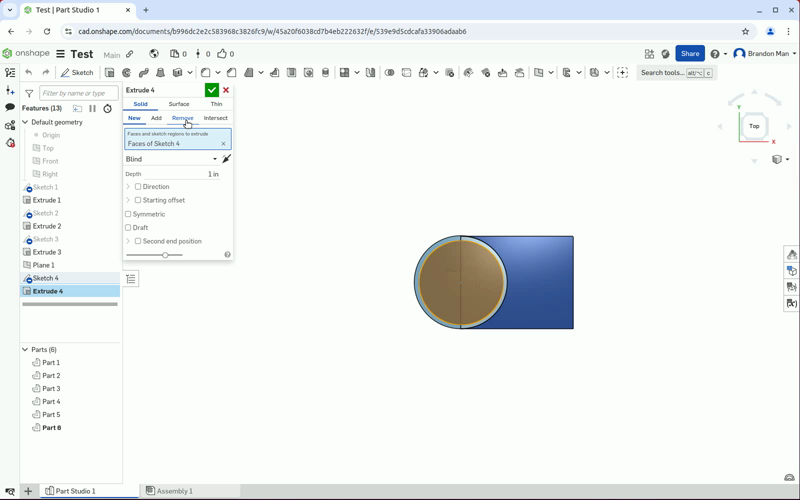
click(186, 120)
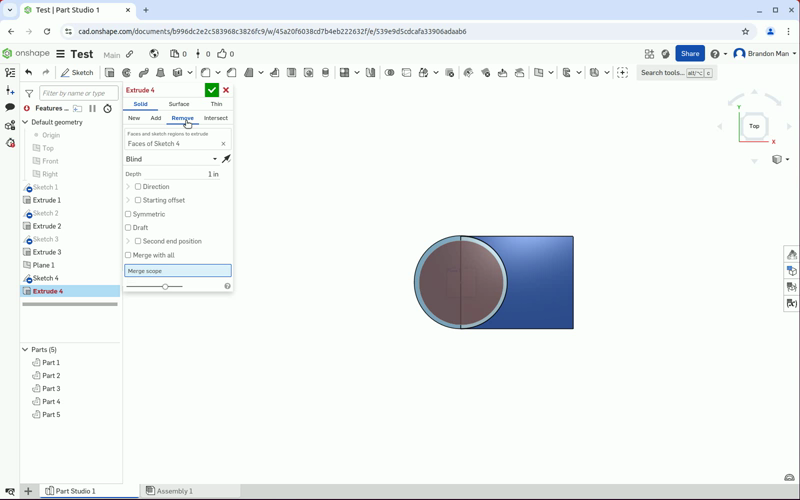
key(tab, 4)
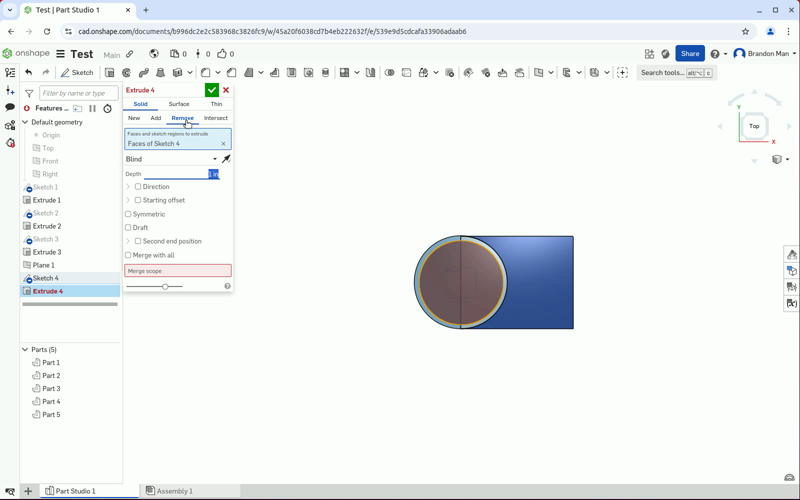
text(0.241)
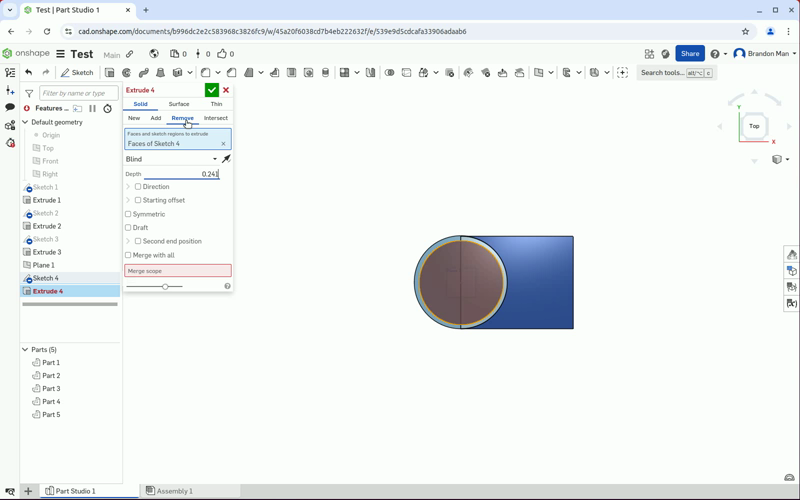
key(tab, 6)
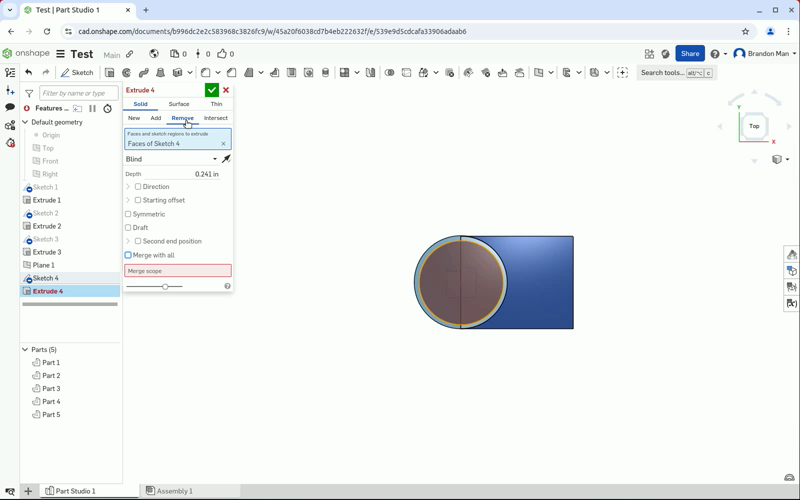
key(space)
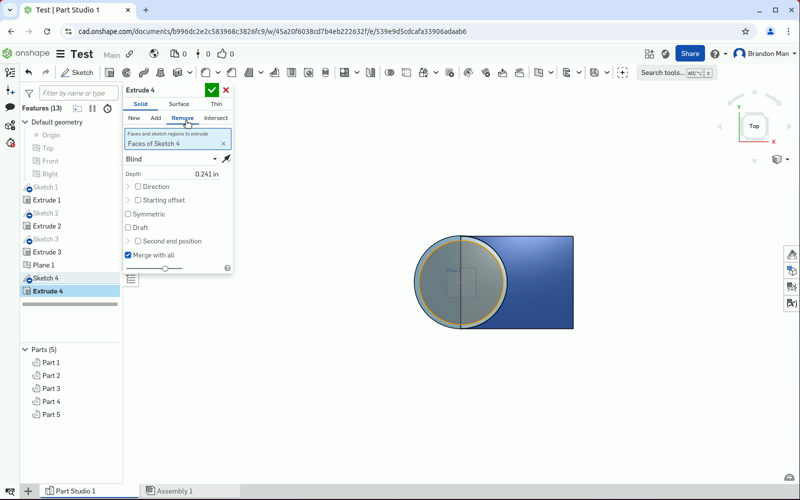
key(enter)
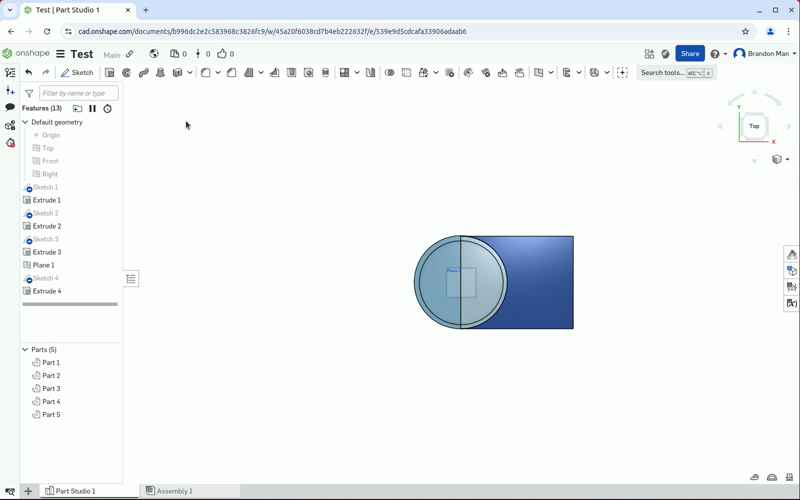
key(shift+h)
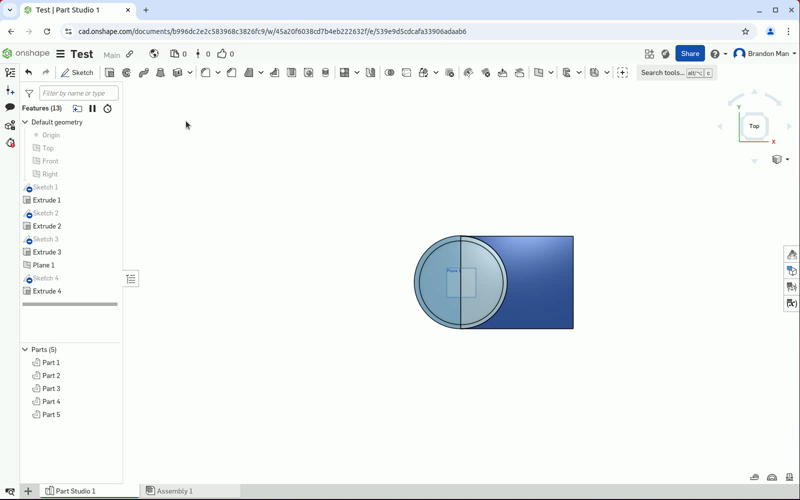
key(shift+h)
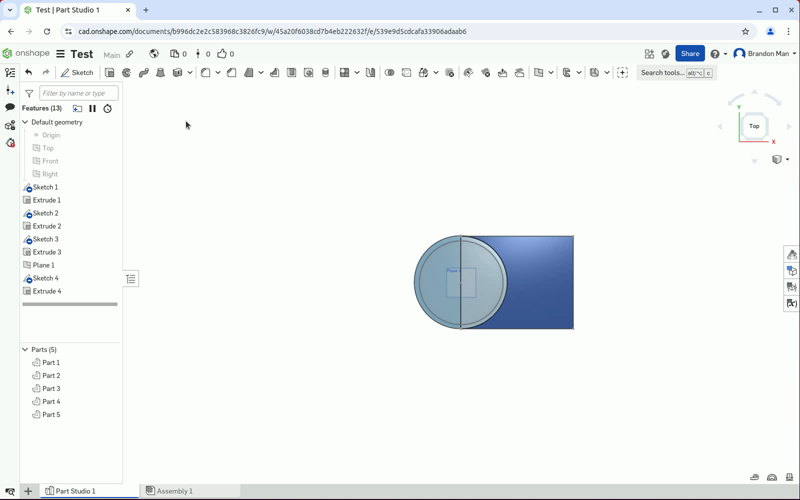
key(shift+7)
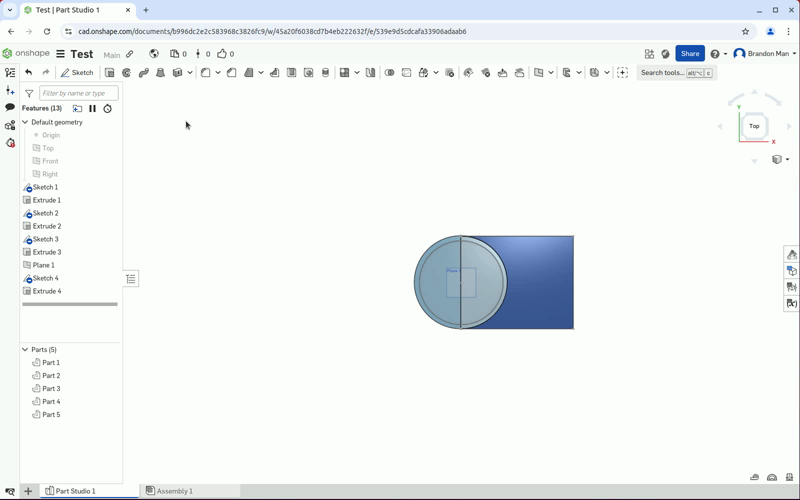
key(up, 3)
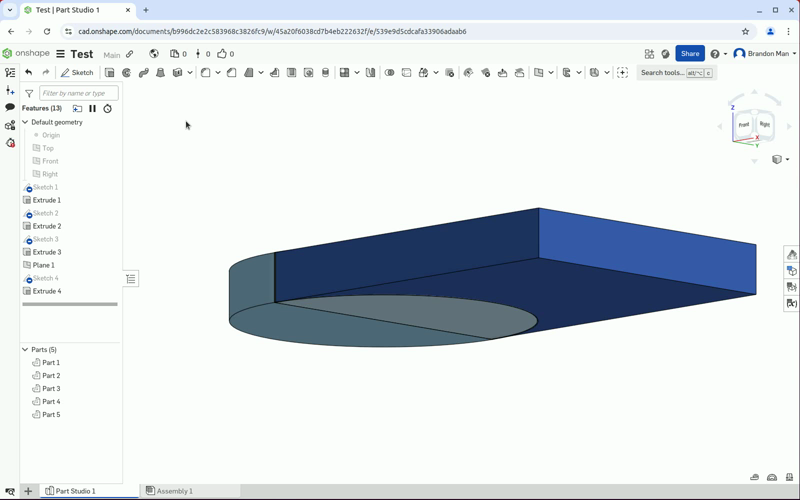
key(left, 3)
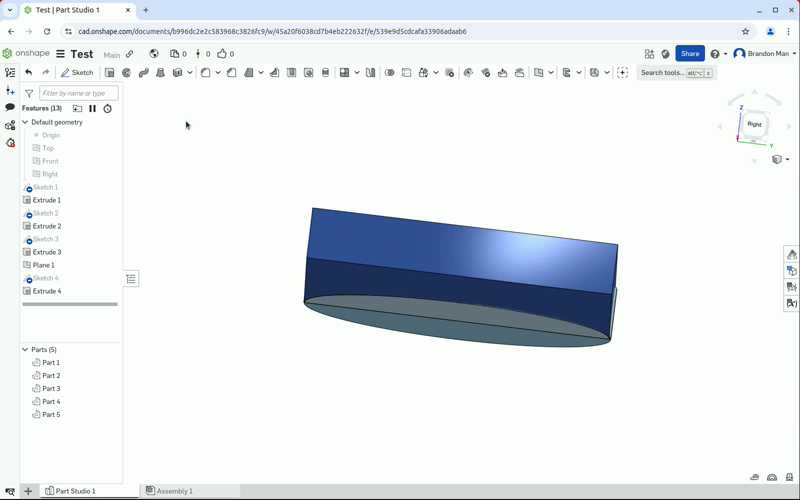
key(right, 3)
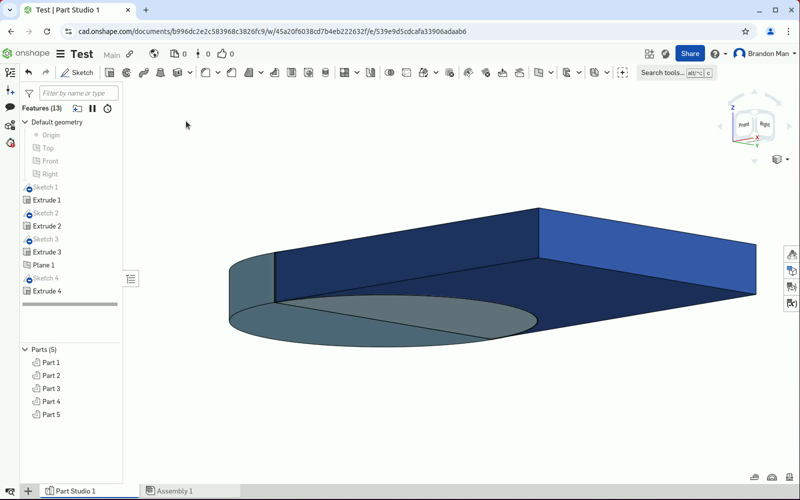
key(down, 3)
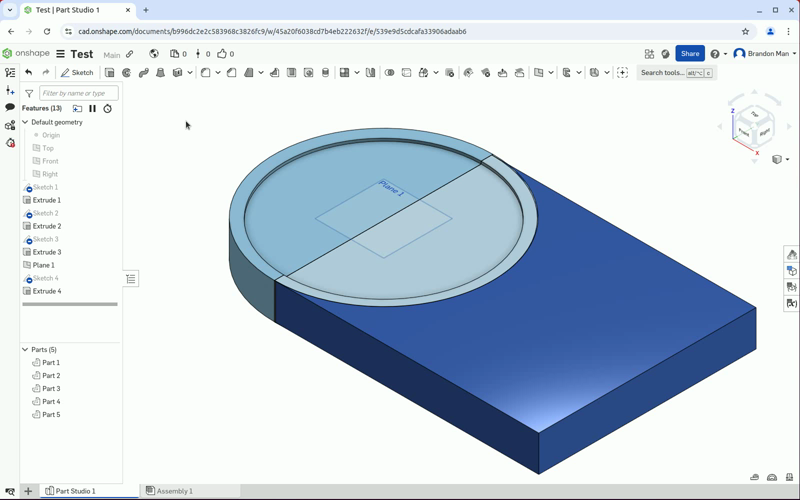
mouse_move(73, 189)
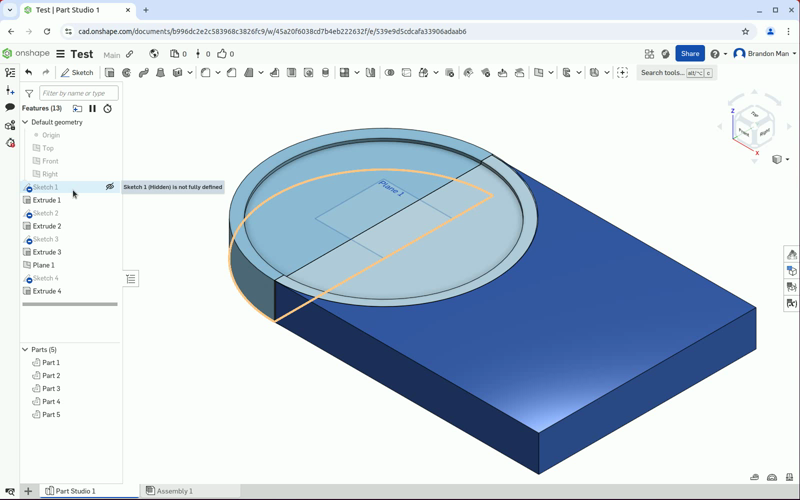
click(73, 189)